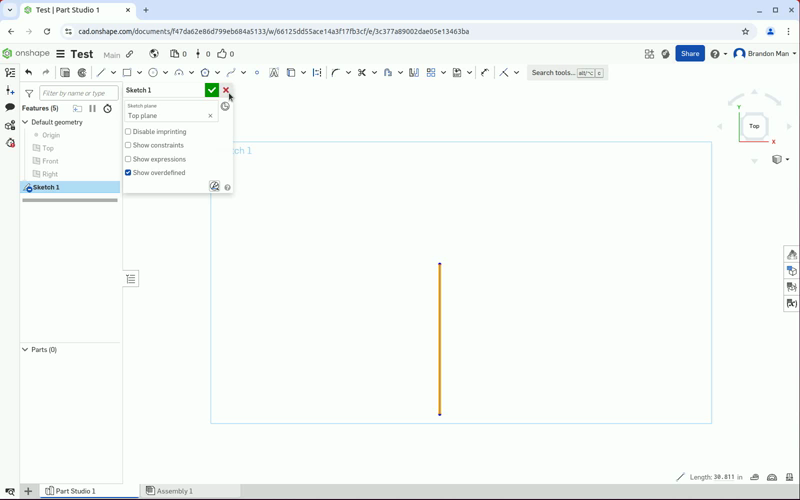
key(shift+h)
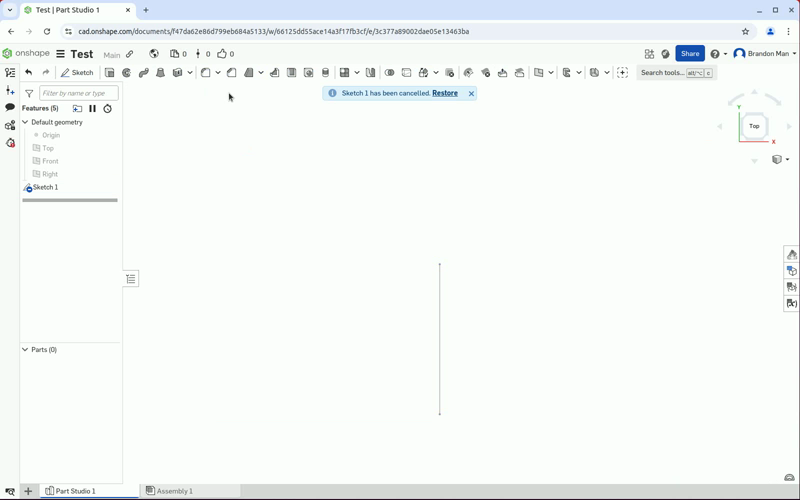
key(shift+s)
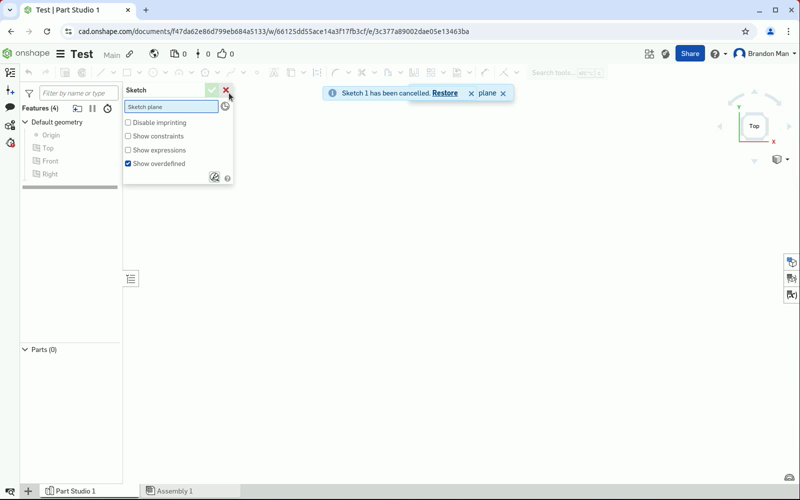
mouse_move(73, 150)
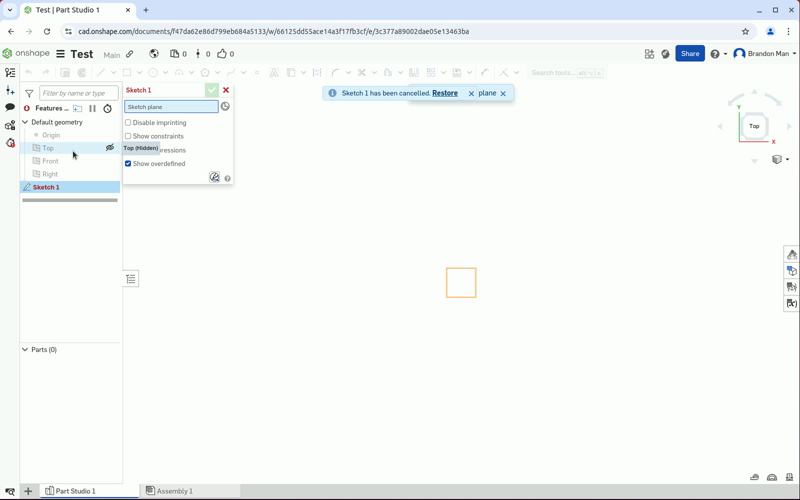
click(73, 150)
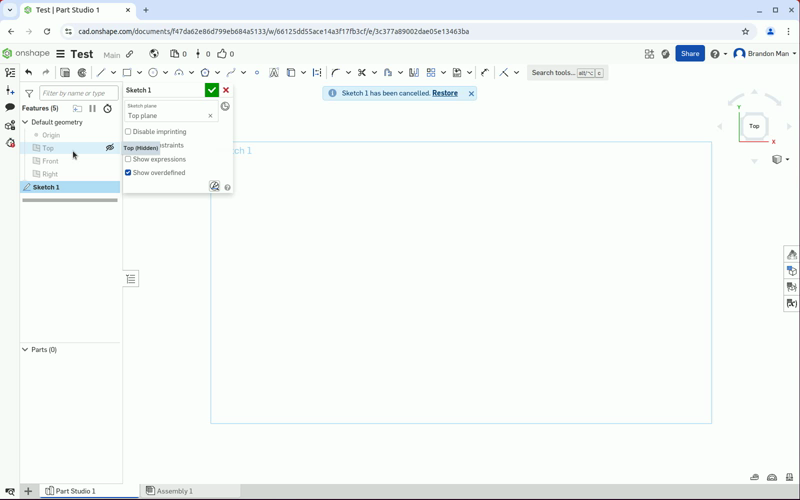
mouse_move(73, 352)
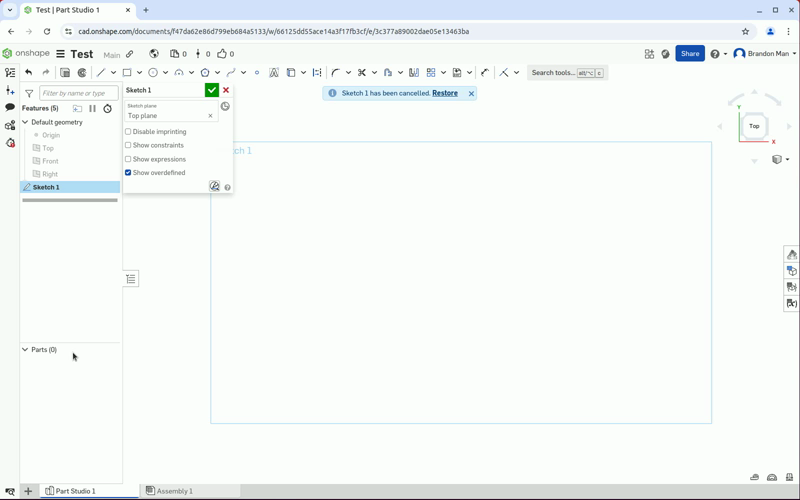
key(y)
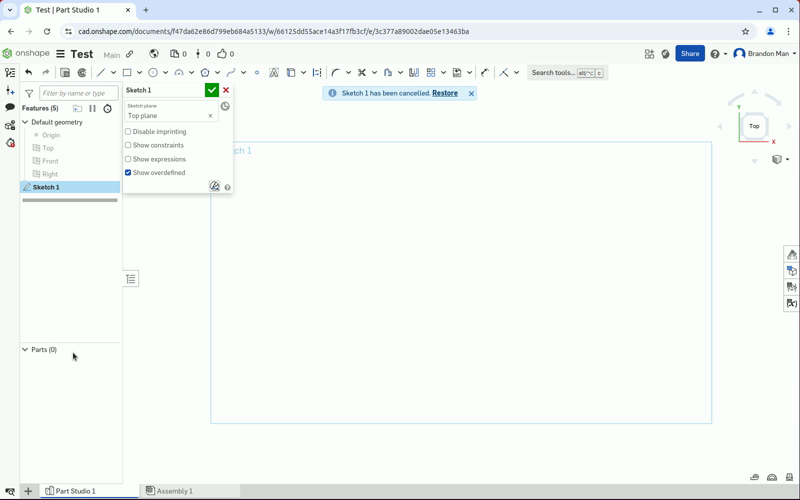
key(l)
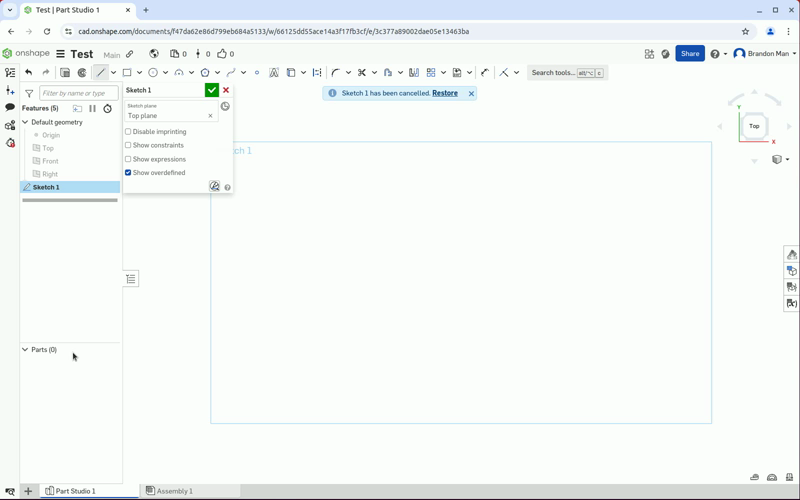
key_down(shift)
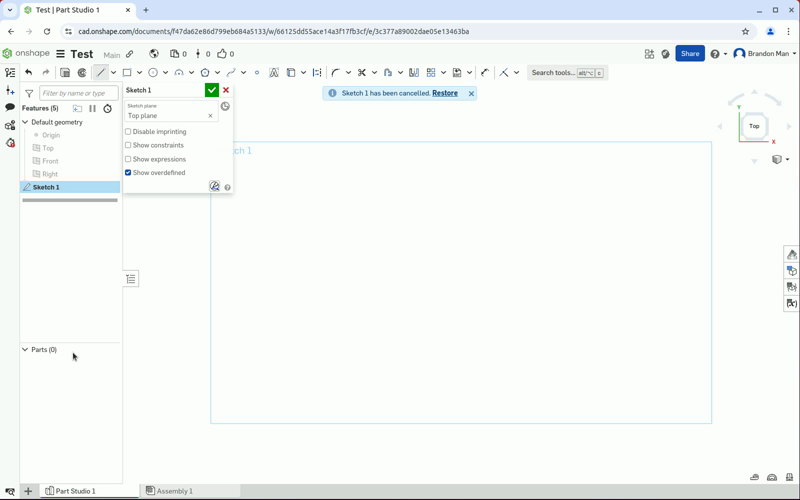
mouse_move(348, 305)
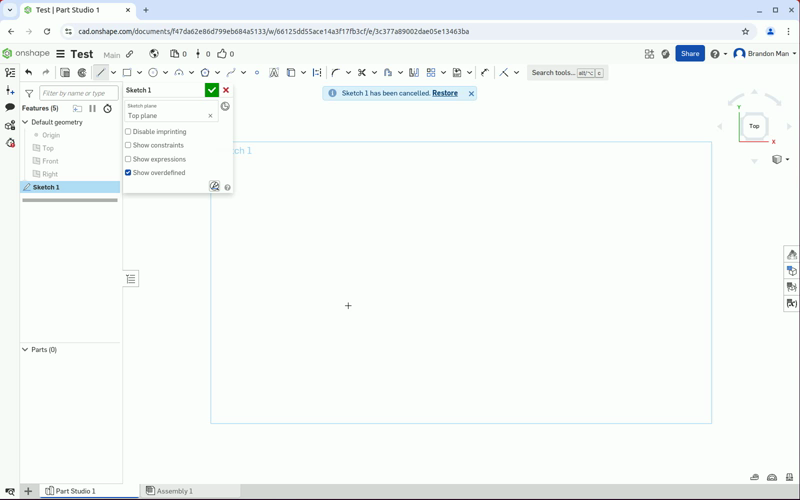
click(348, 305)
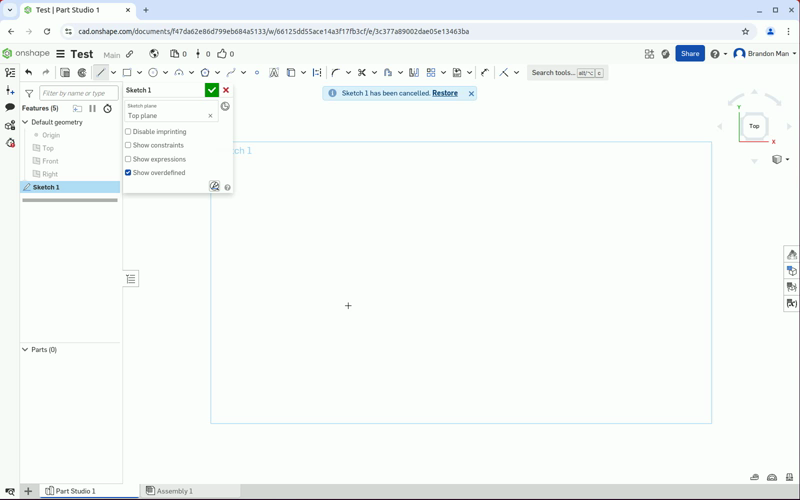
key_up(shift)
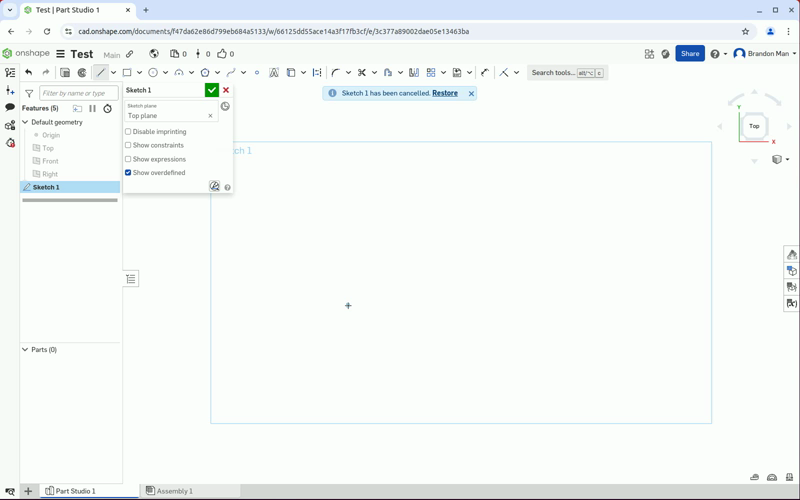
key_down(shift)
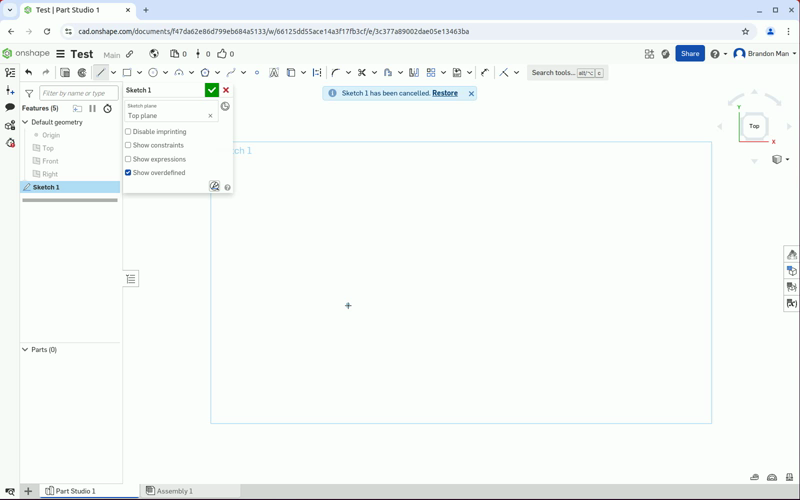
mouse_move(572, 305)
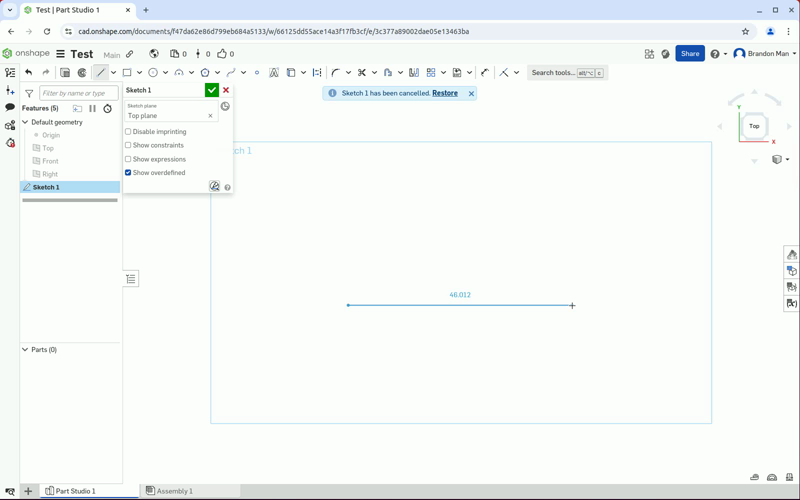
click(572, 305)
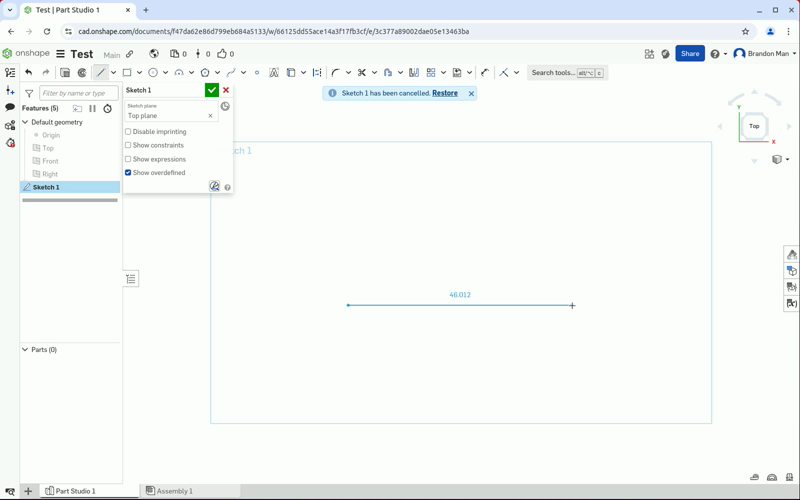
key_up(shift)
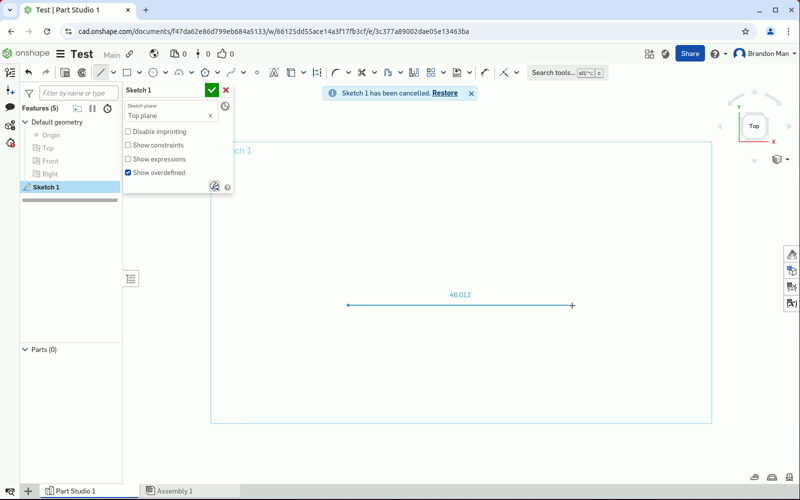
key_down(shift)
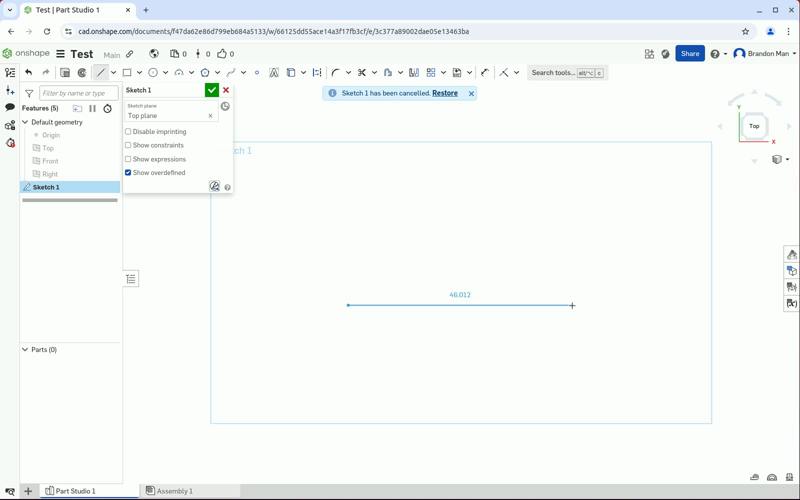
mouse_move(589, 305)
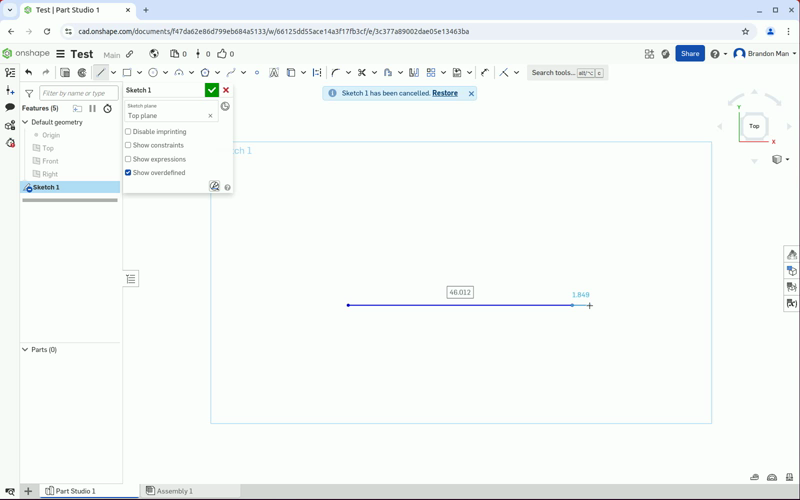
mouse_move(572, 260)
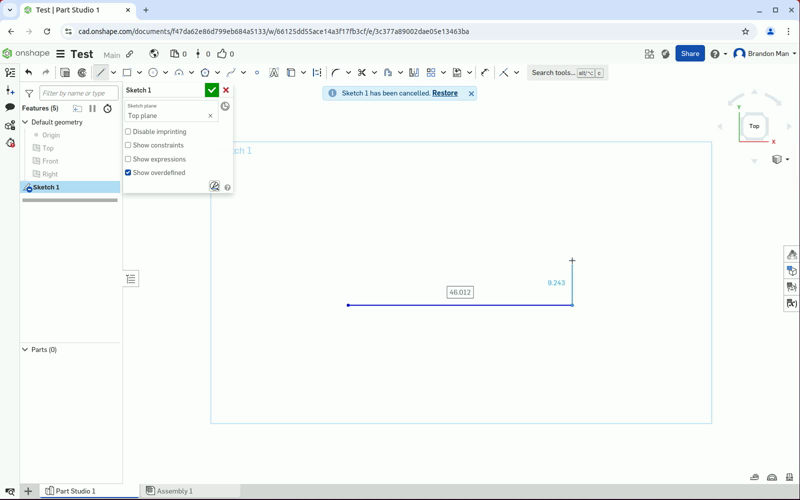
click(572, 260)
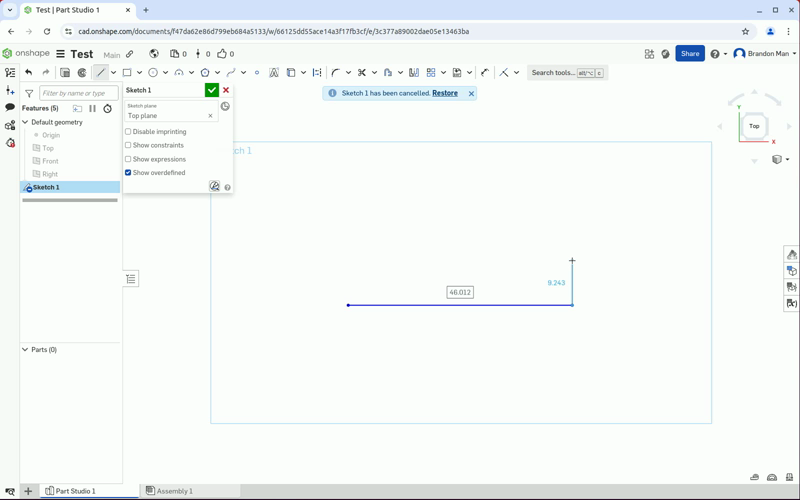
key_up(shift)
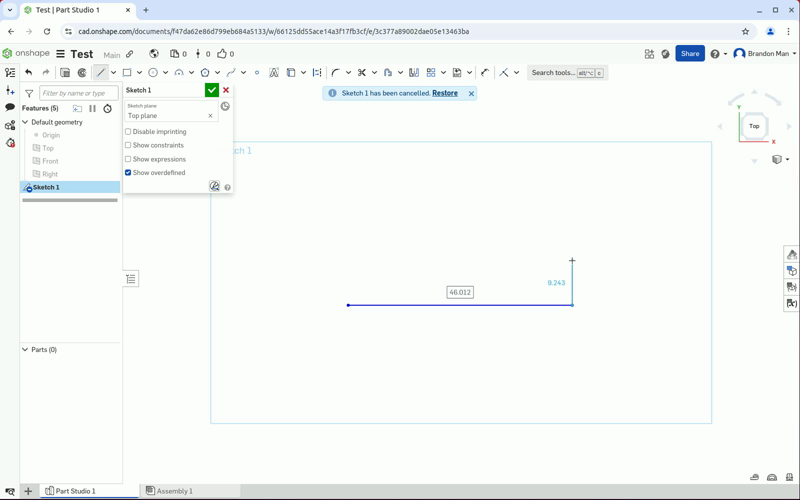
key_down(shift)
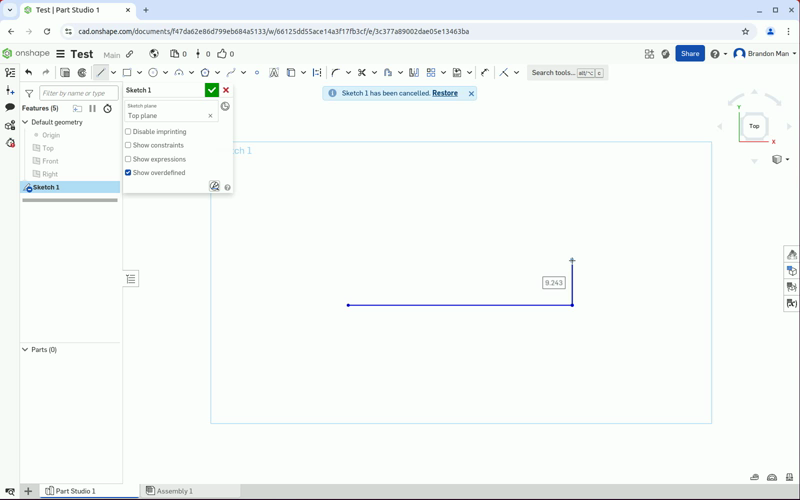
mouse_move(348, 260)
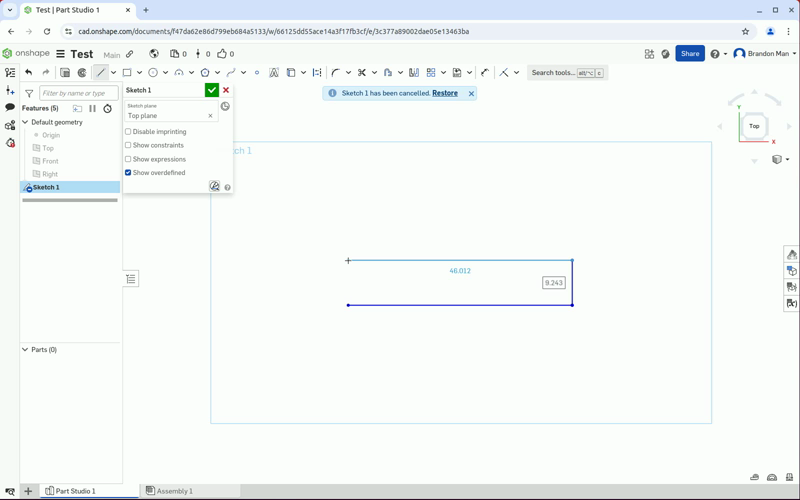
click(348, 260)
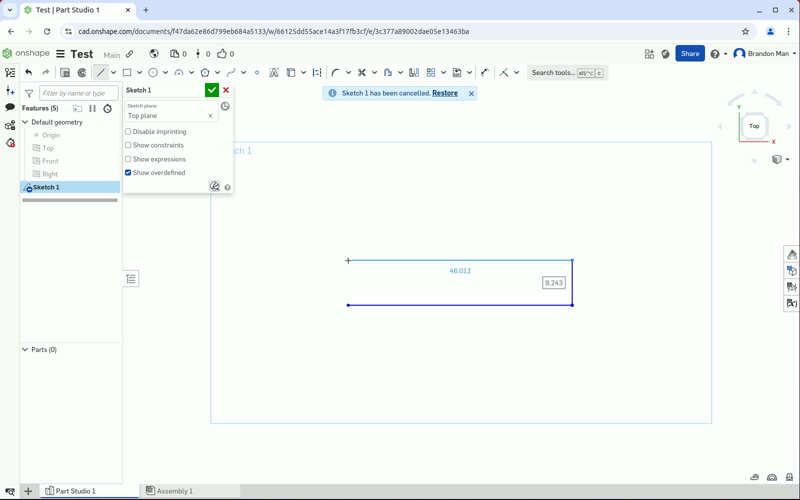
key_up(shift)
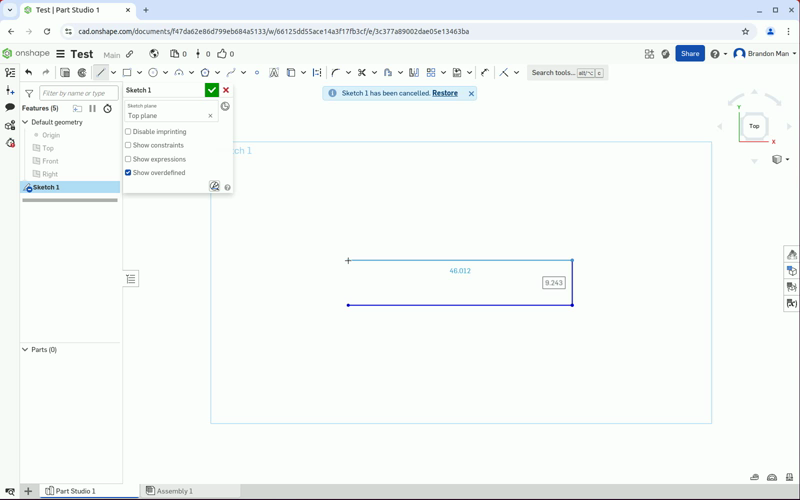
mouse_move(378, 260)
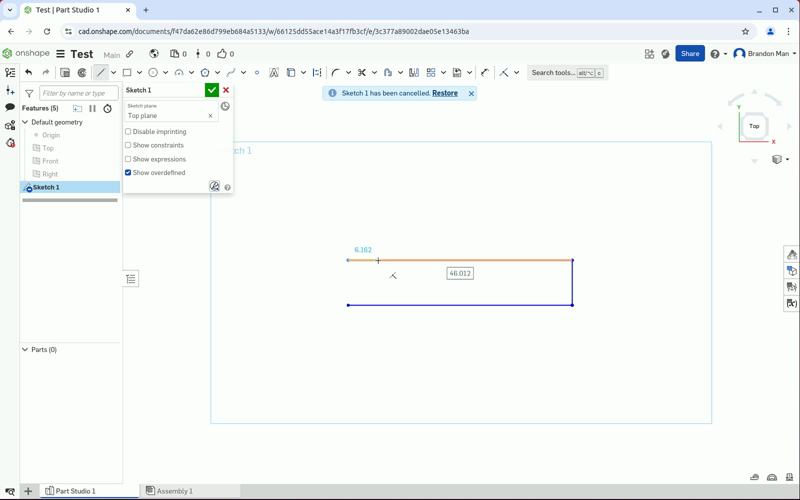
key_down(shift)
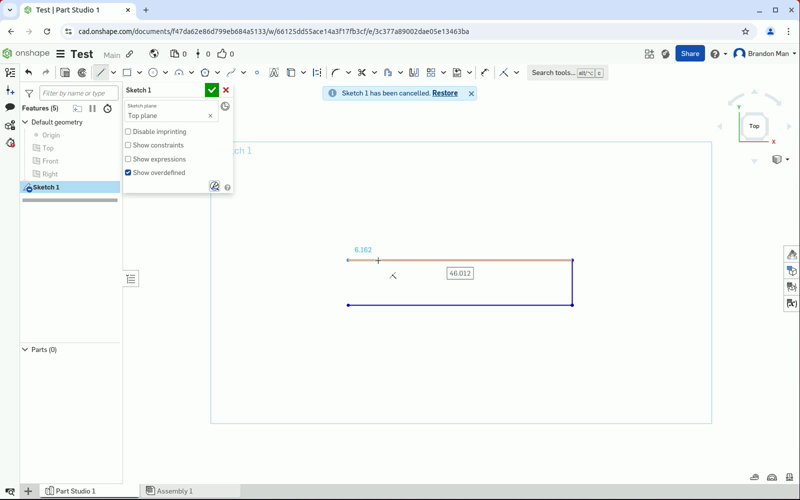
mouse_move(348, 305)
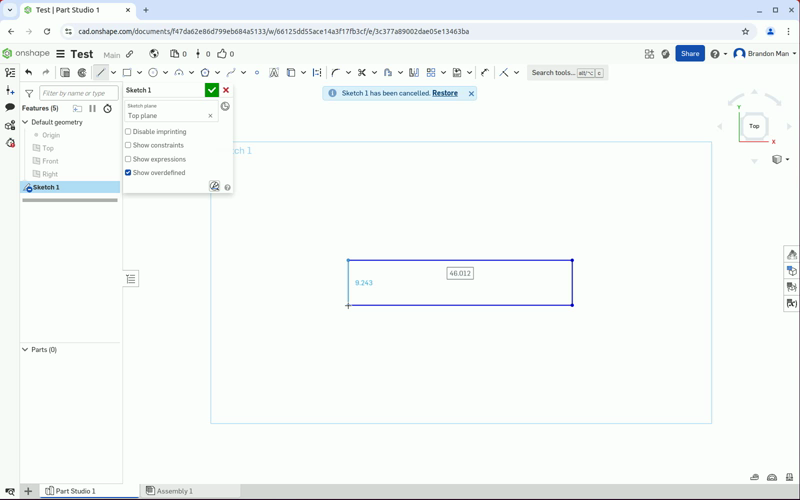
key_up(shift)
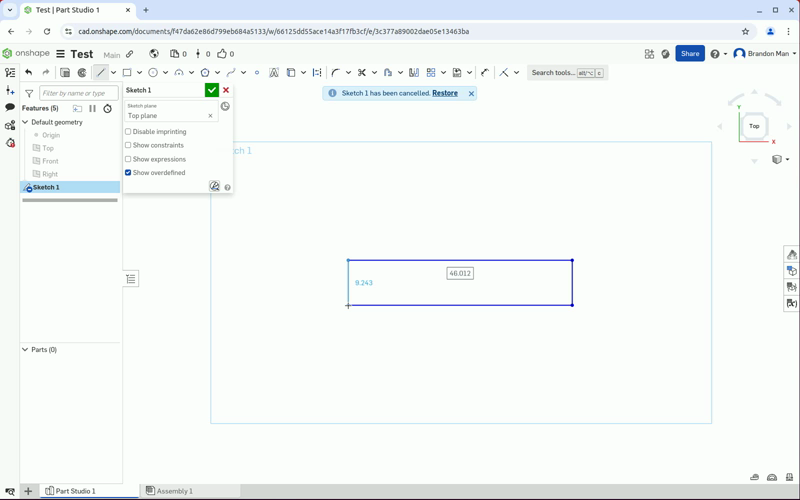
click(348, 305)
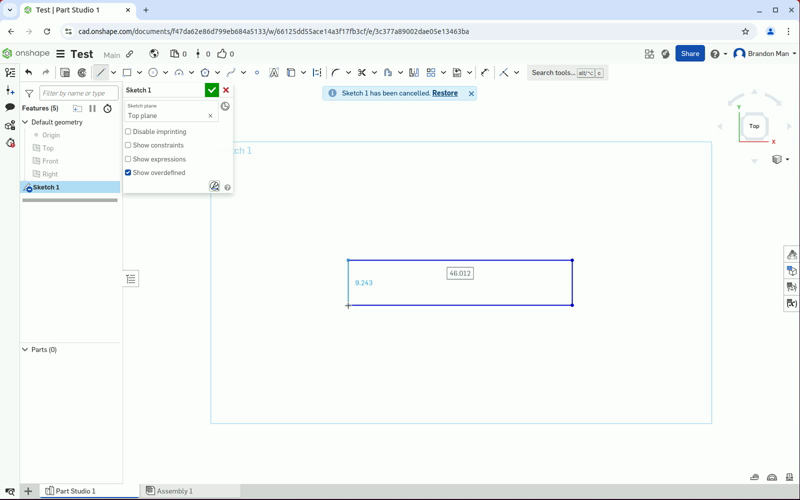
key(esc)
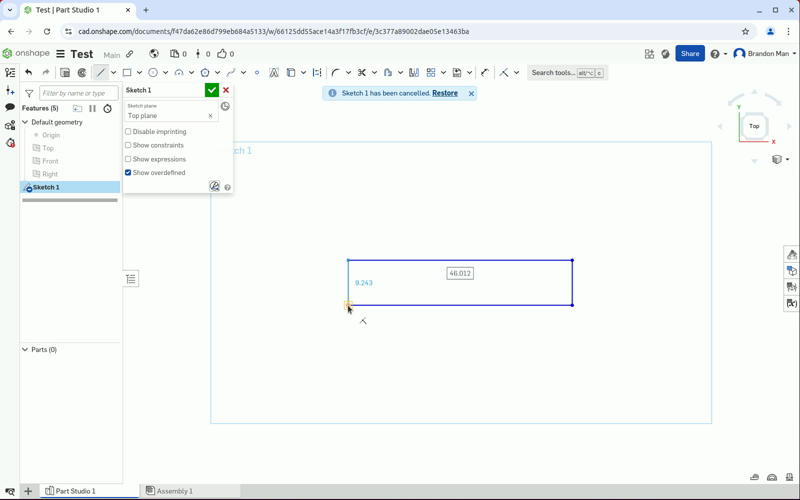
mouse_move(509, 286)
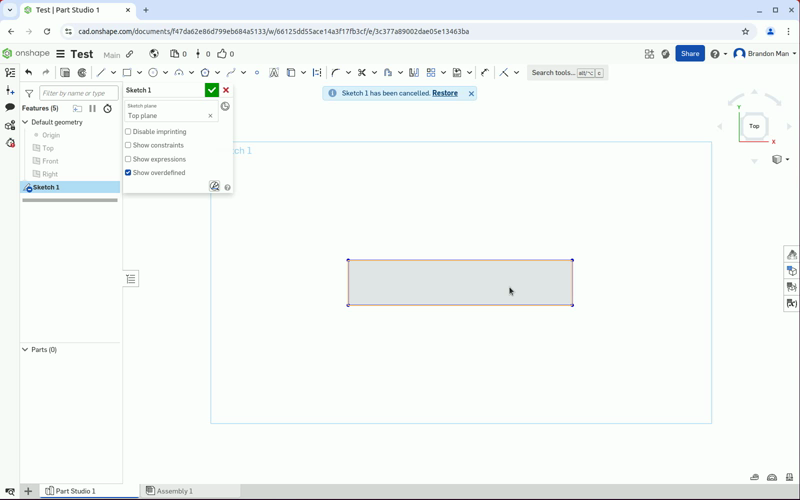
click(509, 286)
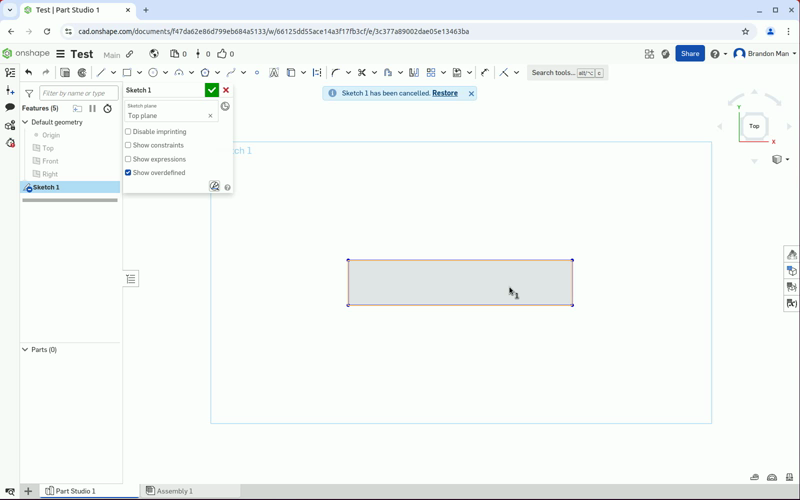
mouse_move(73, 352)
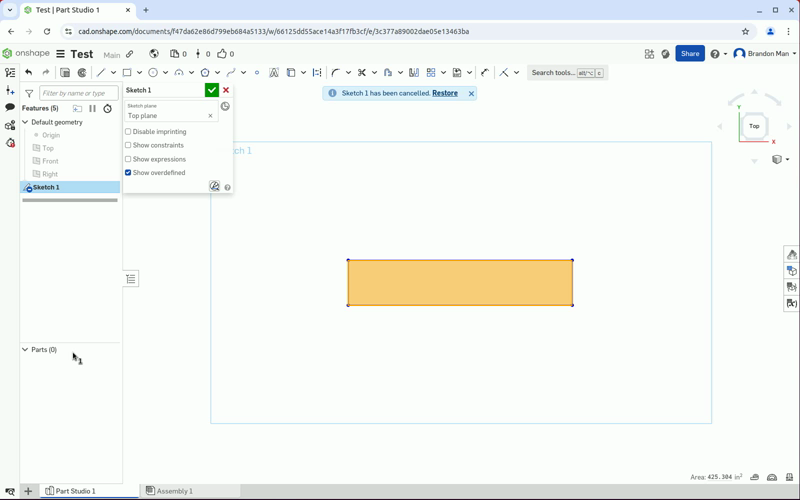
key(shift+y)
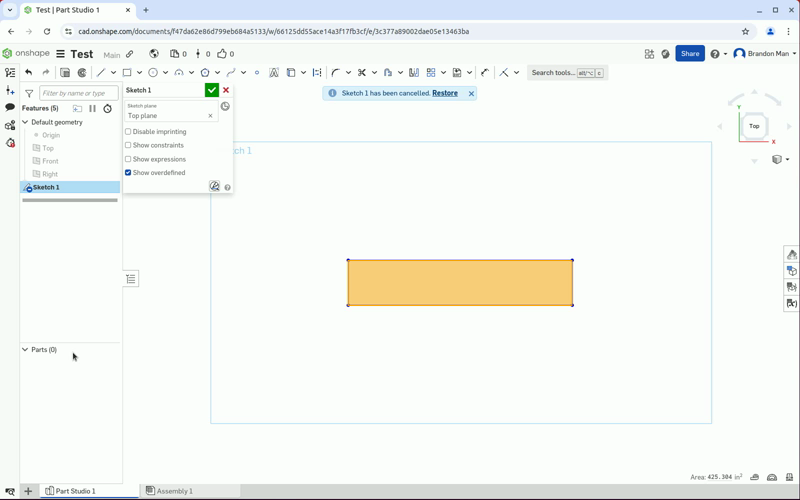
key(shift+e)
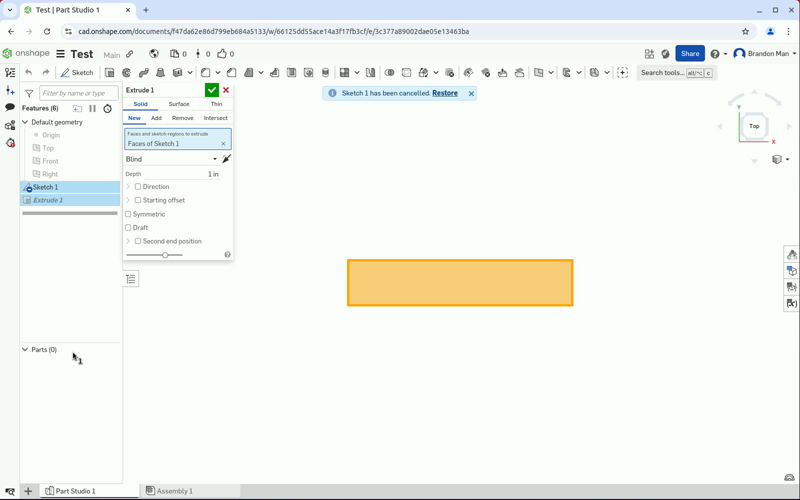
mouse_move(143, 106)
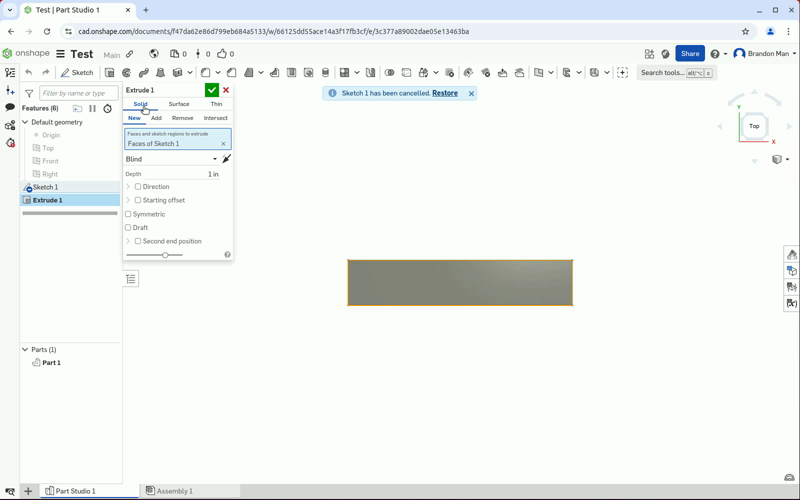
click(143, 106)
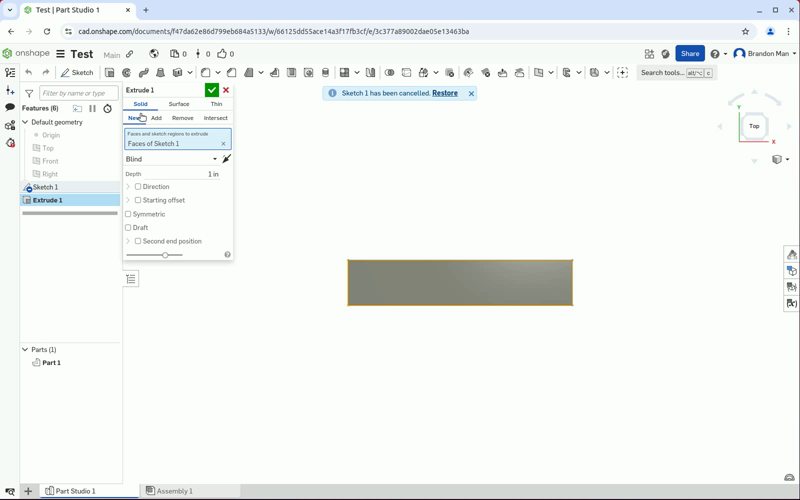
mouse_move(137, 120)
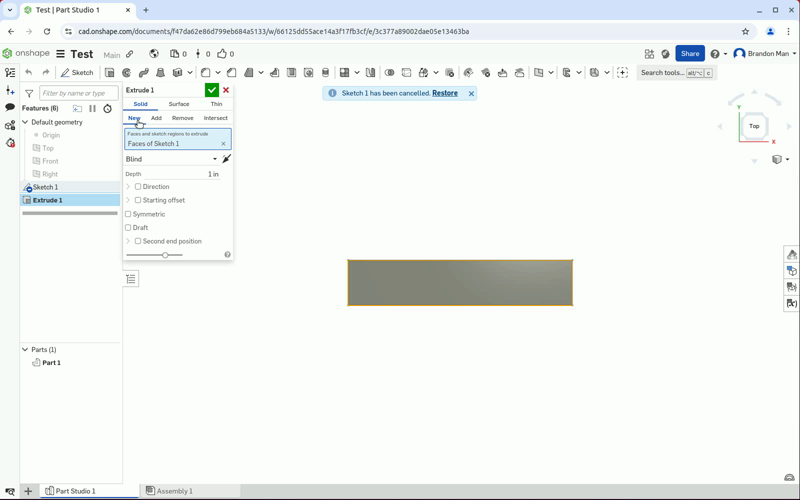
click(137, 120)
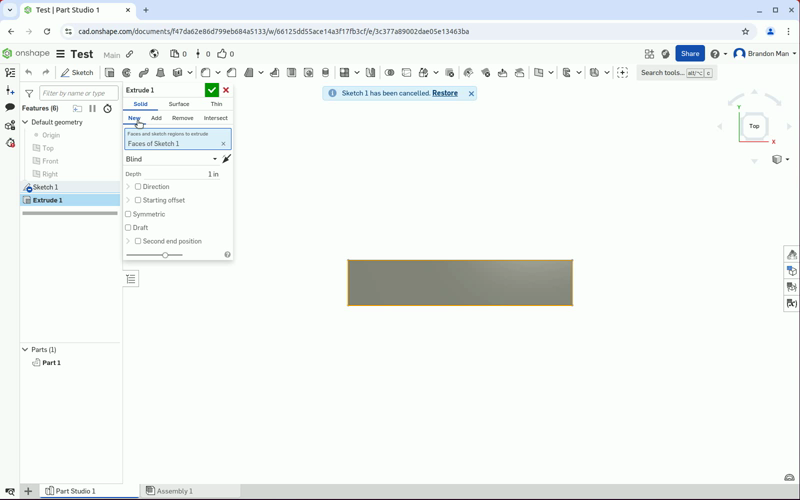
key(tab, 4)
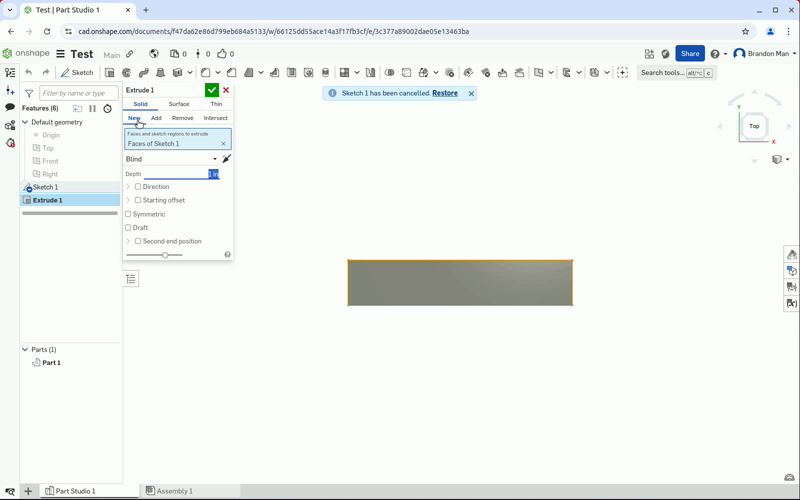
text(7.943)
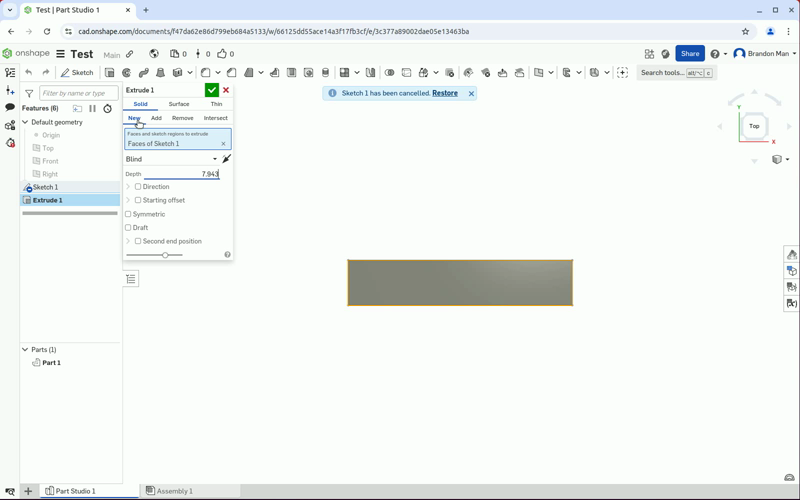
key(enter)
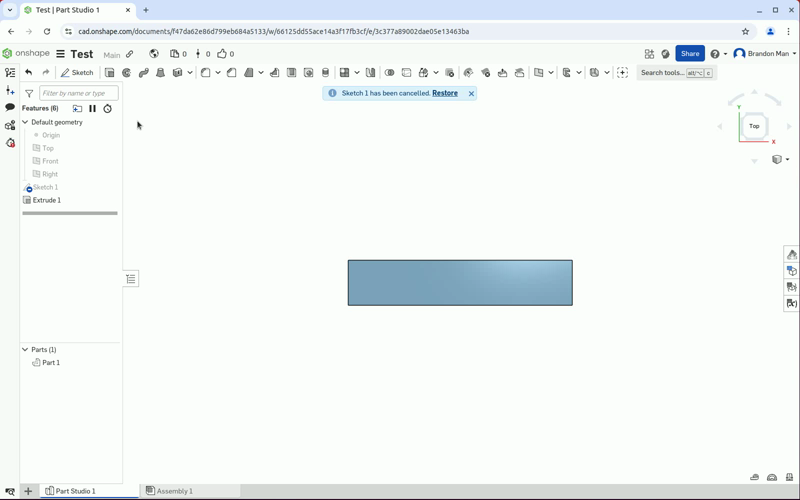
key(shift+h)
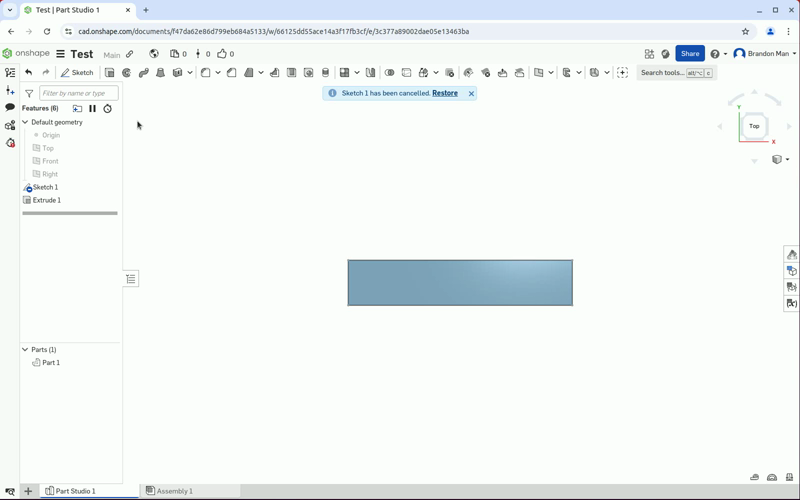
key(shift+h)
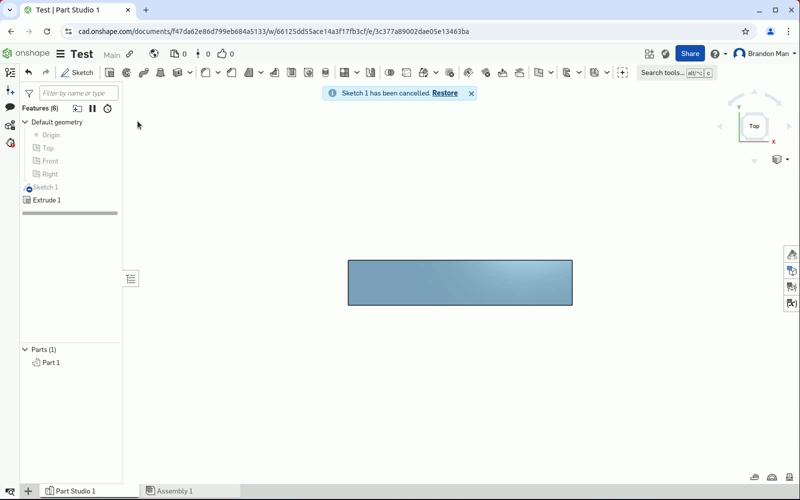
mouse_move(73, 189)
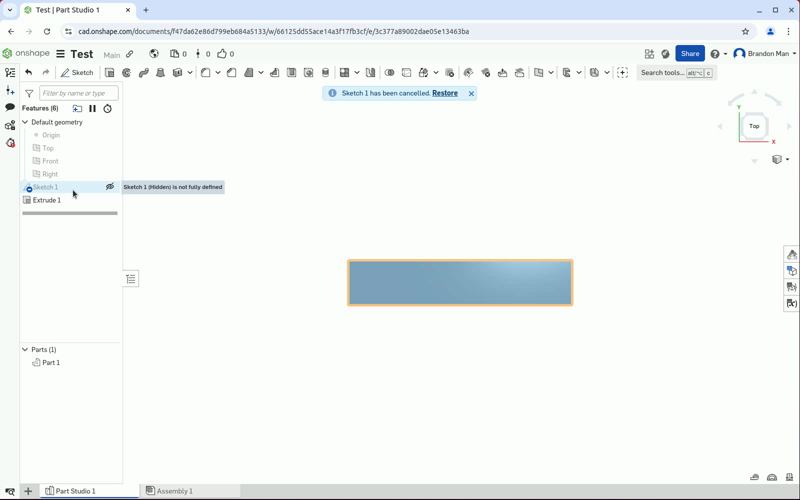
click(73, 189)
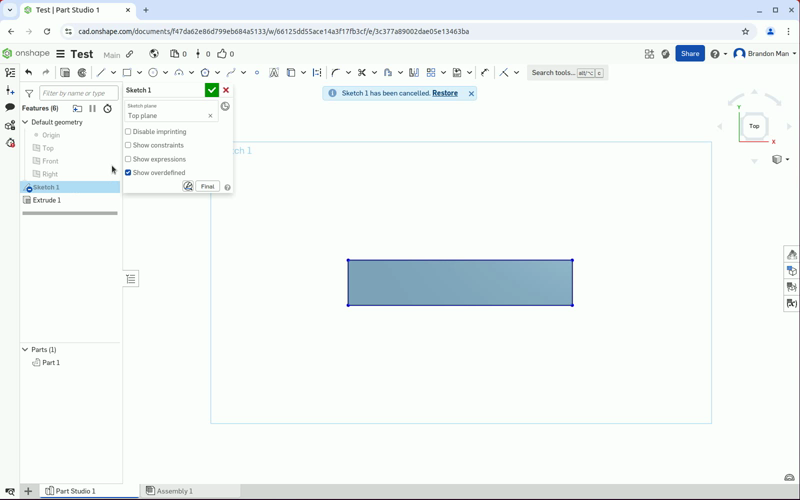
mouse_move(229, 92)
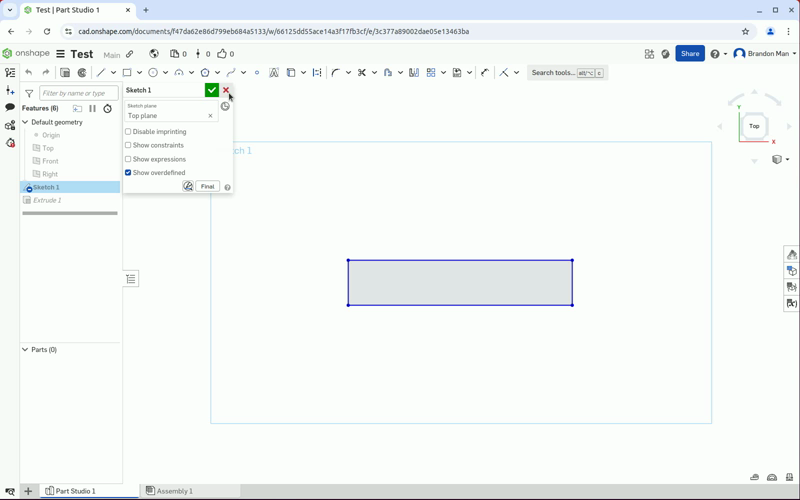
click(229, 92)
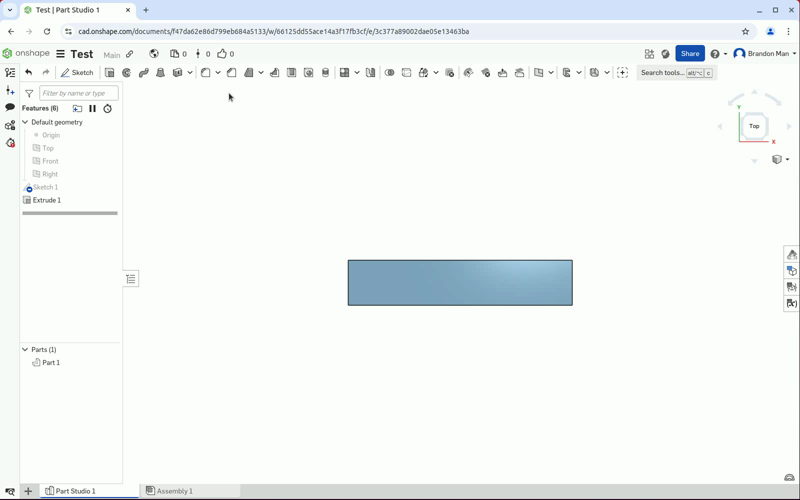
mouse_move(541, 75)
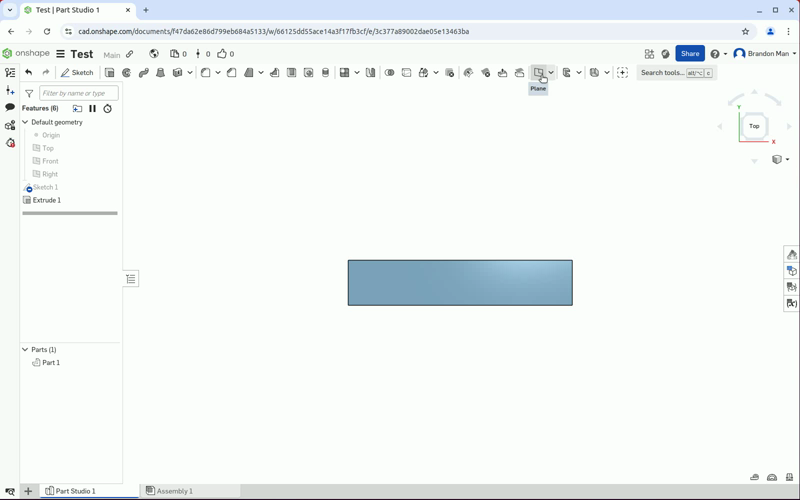
click(541, 75)
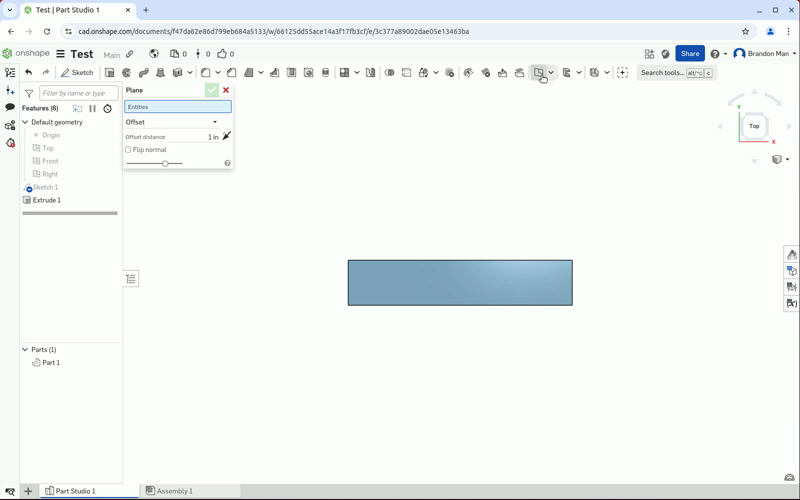
mouse_move(73, 150)
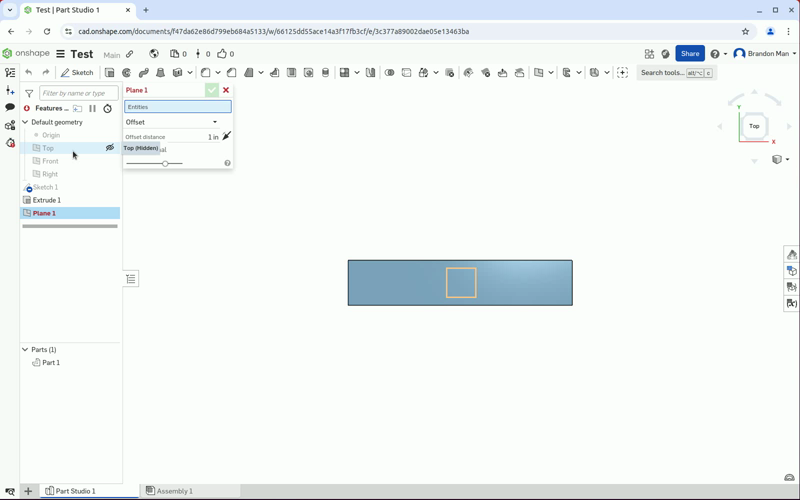
click(73, 150)
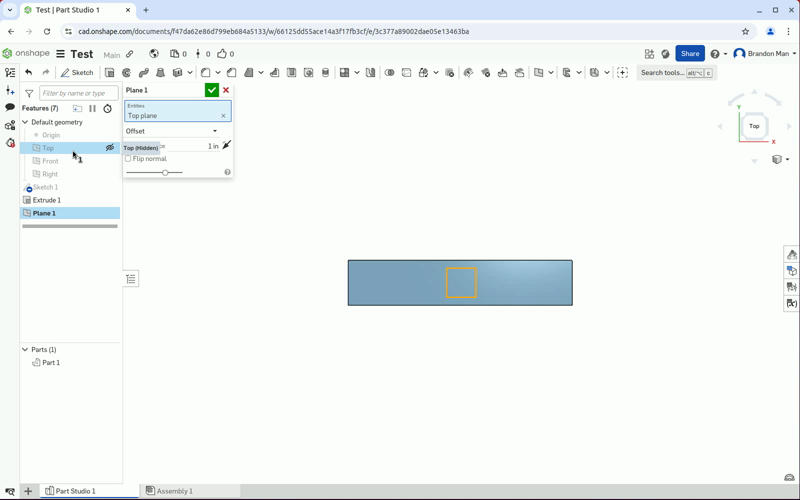
key(tab, 2)
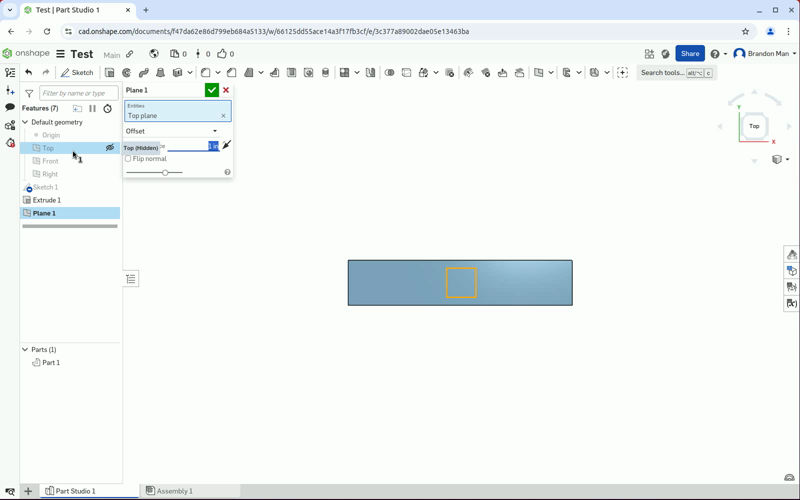
text(7.949)
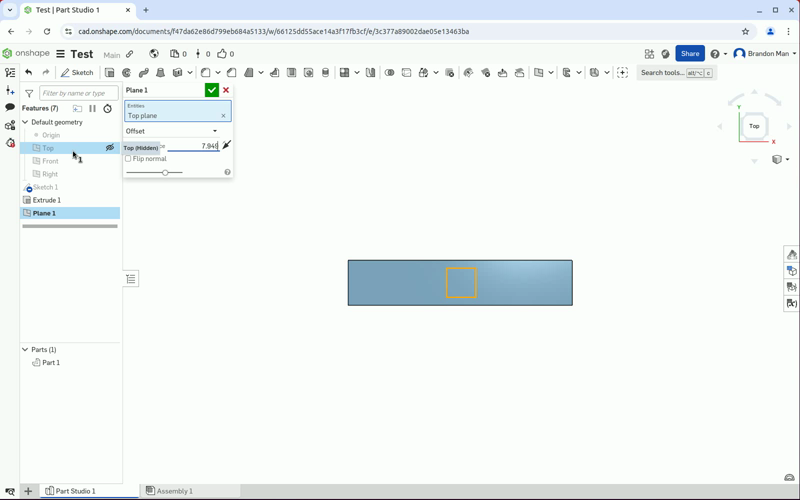
key(enter, 2)
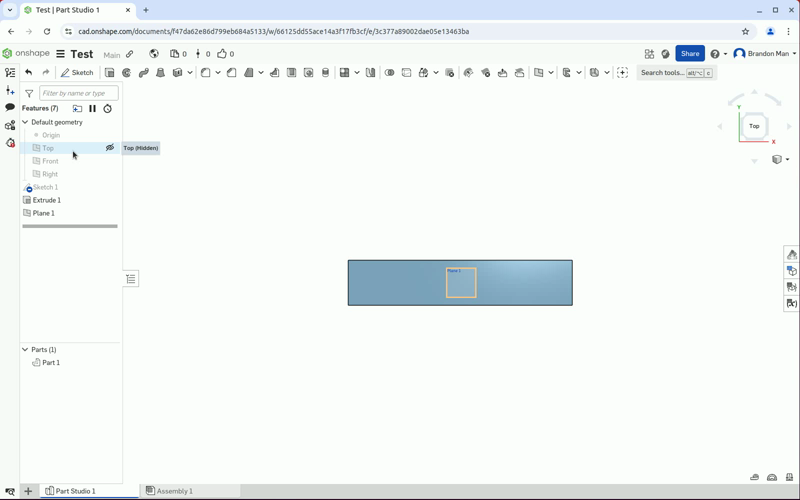
key(shift+s)
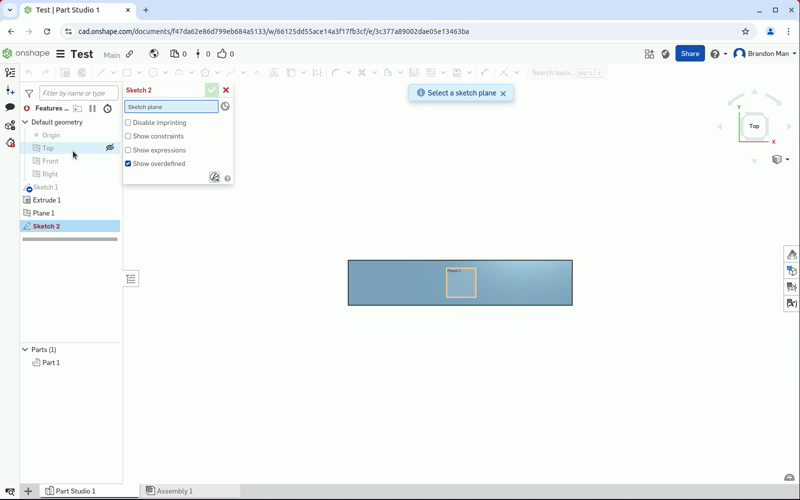
mouse_move(73, 215)
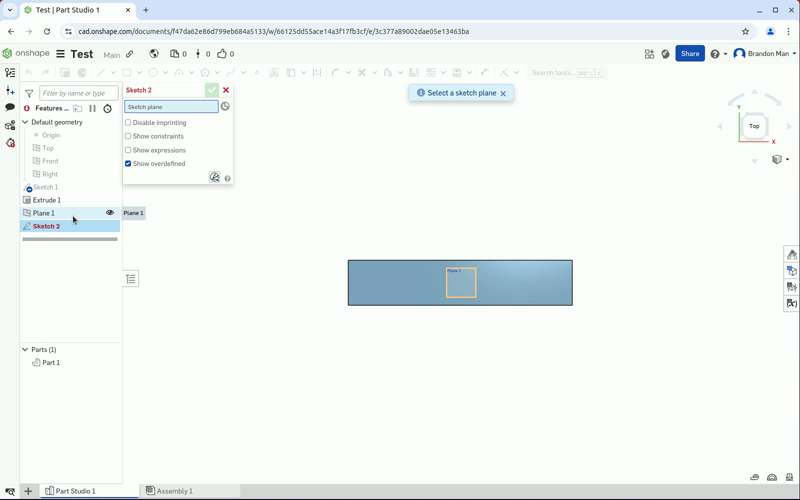
click(73, 215)
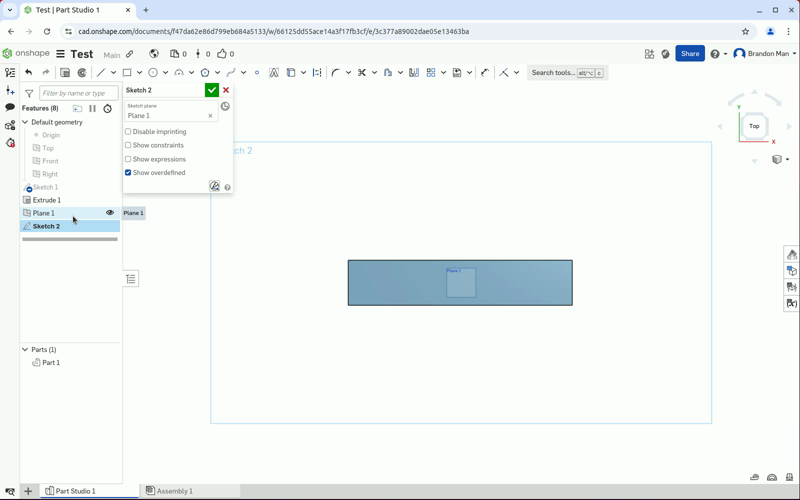
mouse_move(73, 352)
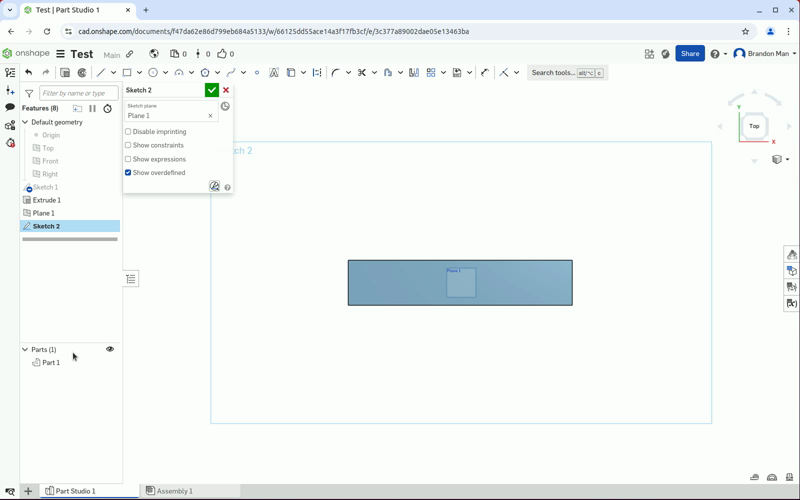
key(y)
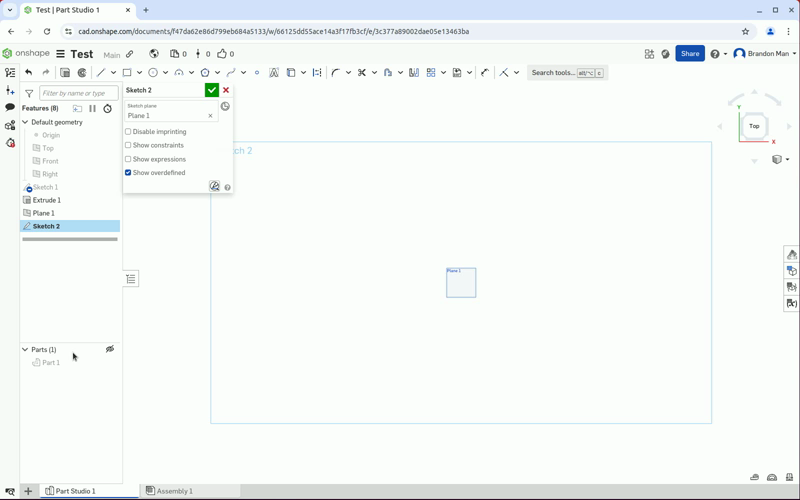
key(a)
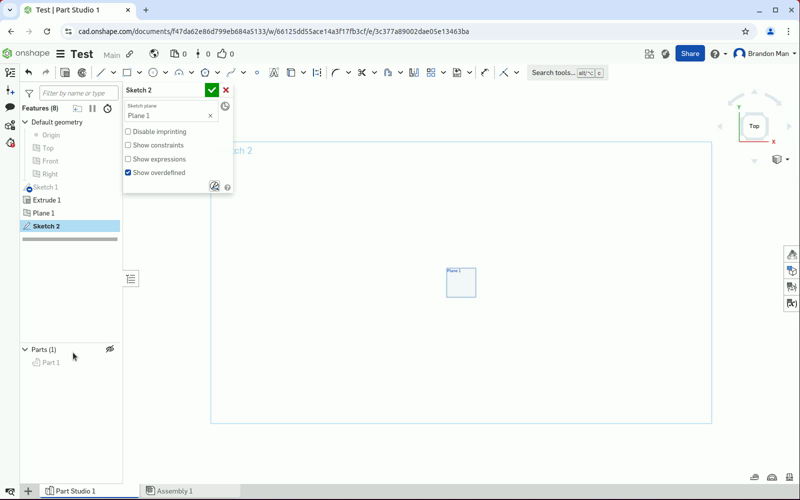
key_down(shift)
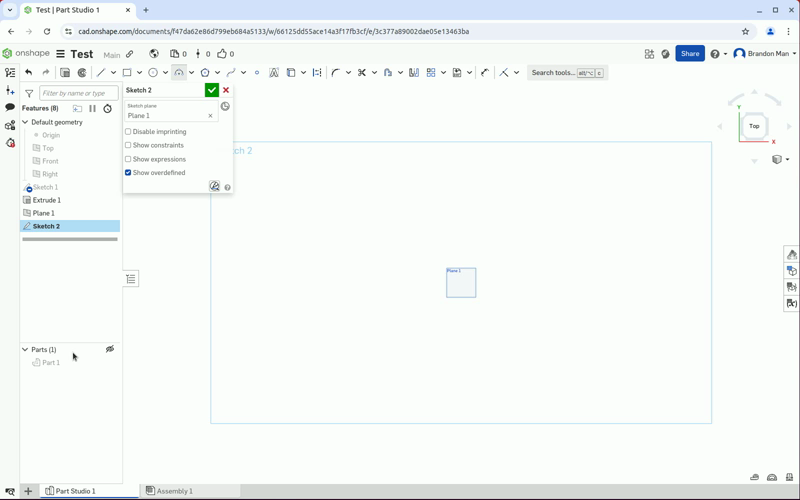
mouse_move(352, 293)
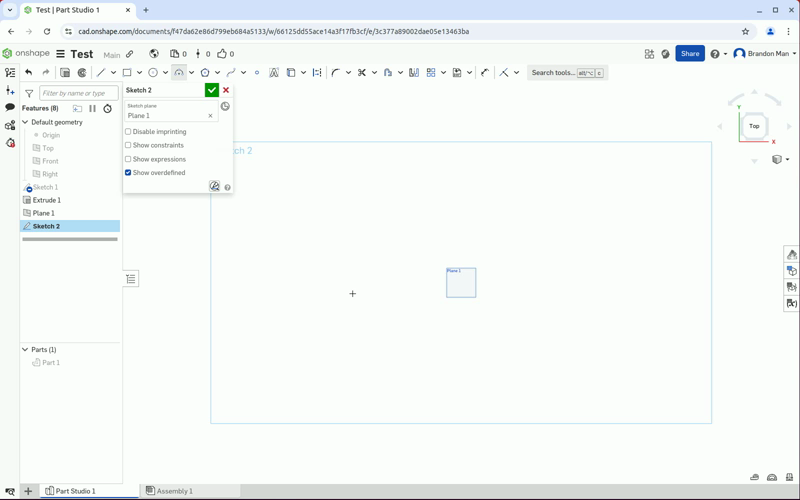
click(352, 293)
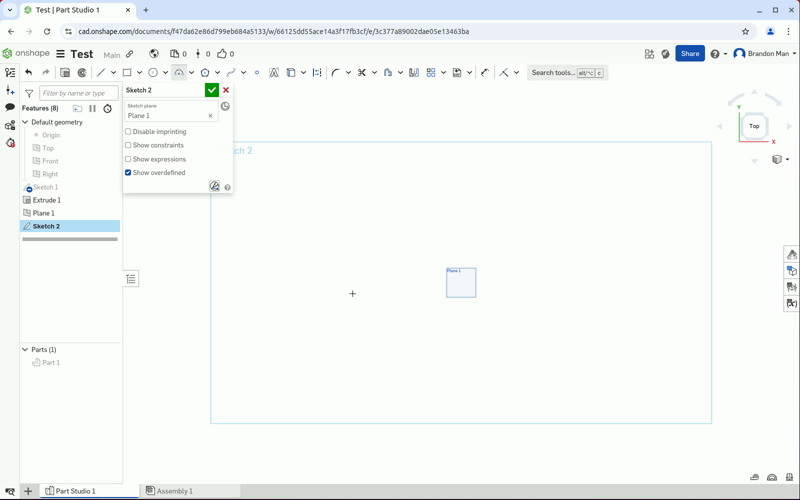
key_up(shift)
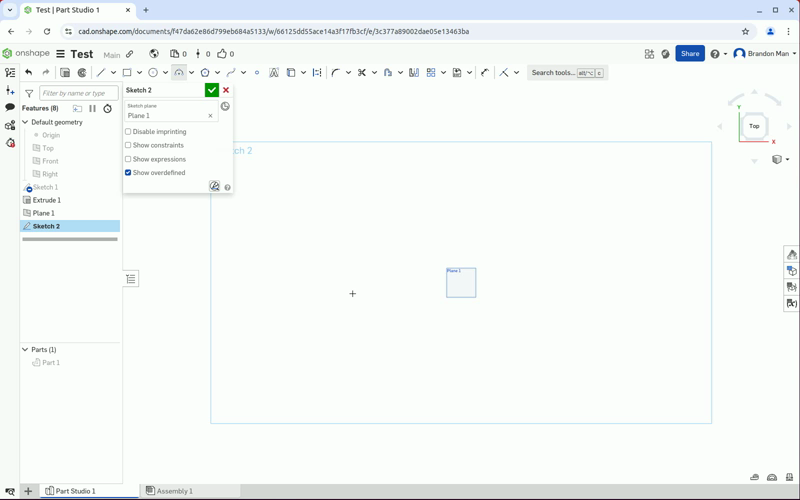
key_down(shift)
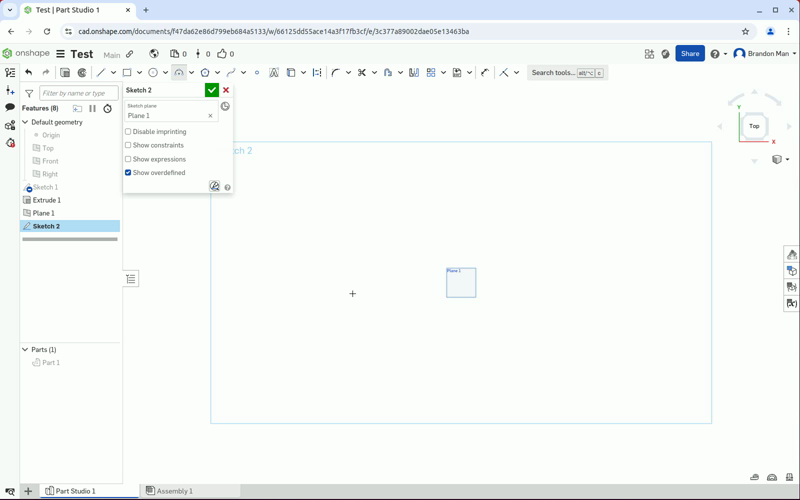
mouse_move(359, 300)
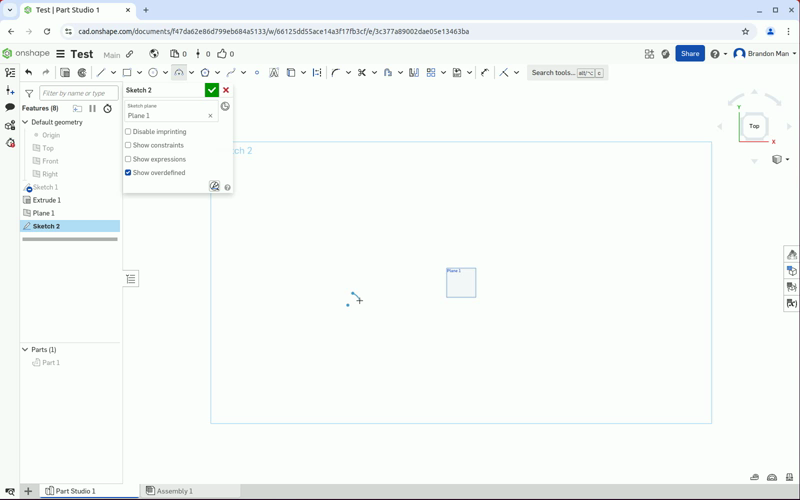
click(359, 300)
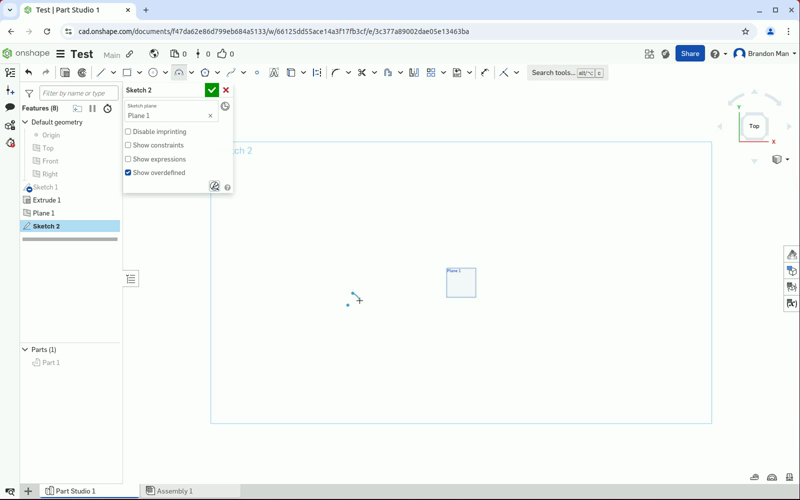
mouse_move(354, 298)
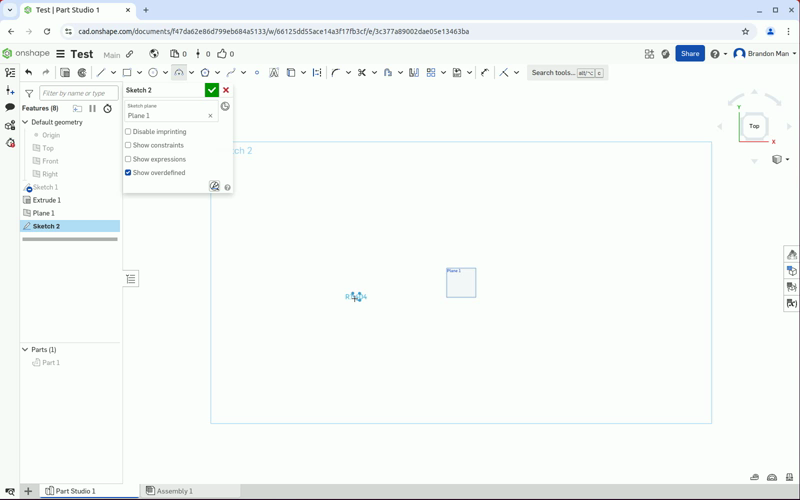
click(354, 298)
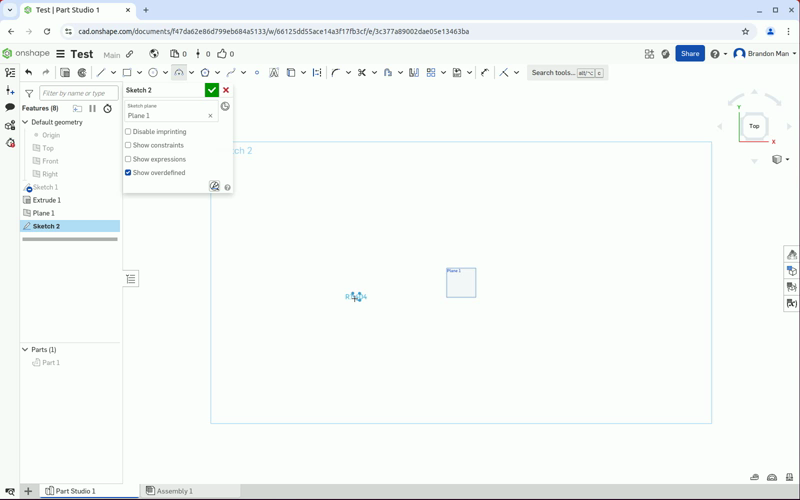
key_up(shift)
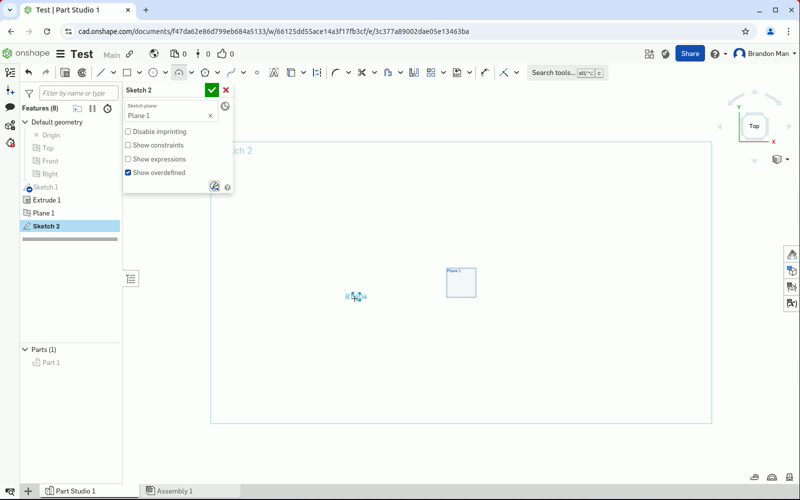
key(esc)
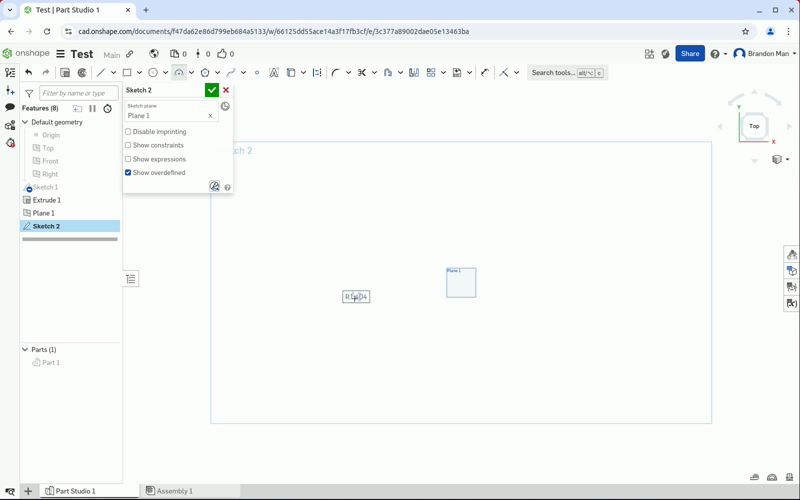
key(l)
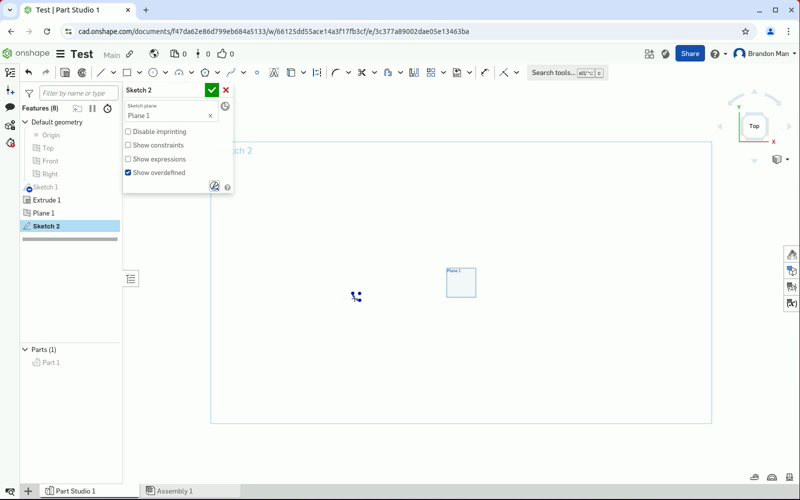
mouse_move(359, 300)
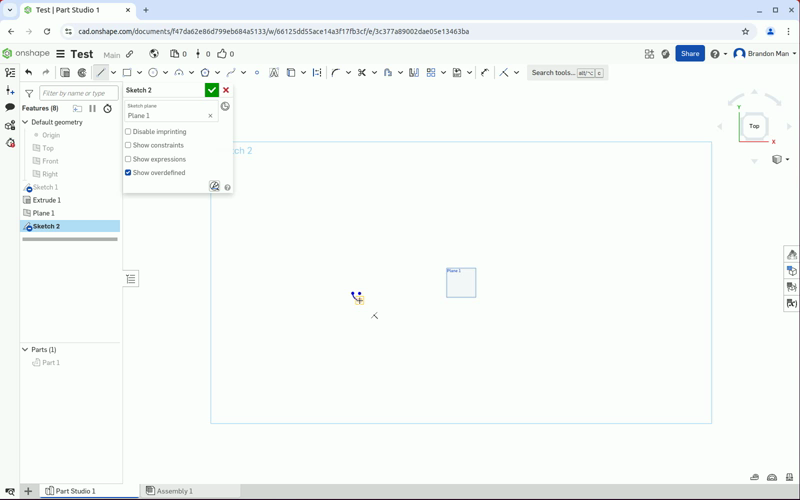
click(359, 300)
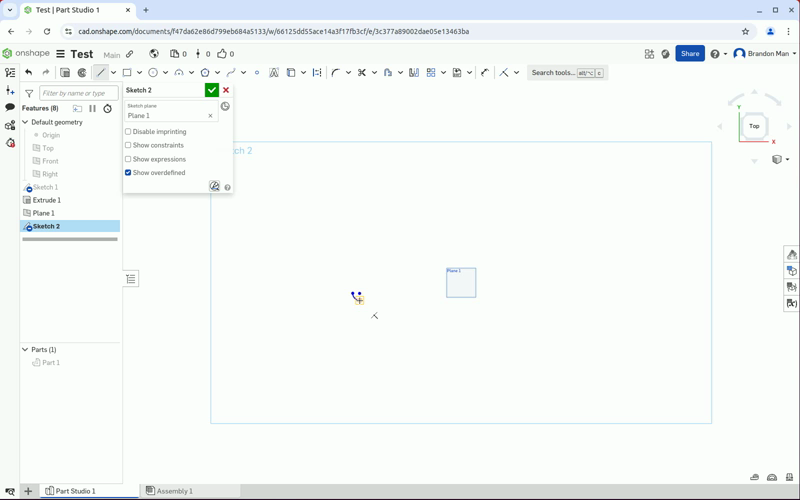
key_down(shift)
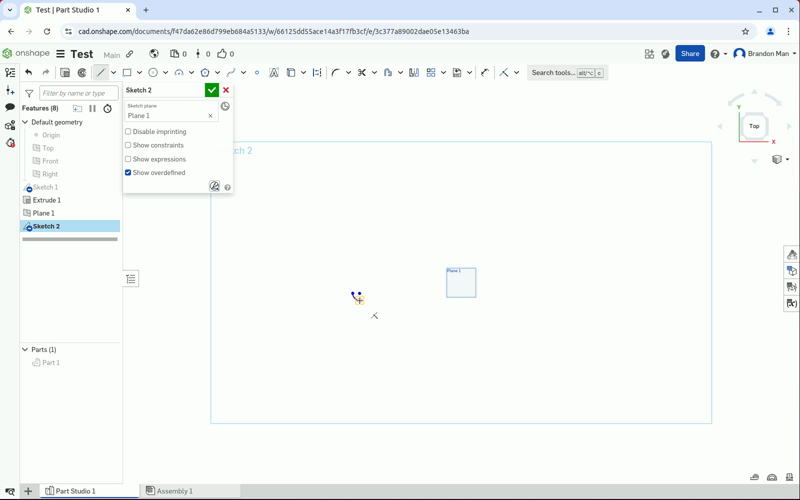
mouse_move(561, 300)
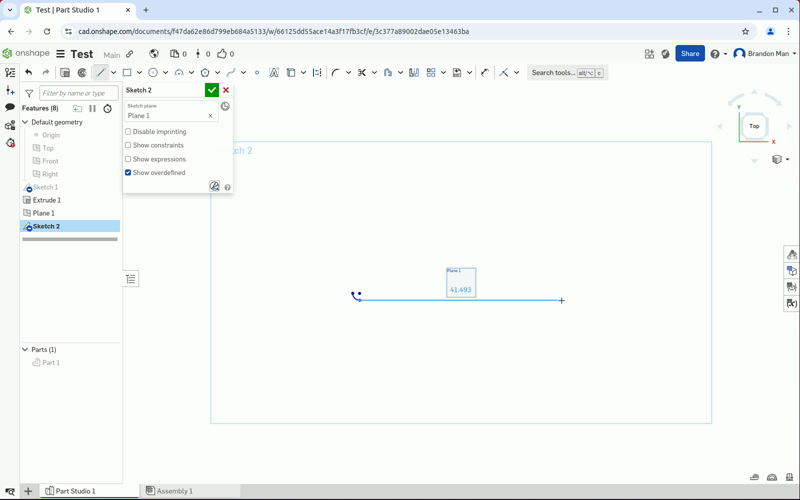
click(561, 300)
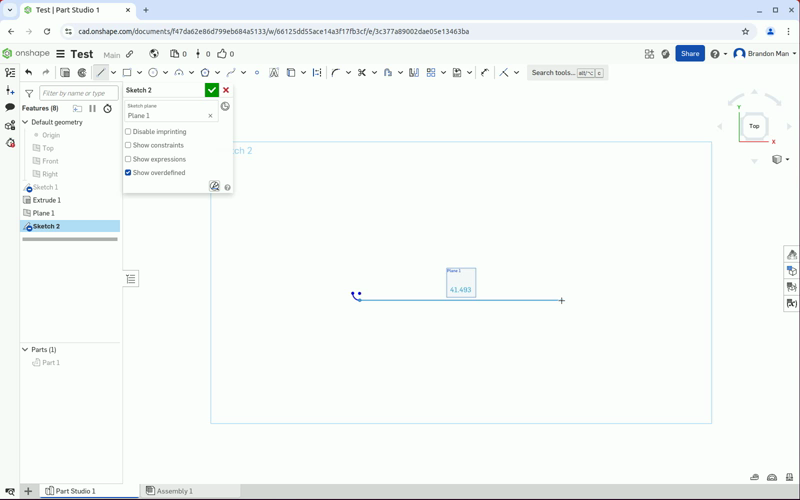
key_up(shift)
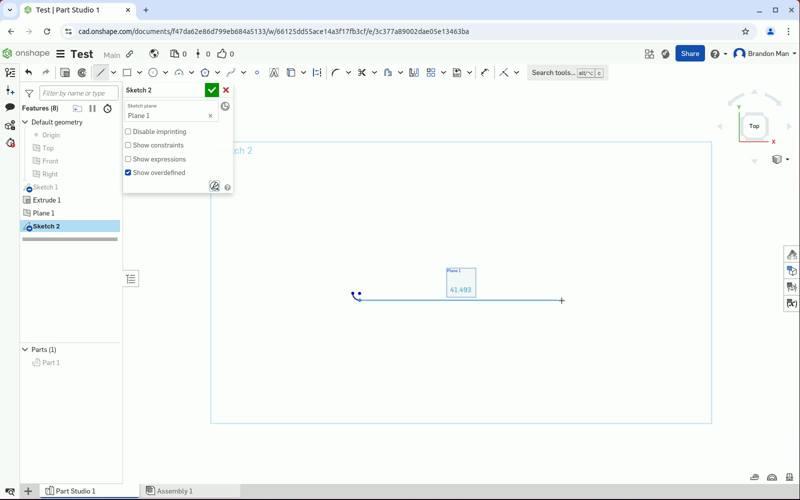
key(esc)
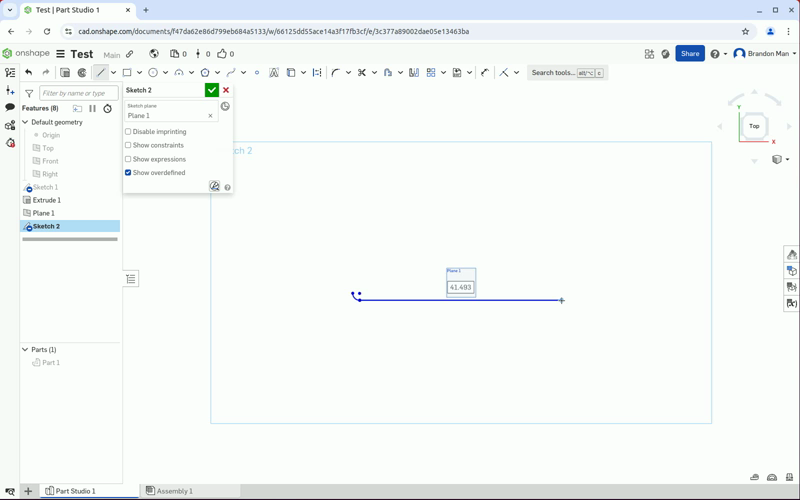
key(a)
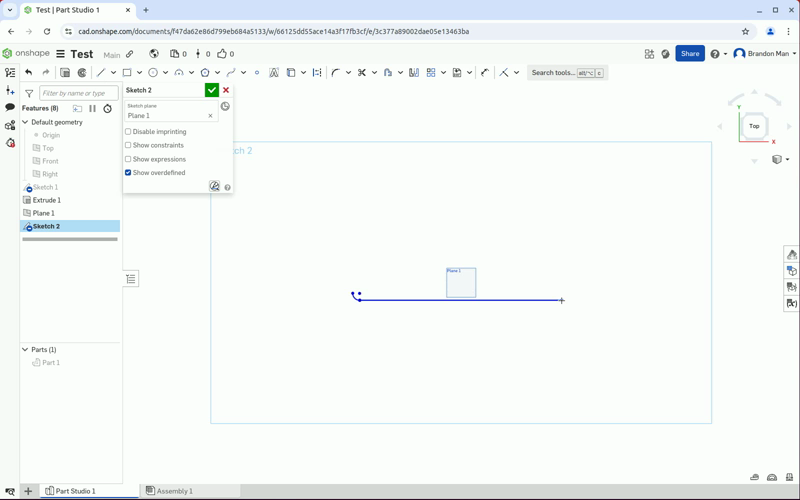
mouse_move(561, 300)
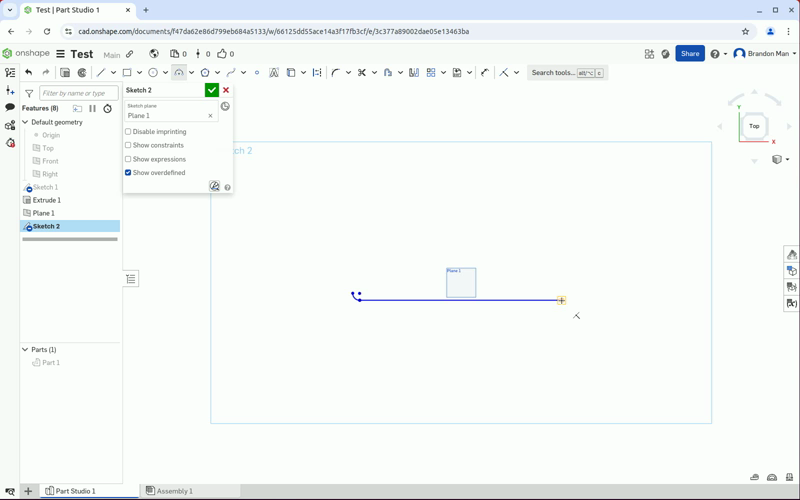
click(561, 300)
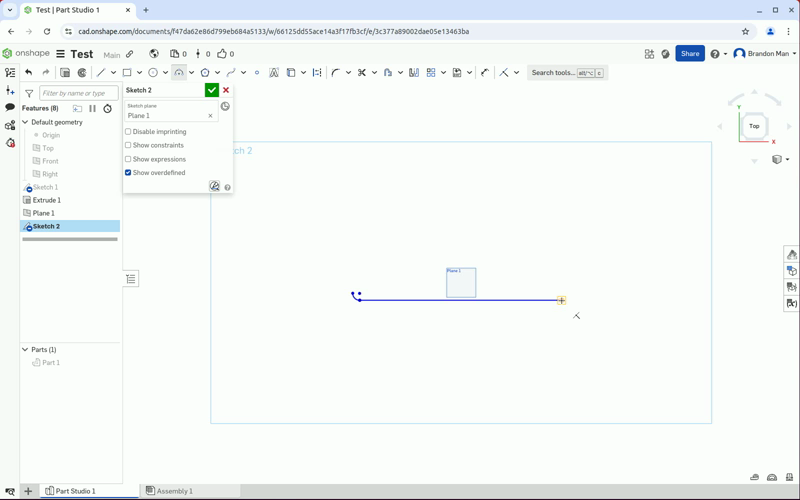
key_down(shift)
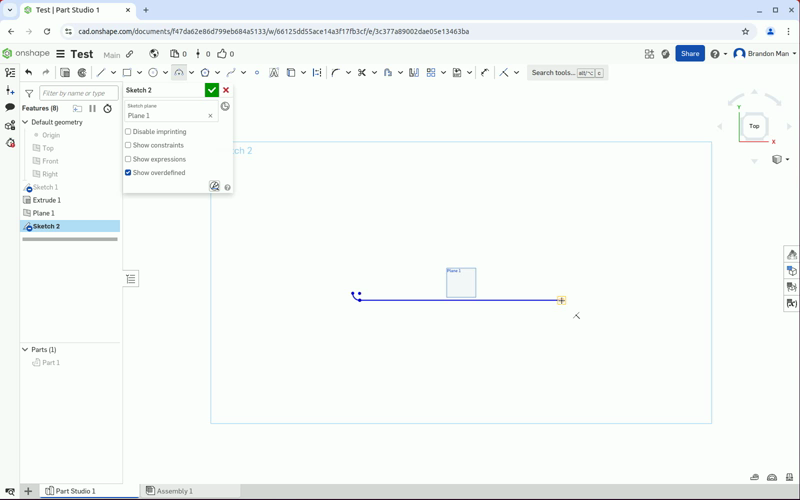
mouse_move(568, 293)
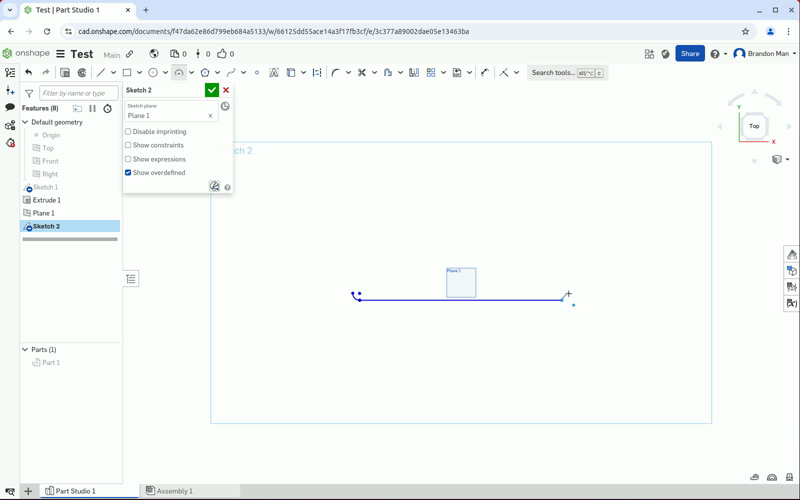
click(568, 293)
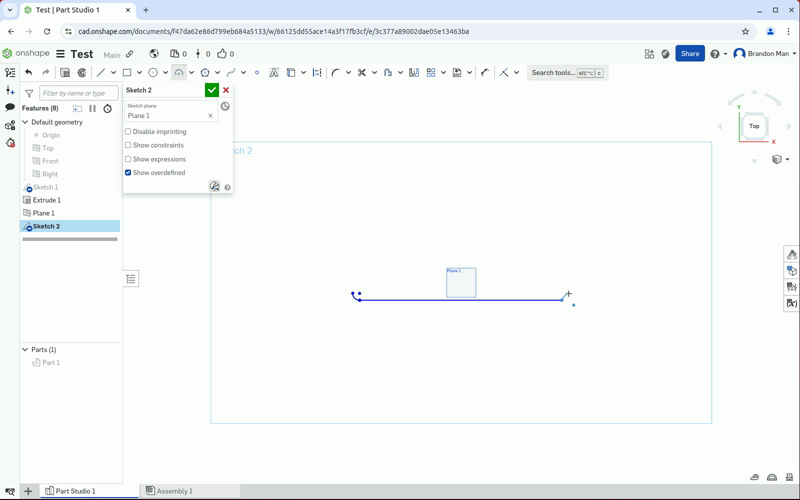
mouse_move(566, 298)
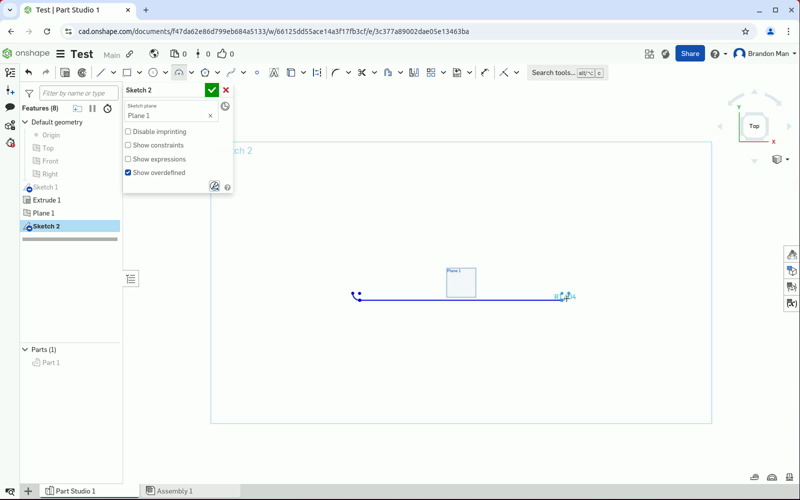
click(566, 298)
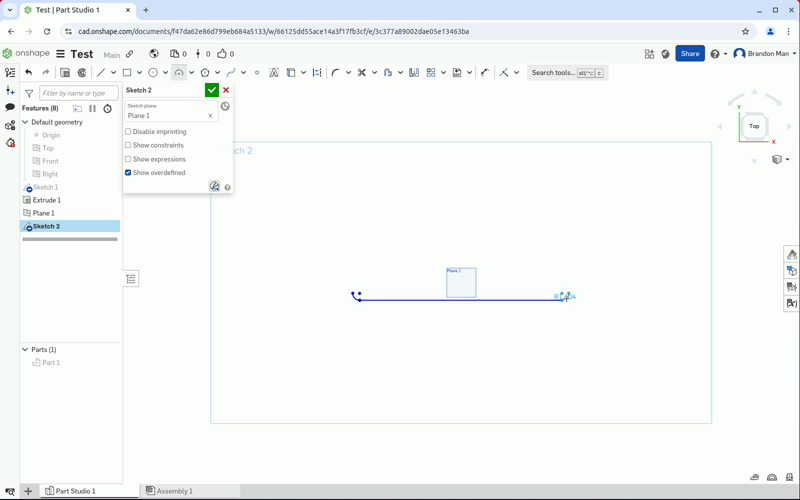
key_up(shift)
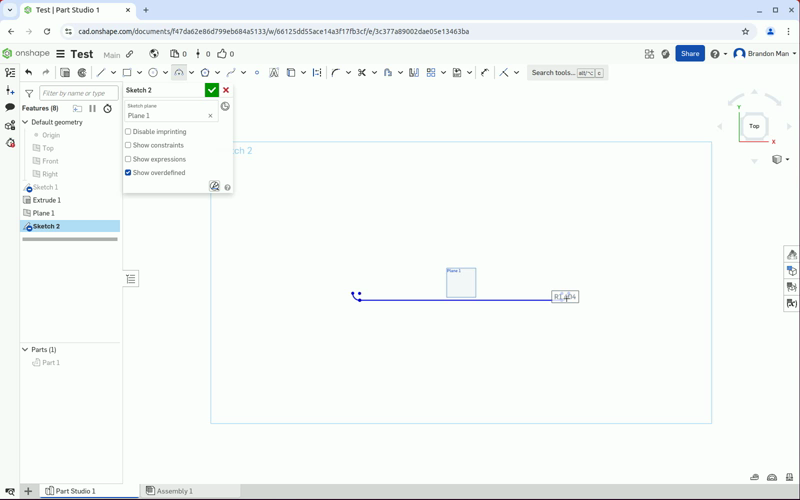
key(esc)
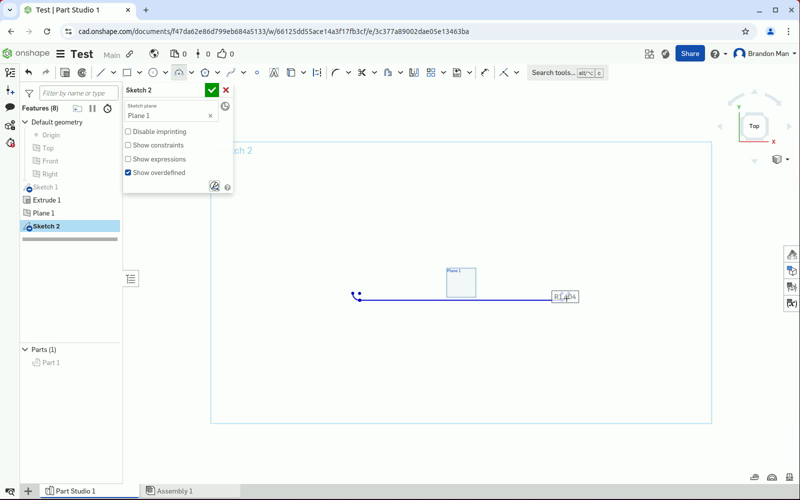
key(l)
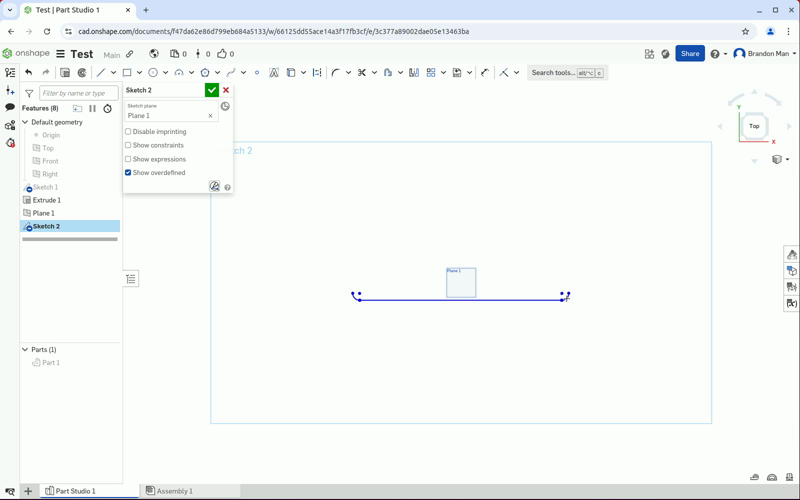
mouse_move(568, 293)
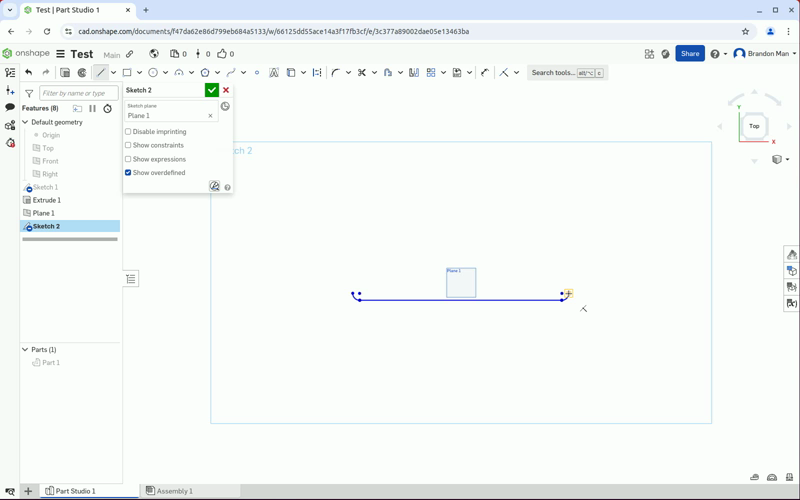
click(568, 293)
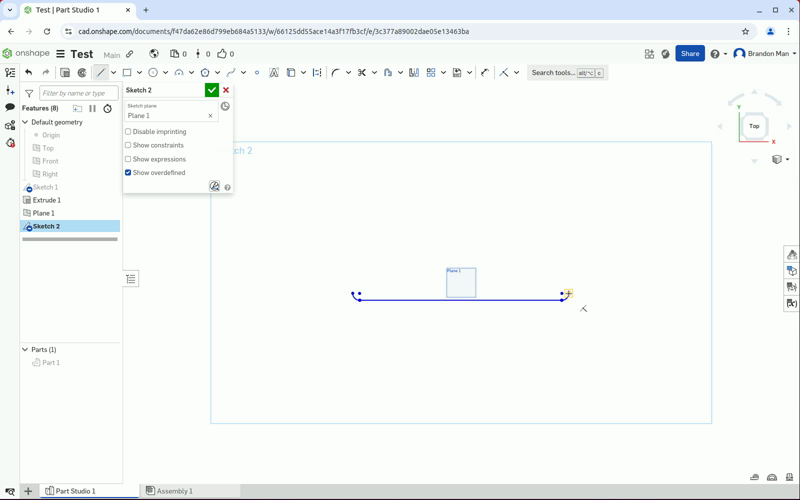
key_down(shift)
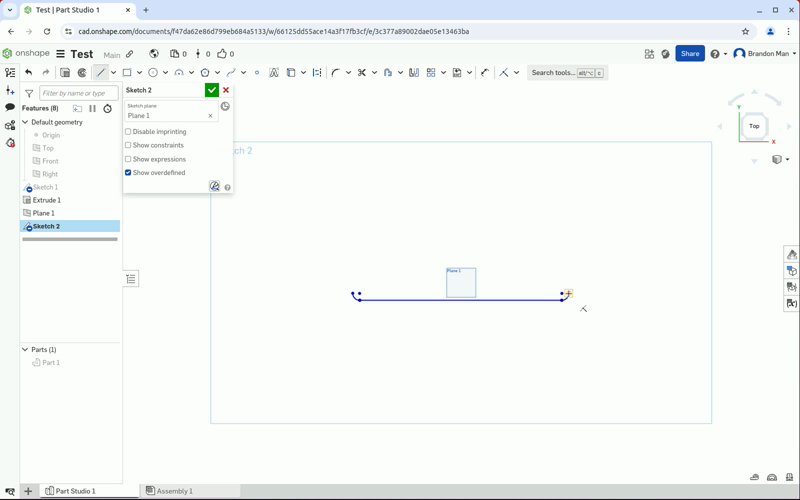
mouse_move(589, 293)
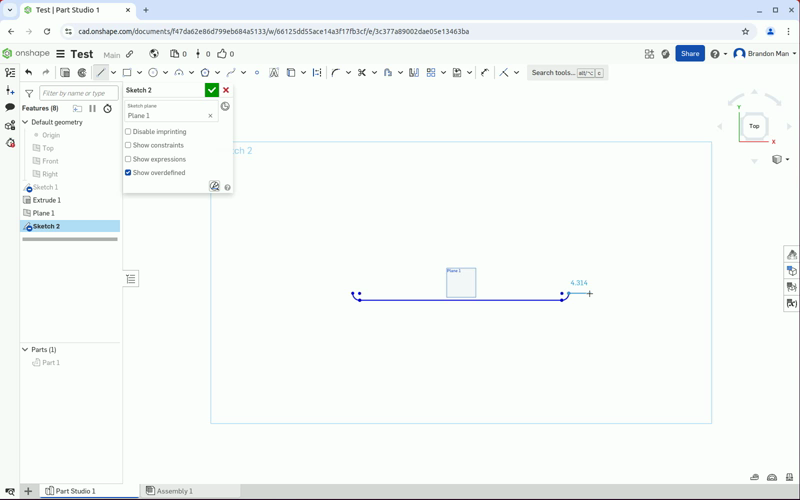
mouse_move(568, 270)
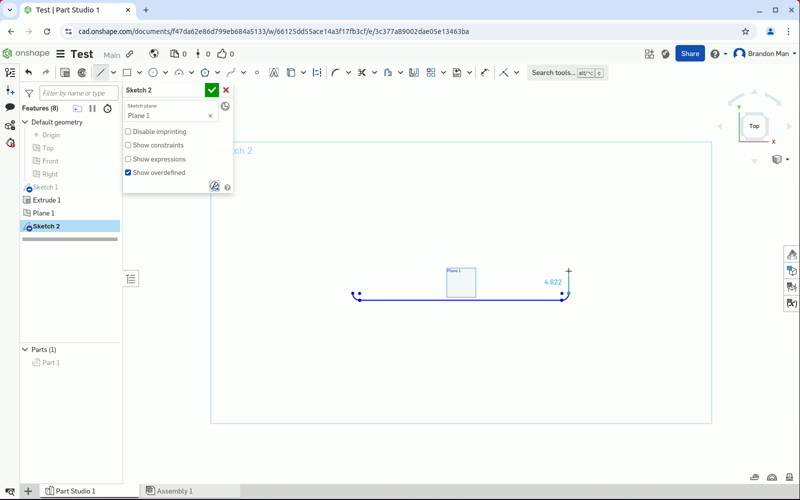
click(568, 270)
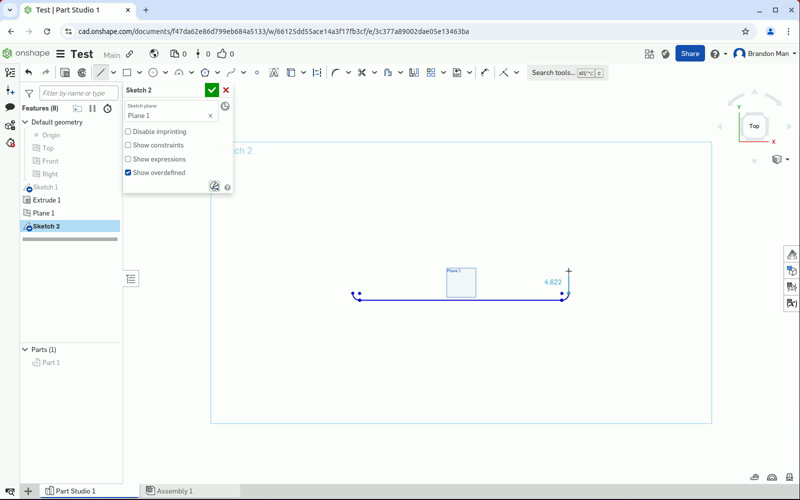
key_up(shift)
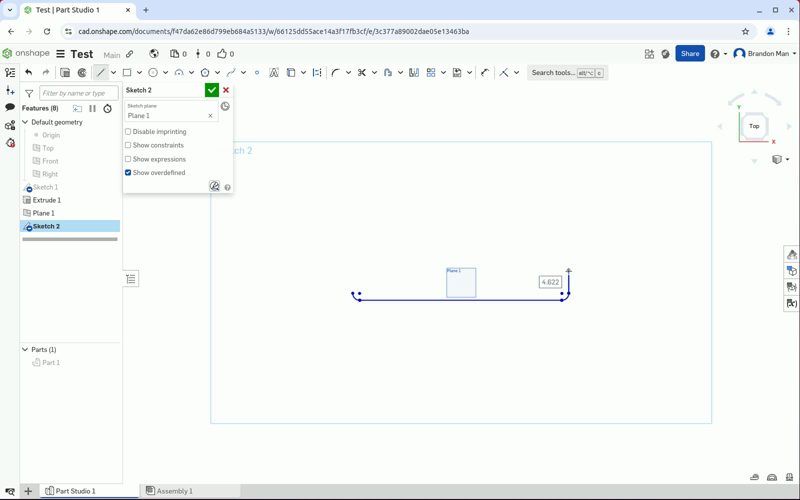
key(esc)
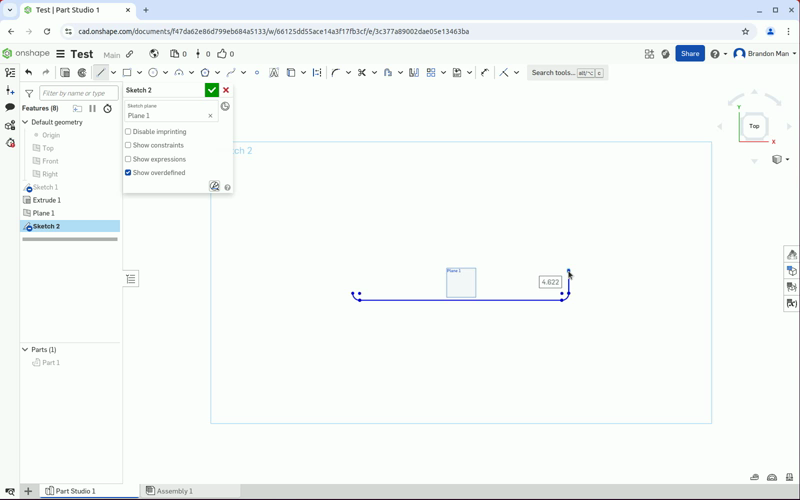
key(a)
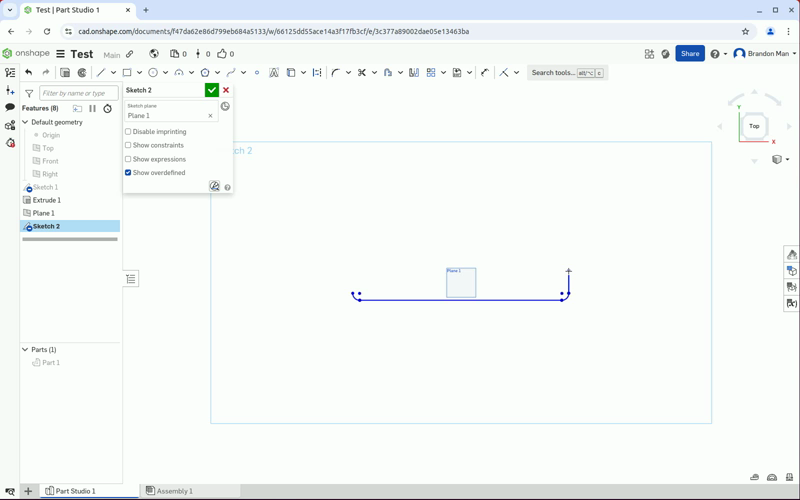
mouse_move(568, 270)
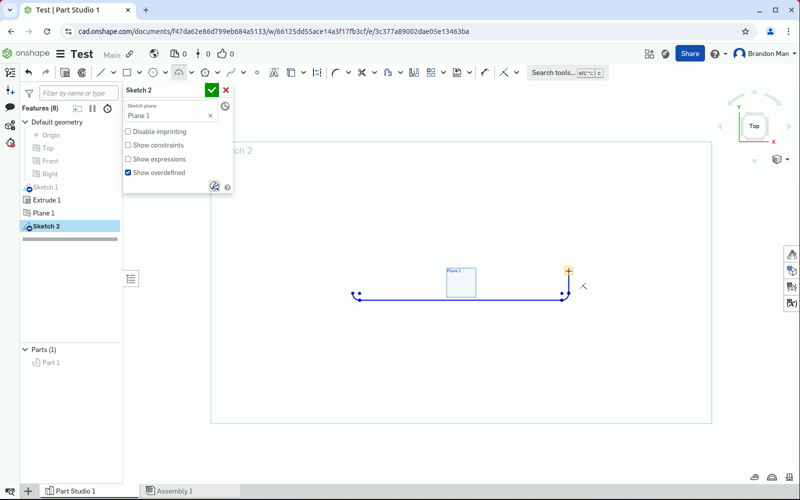
click(568, 270)
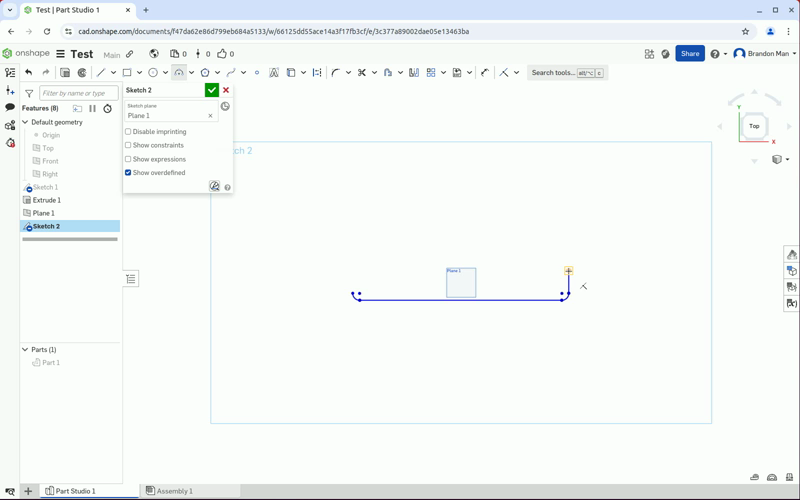
key_down(shift)
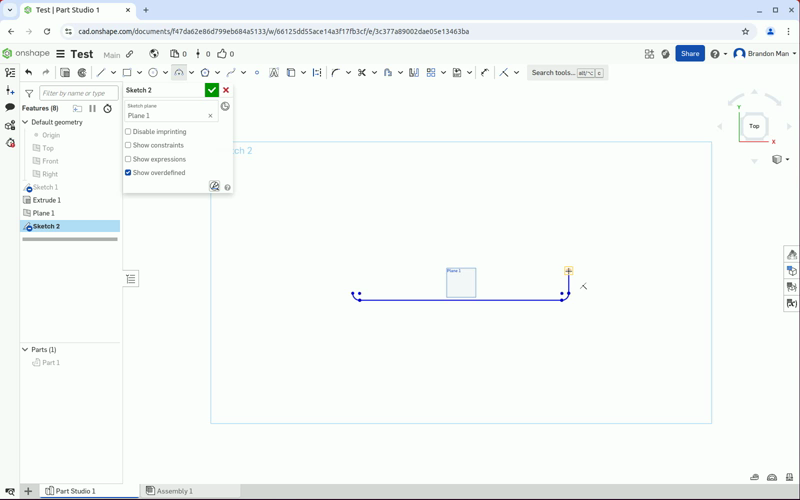
mouse_move(561, 264)
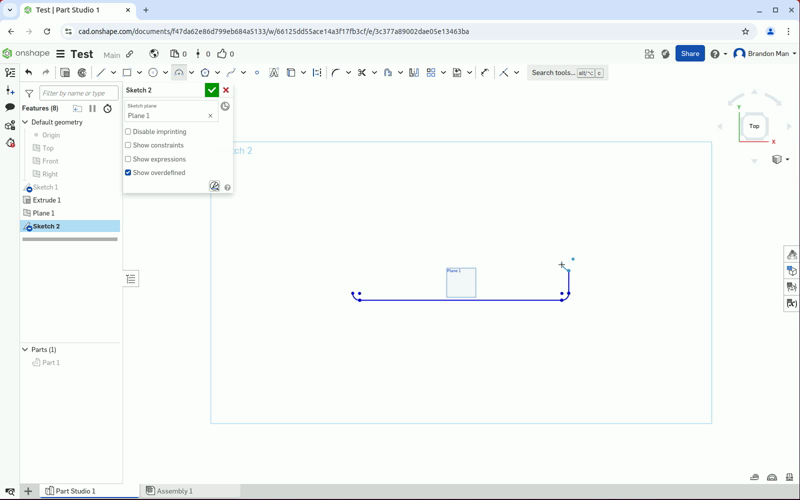
click(561, 264)
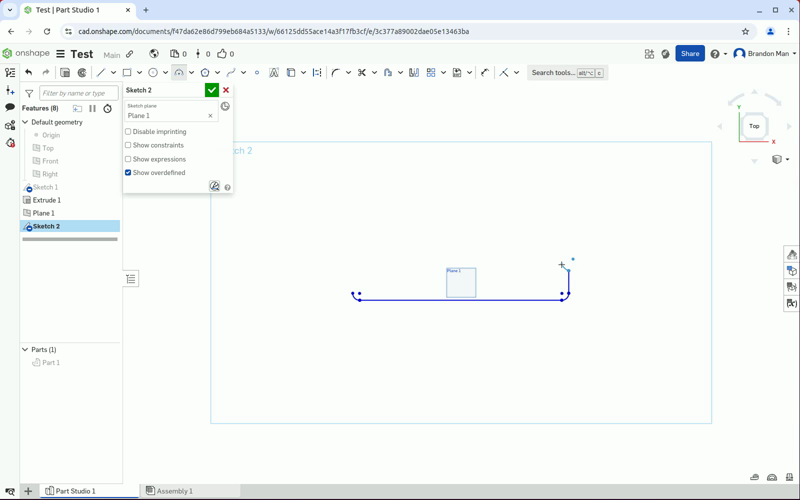
mouse_move(566, 265)
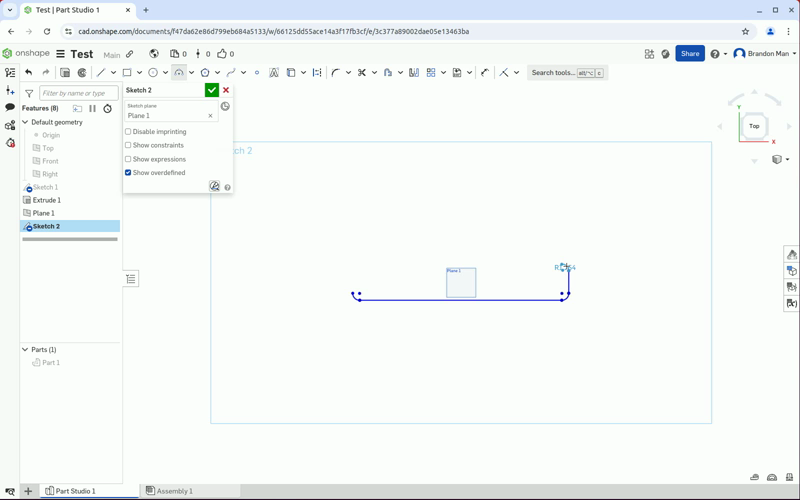
click(566, 265)
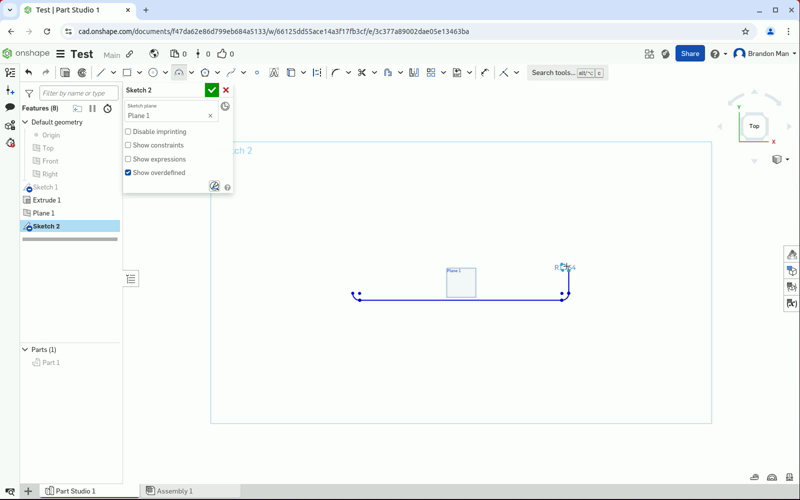
key_up(shift)
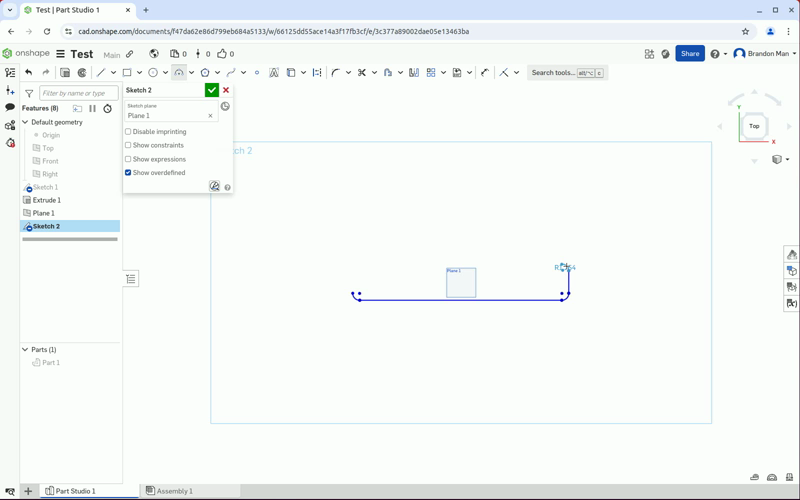
key(esc)
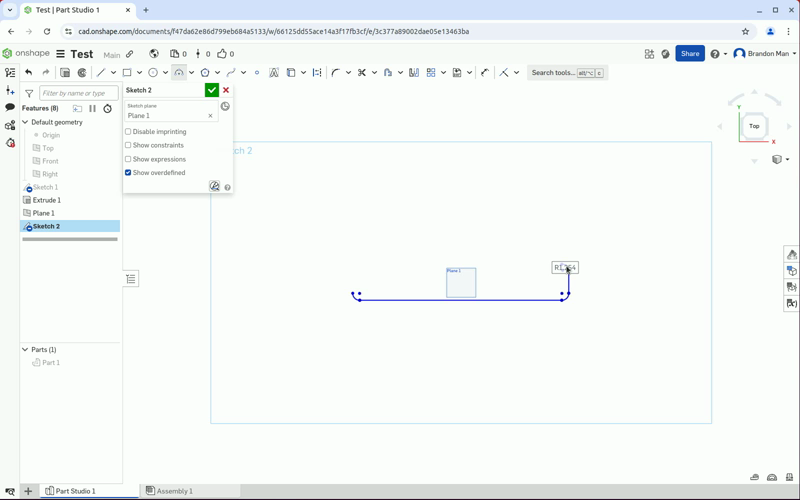
key(l)
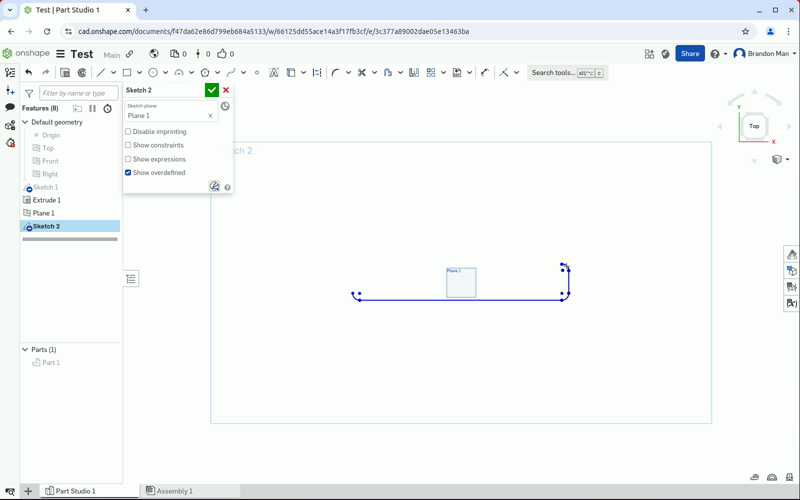
mouse_move(561, 264)
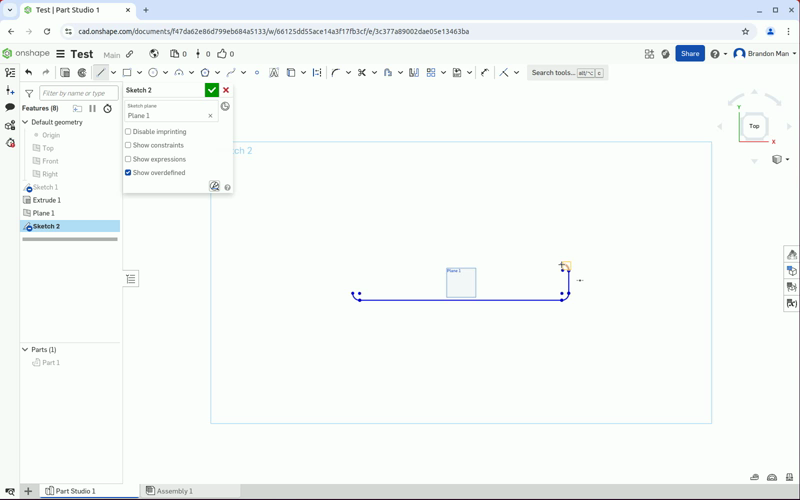
click(561, 264)
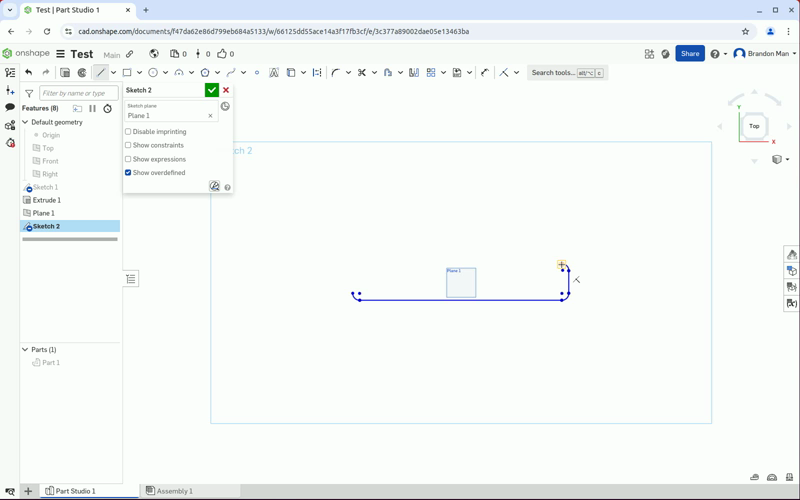
key_down(shift)
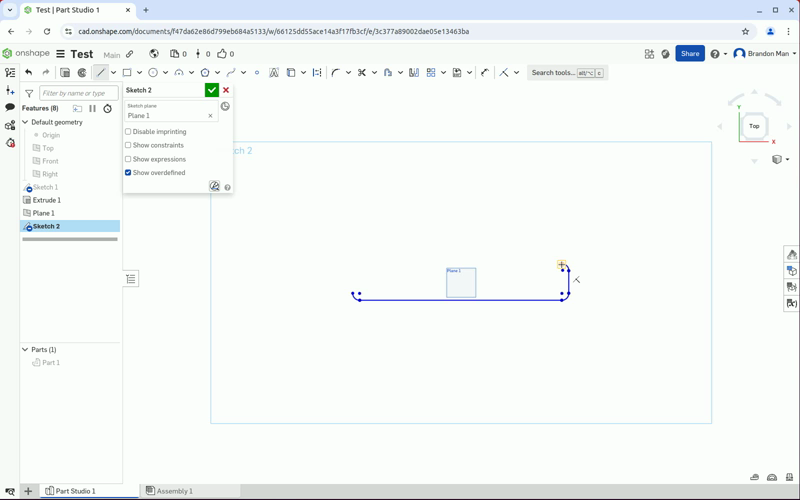
mouse_move(359, 264)
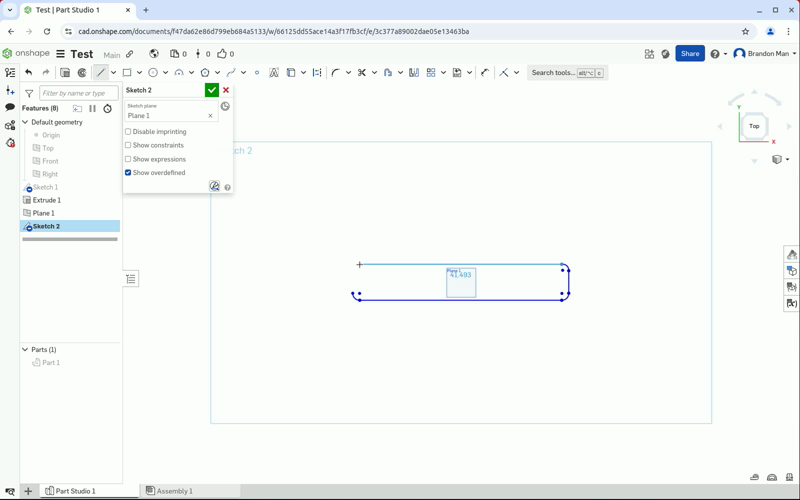
click(359, 264)
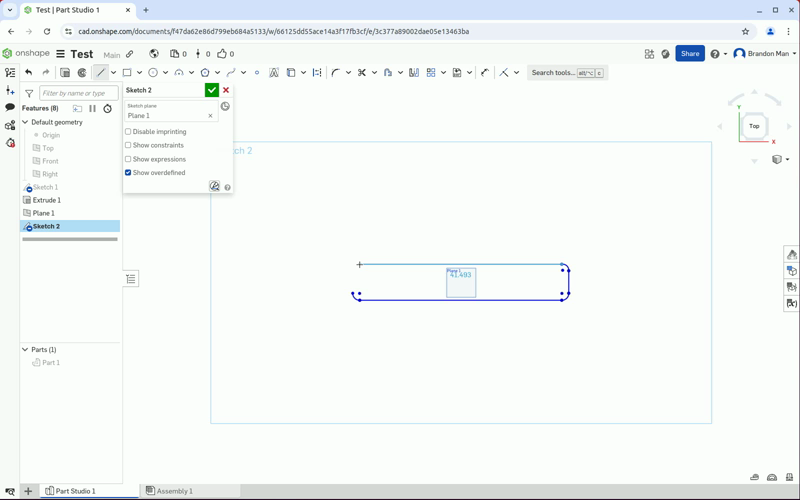
key_up(shift)
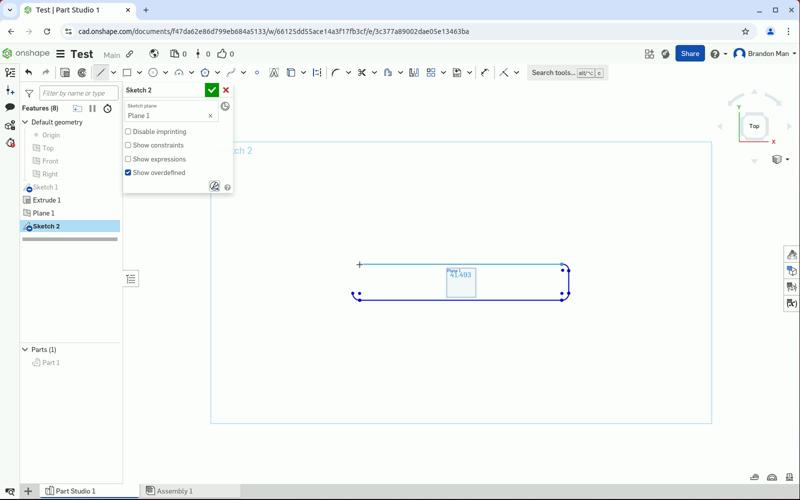
key(esc)
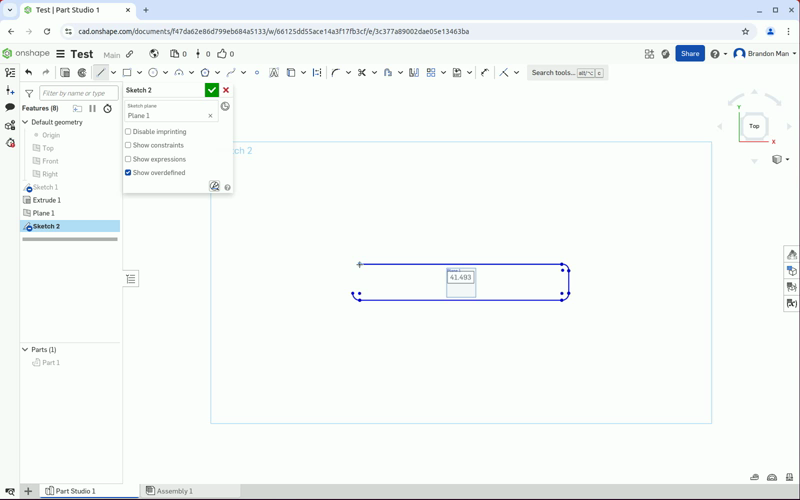
key(a)
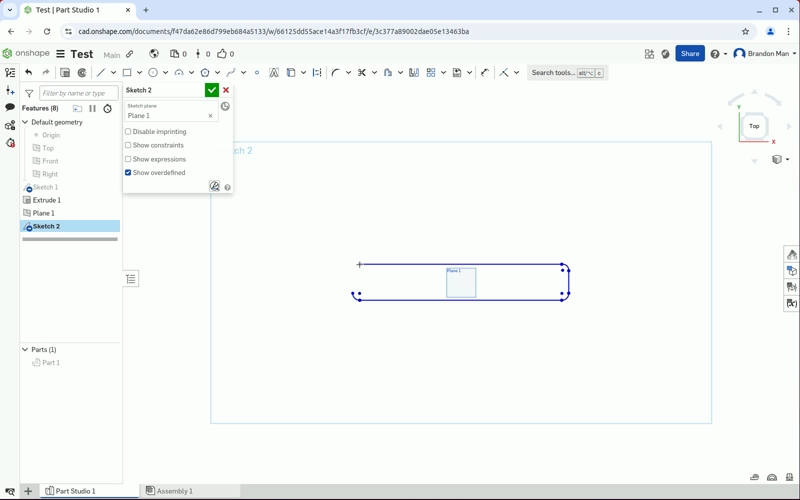
mouse_move(359, 264)
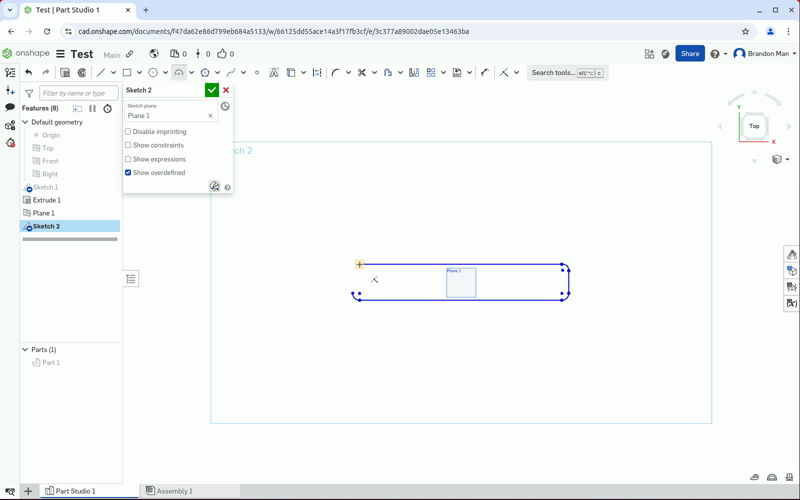
click(359, 264)
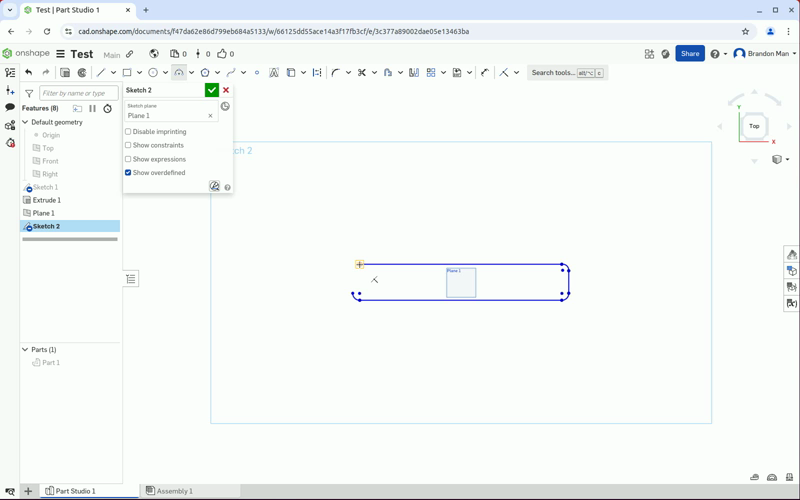
key_down(shift)
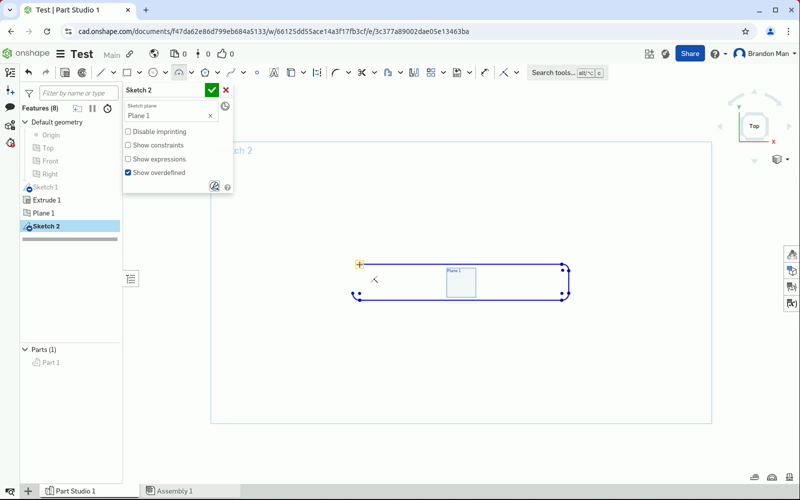
mouse_move(352, 270)
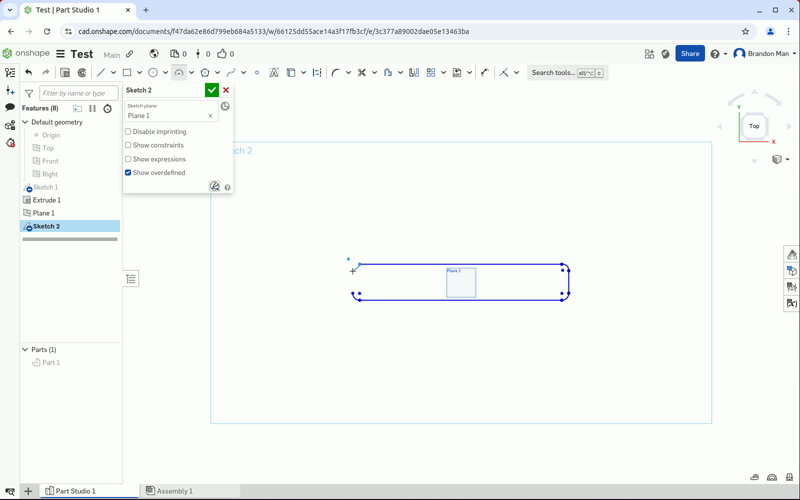
click(352, 270)
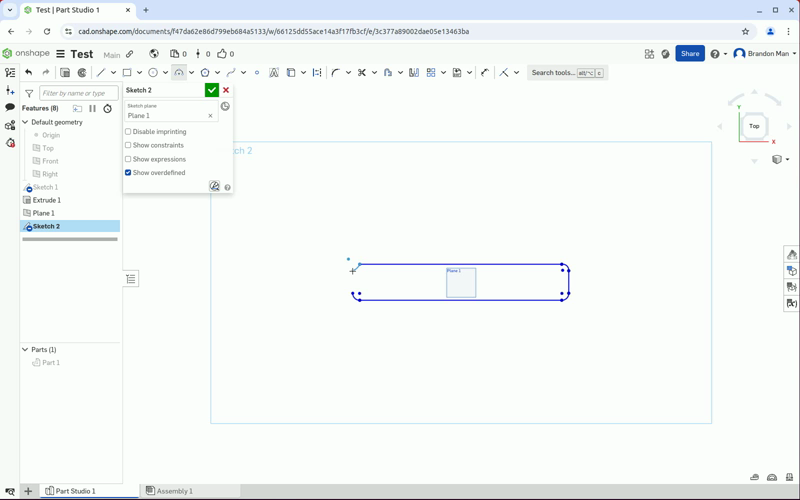
mouse_move(354, 265)
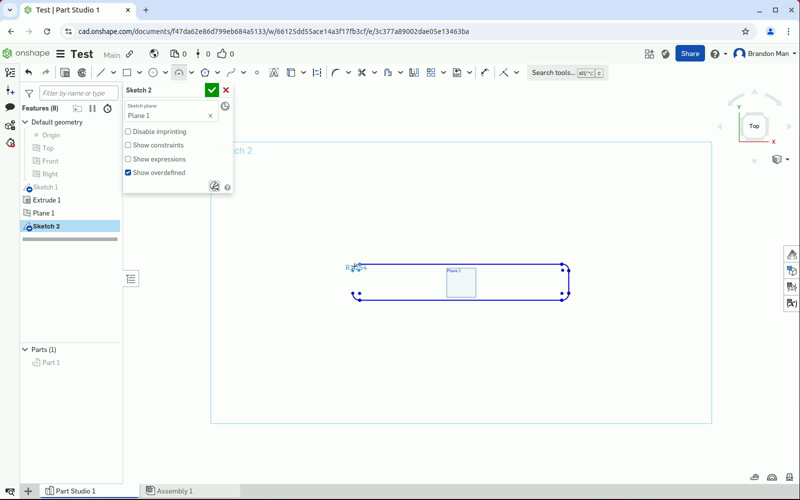
click(354, 265)
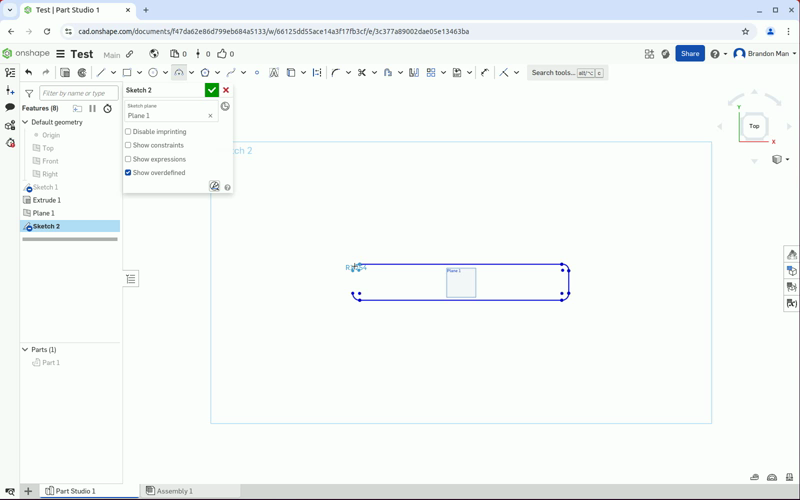
key_up(shift)
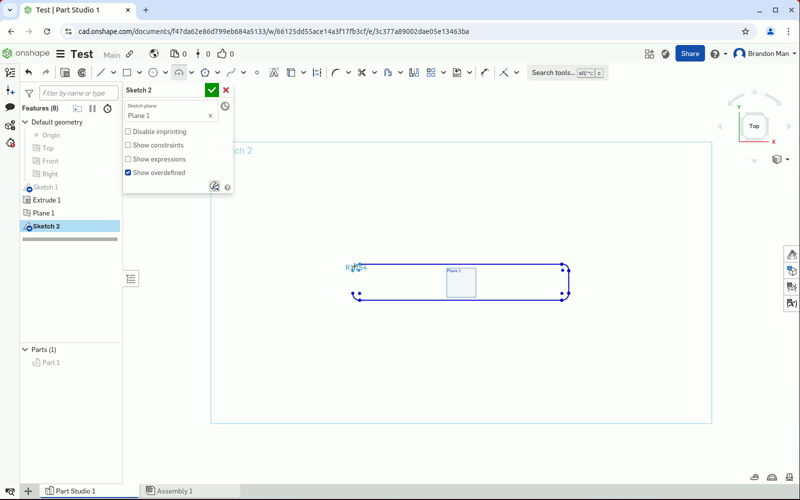
key(esc)
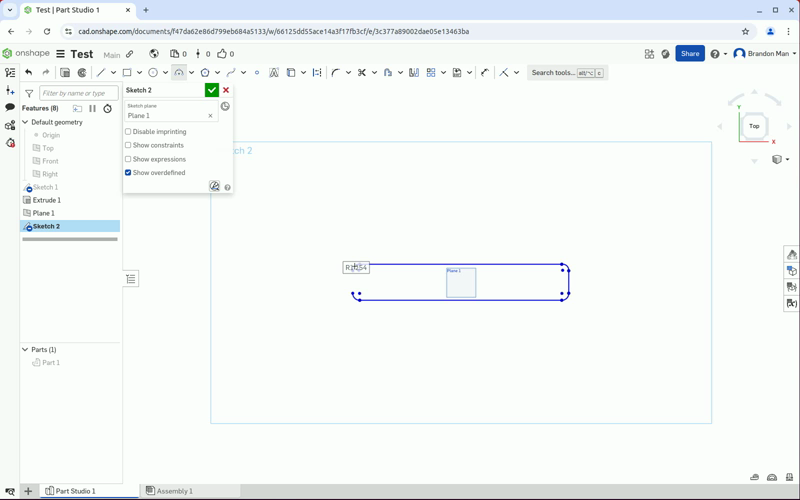
key(l)
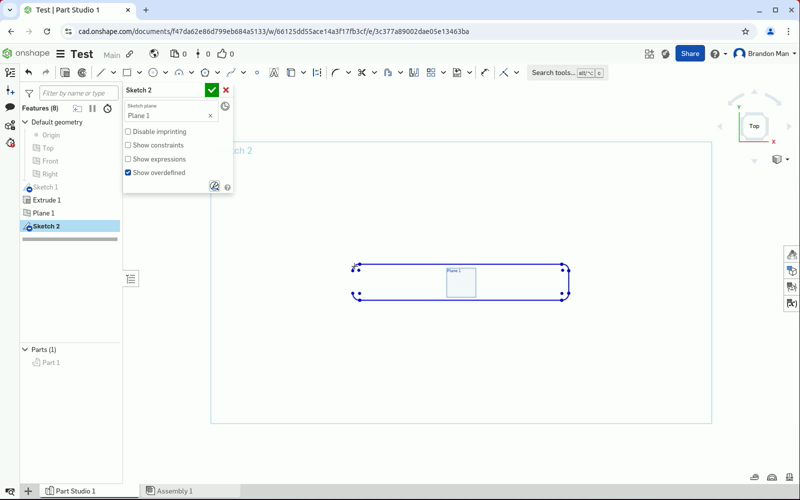
mouse_move(352, 270)
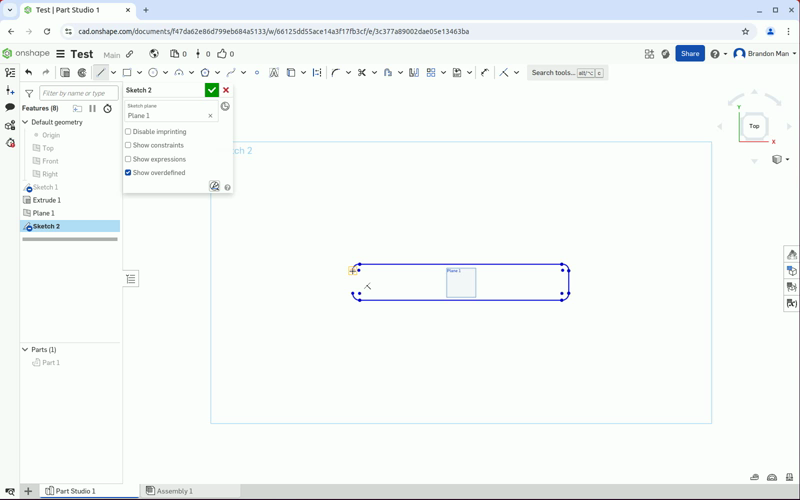
click(352, 270)
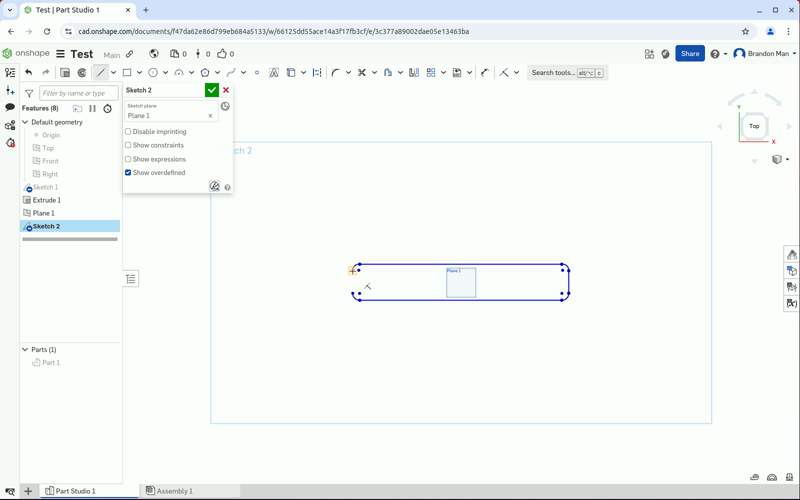
mouse_move(382, 270)
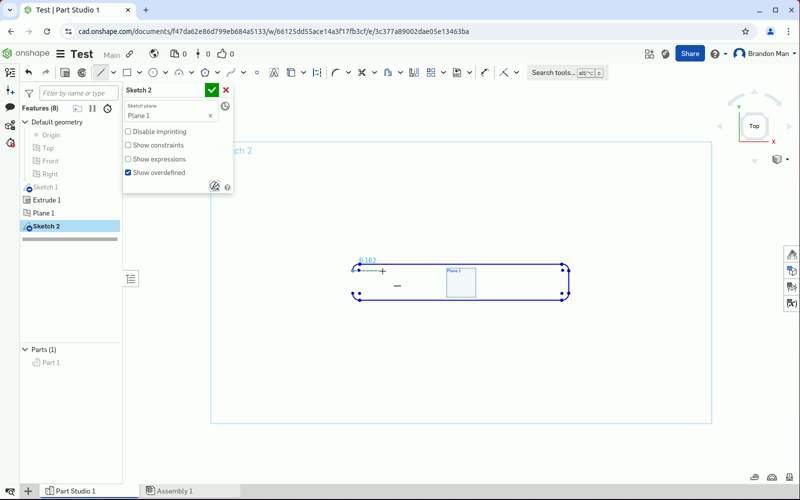
key_down(shift)
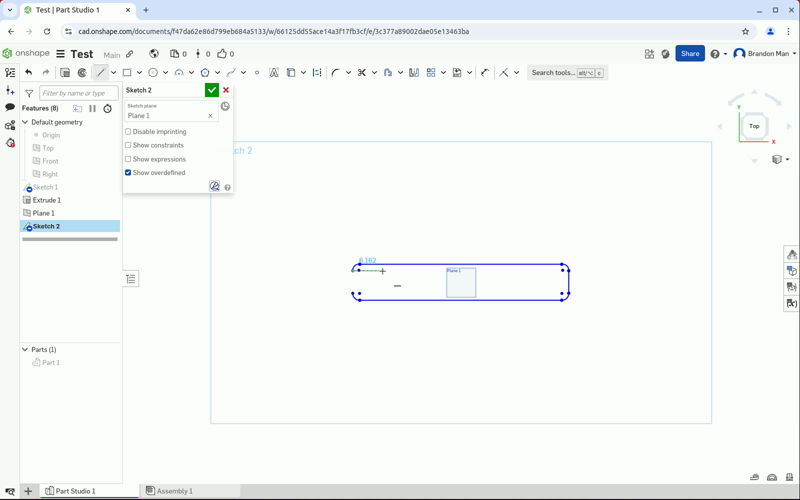
mouse_move(352, 293)
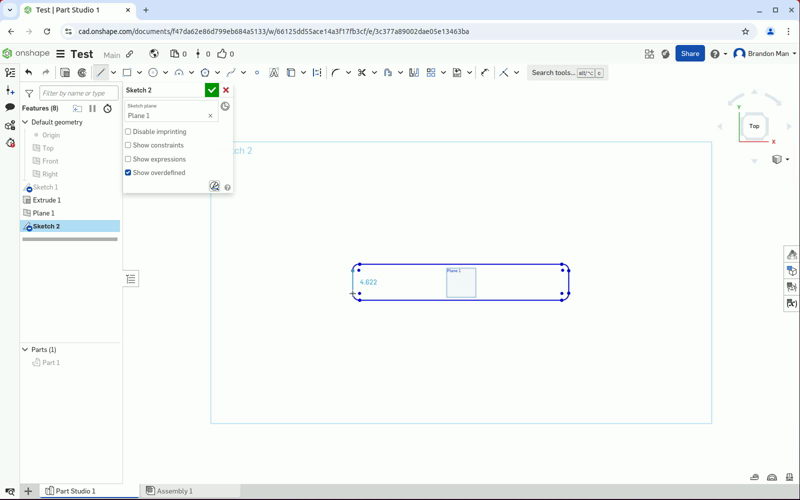
key_up(shift)
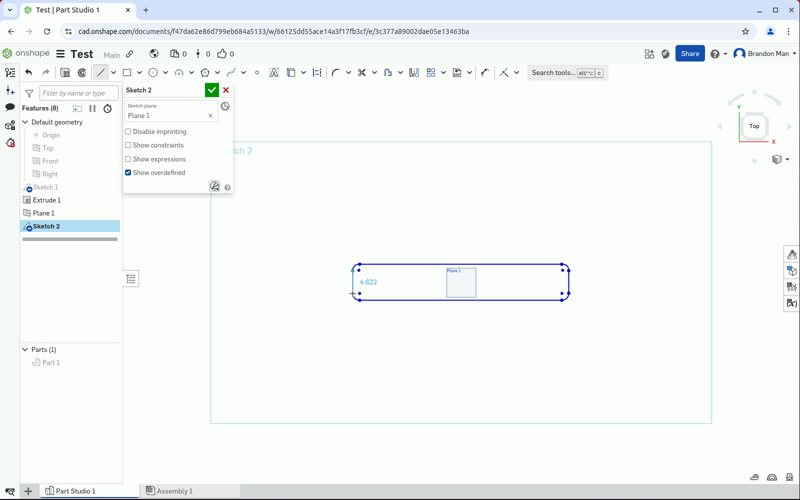
click(352, 293)
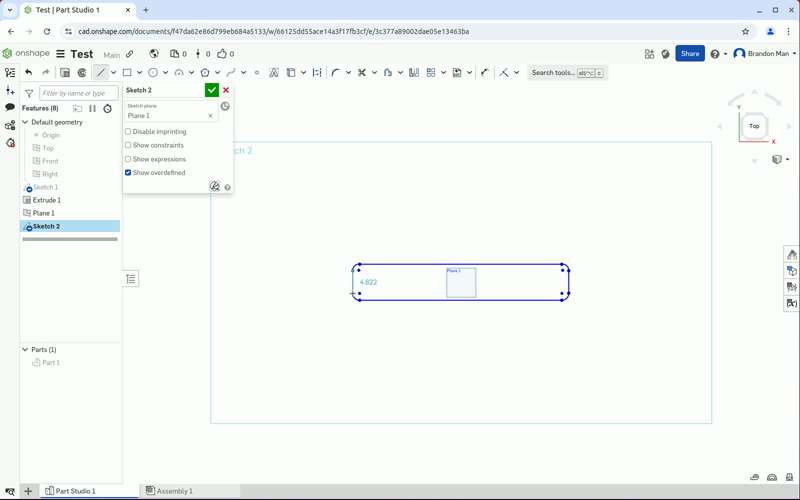
key(esc)
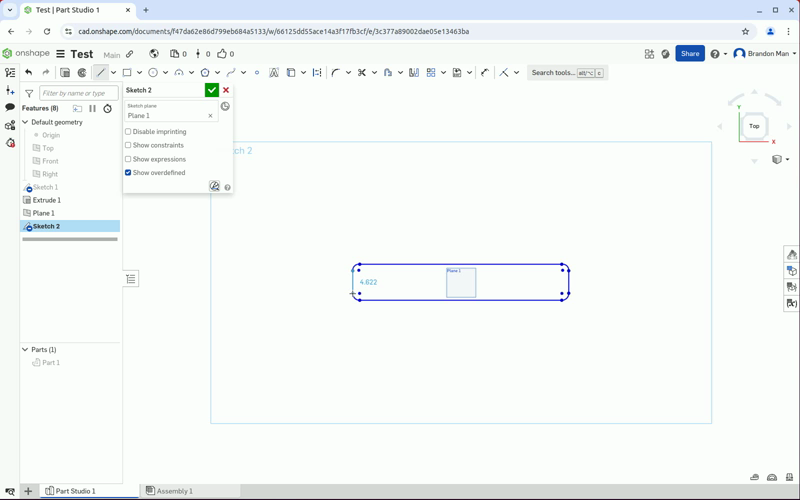
mouse_move(557, 282)
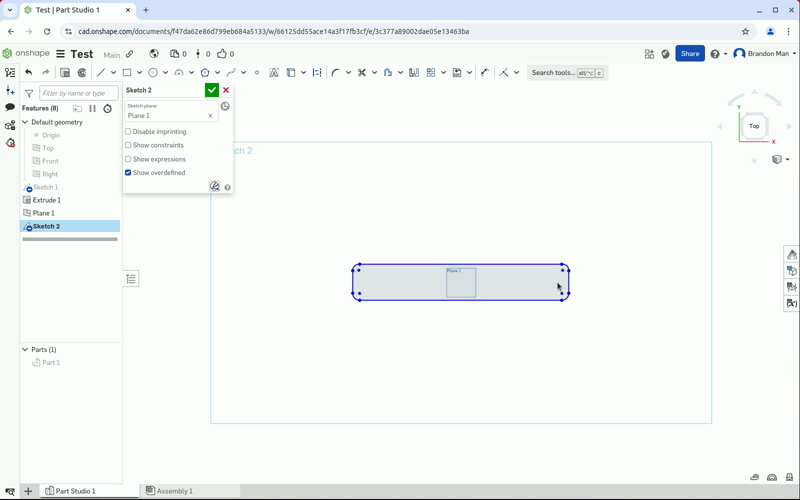
click(557, 282)
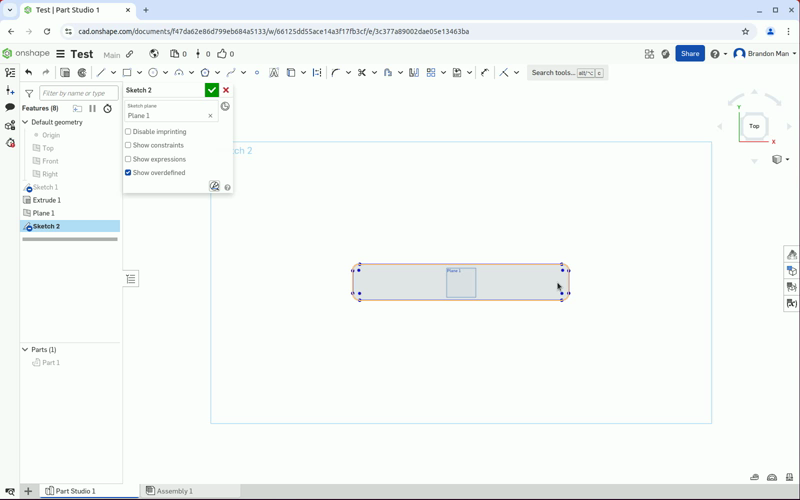
mouse_move(73, 352)
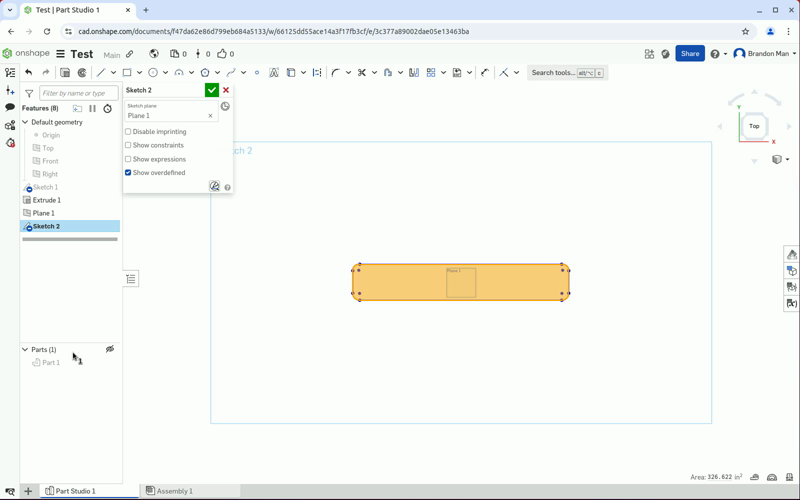
key(shift+y)
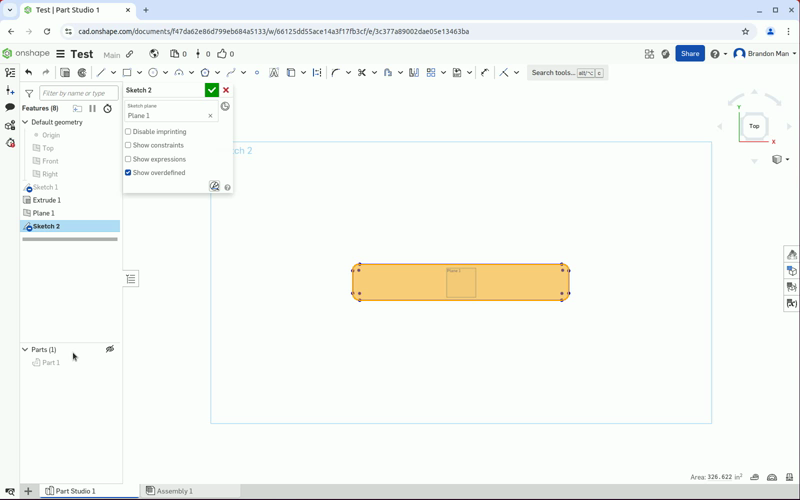
key(shift+e)
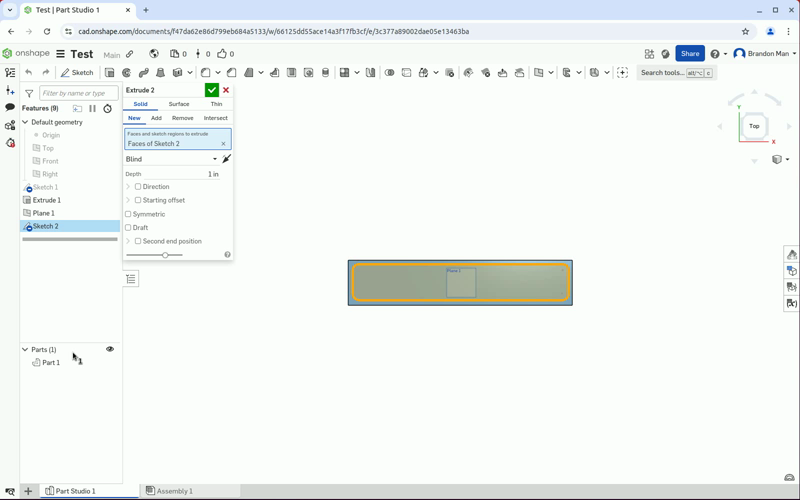
mouse_move(143, 106)
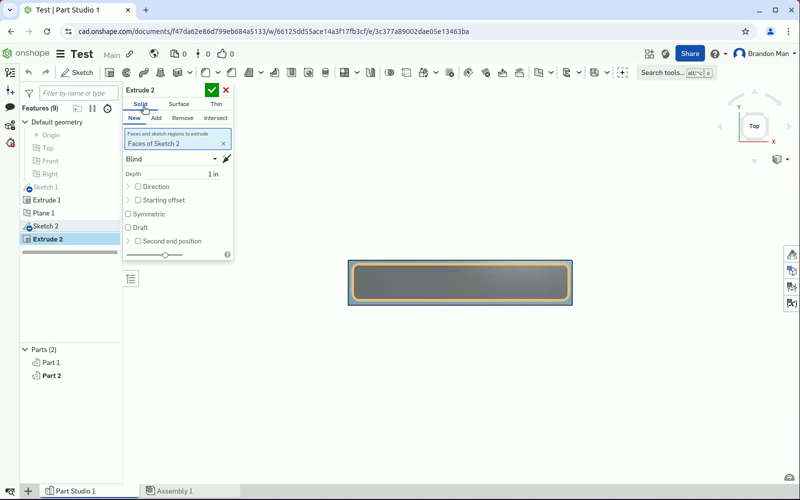
click(143, 106)
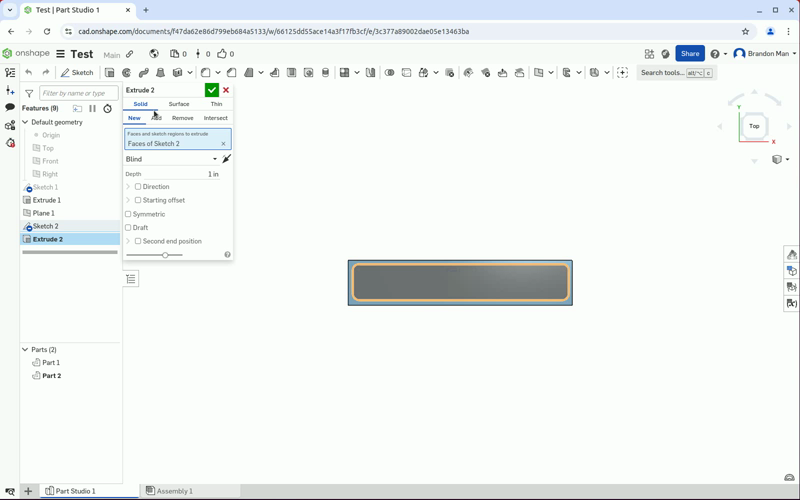
mouse_move(186, 120)
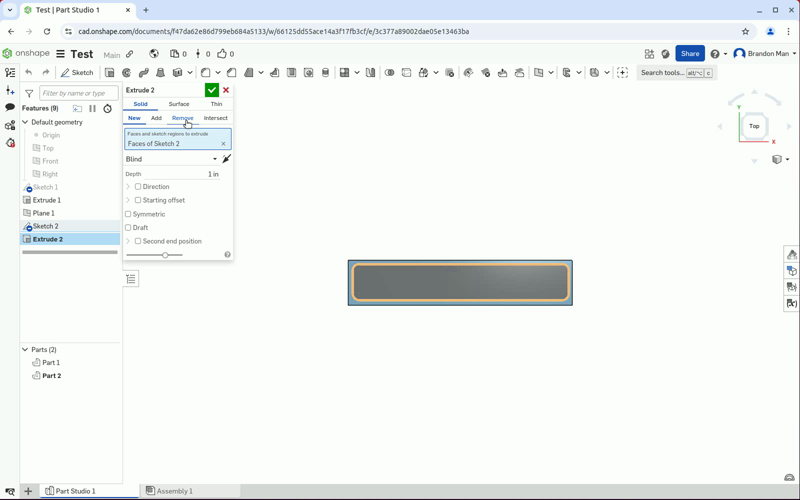
click(186, 120)
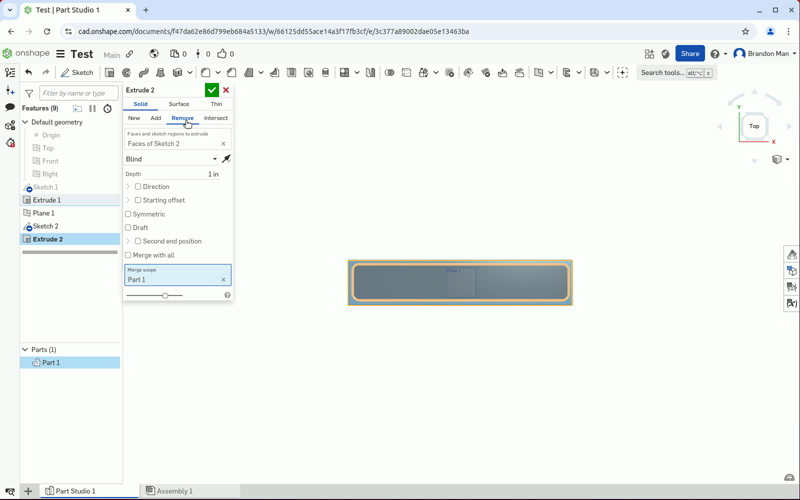
key(tab, 4)
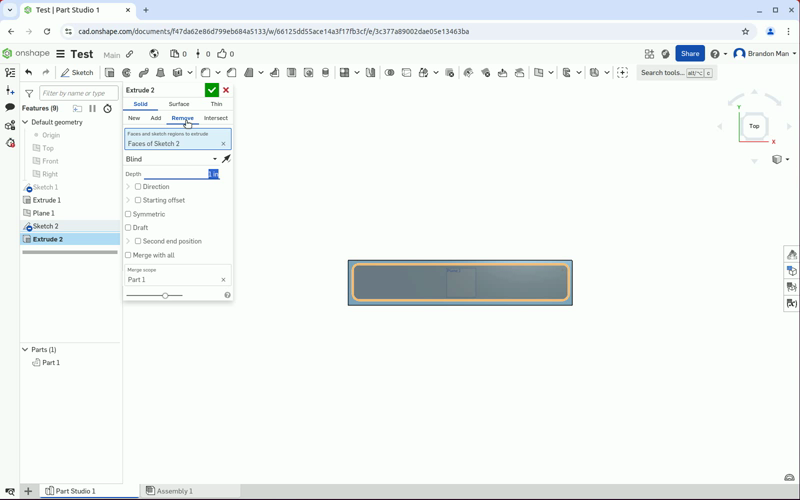
text(6.499)
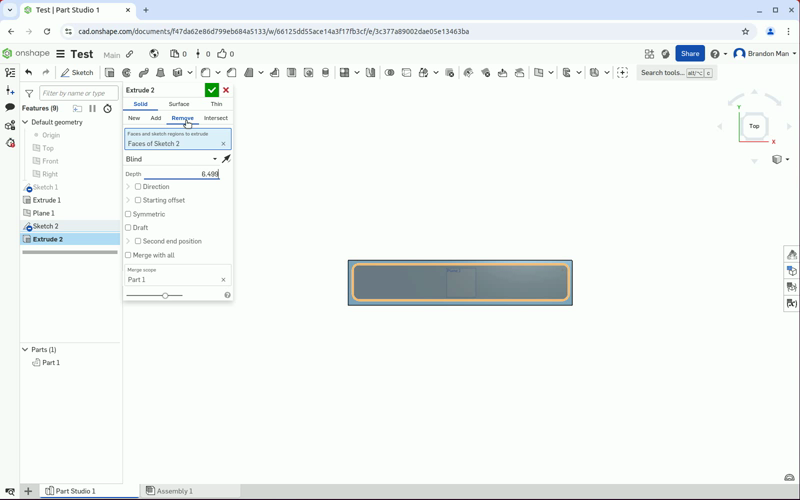
key(tab, 6)
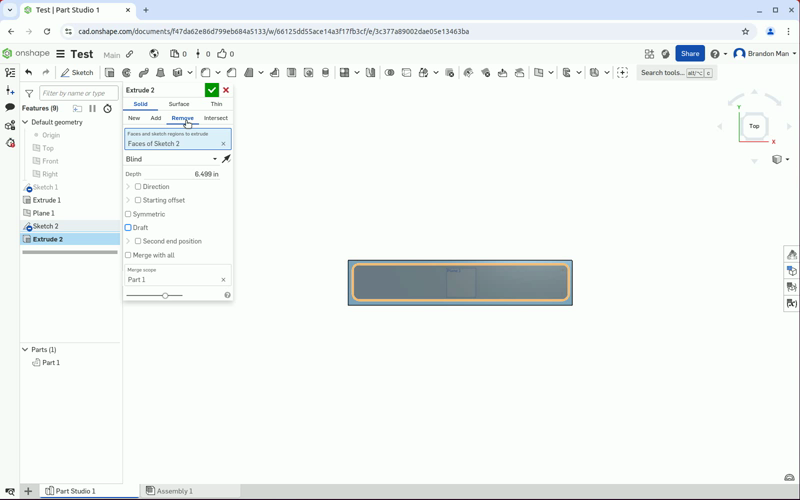
key(space)
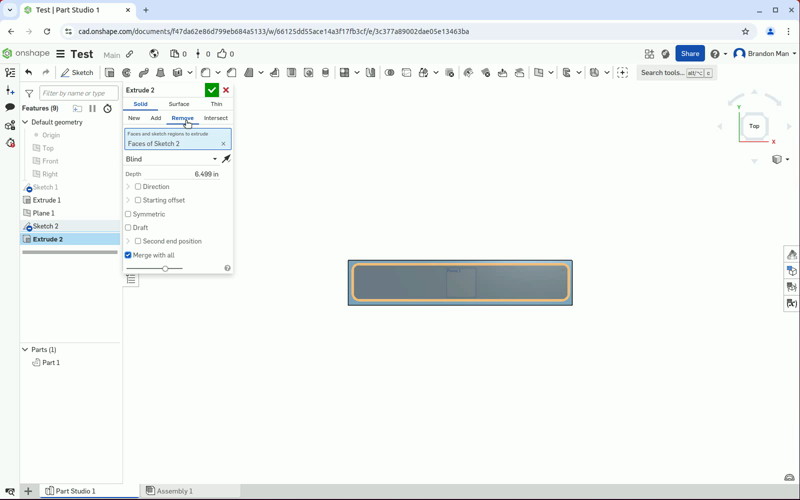
key(enter)
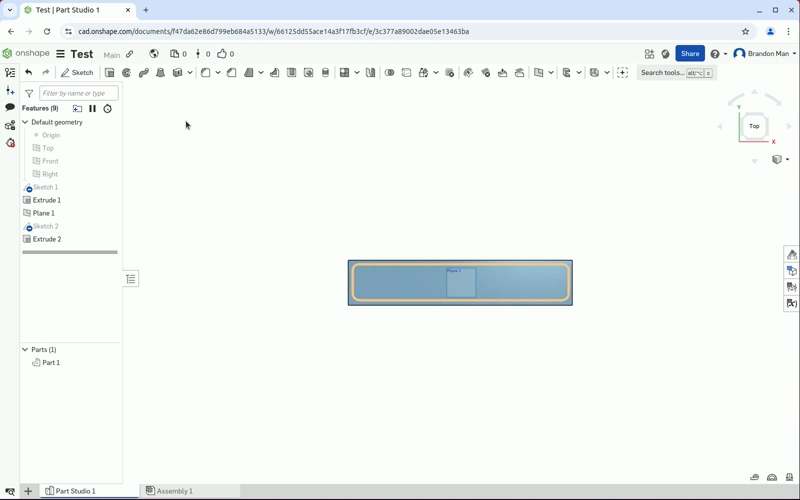
key(shift+h)
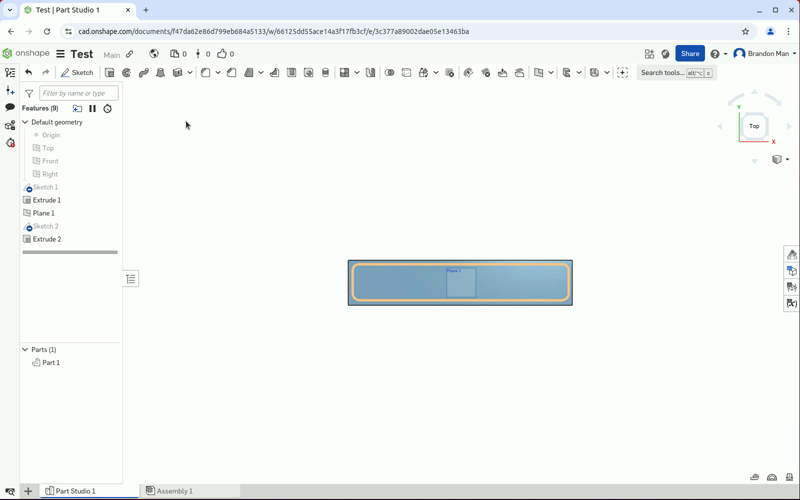
key(shift+h)
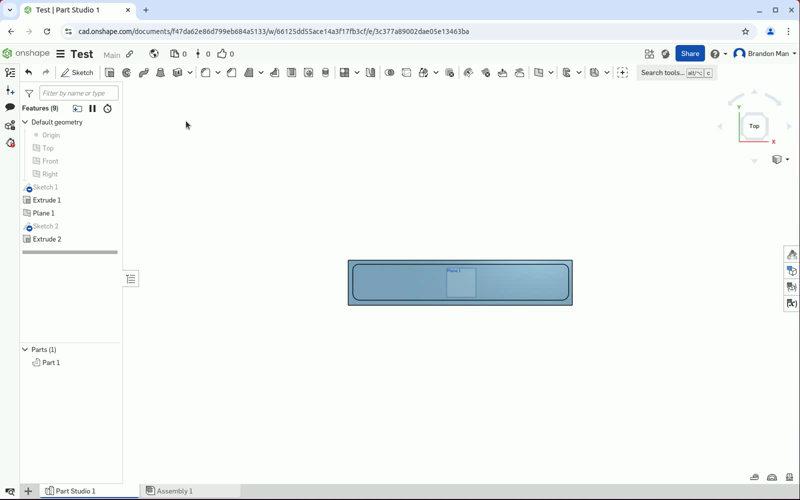
mouse_move(73, 189)
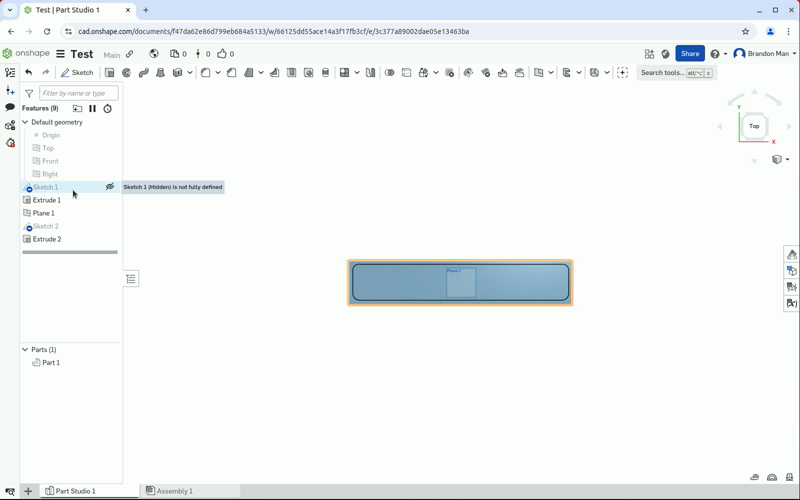
click(73, 189)
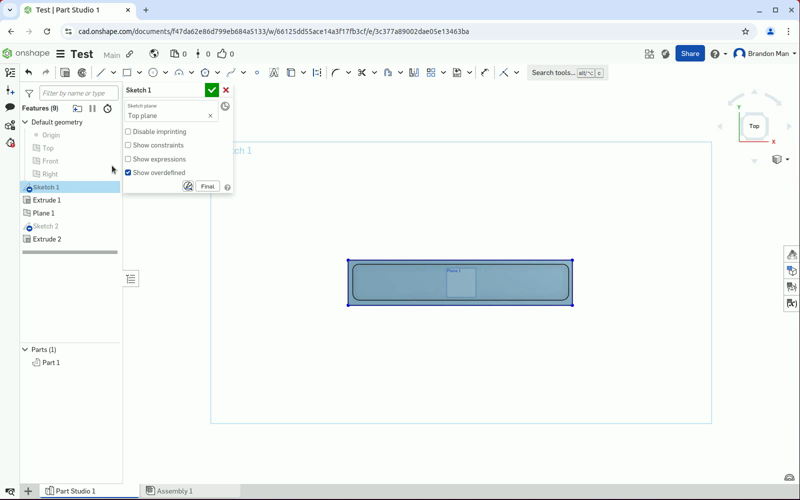
mouse_move(229, 92)
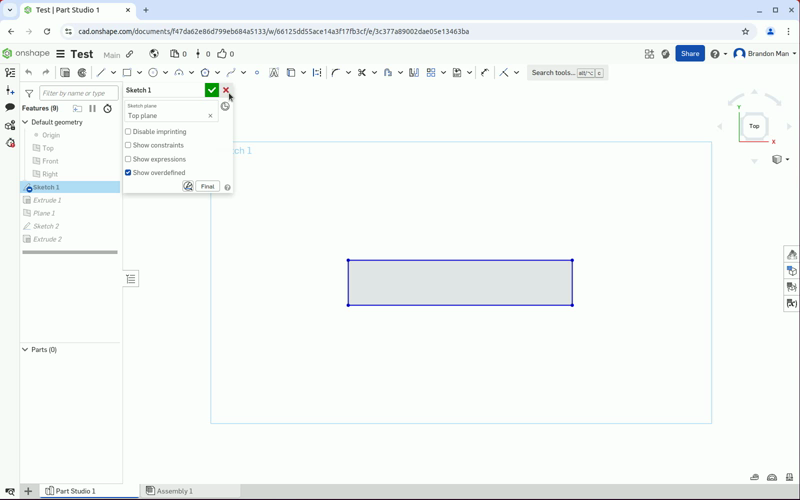
click(229, 92)
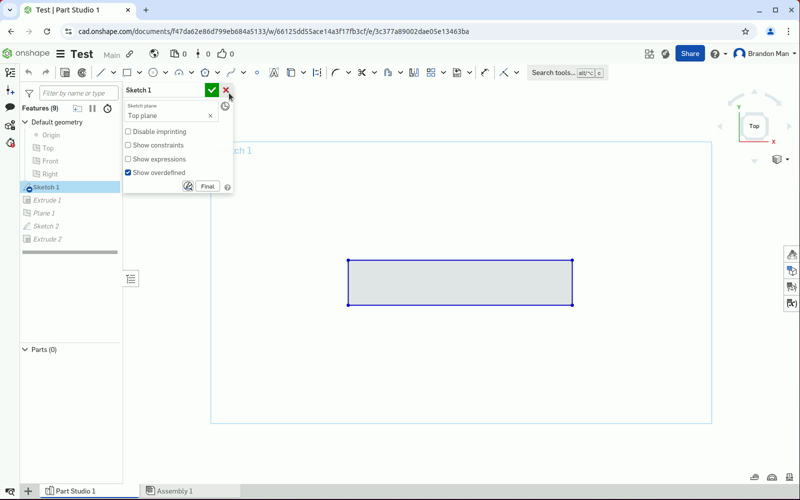
key(shift+s)
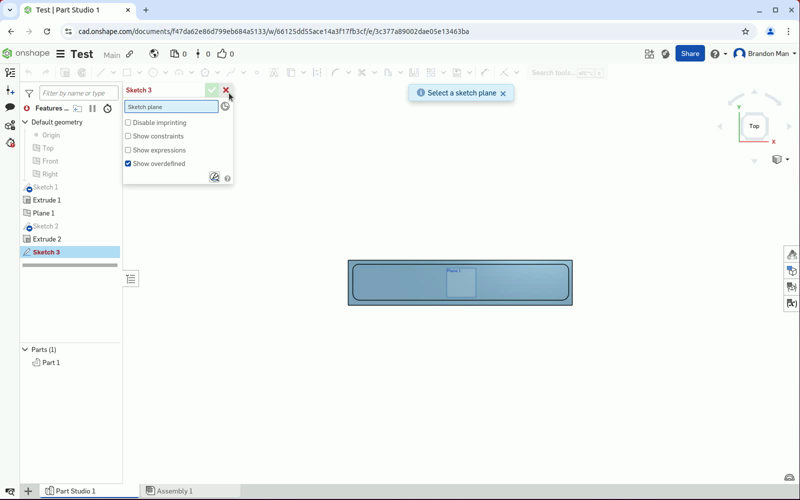
mouse_move(73, 150)
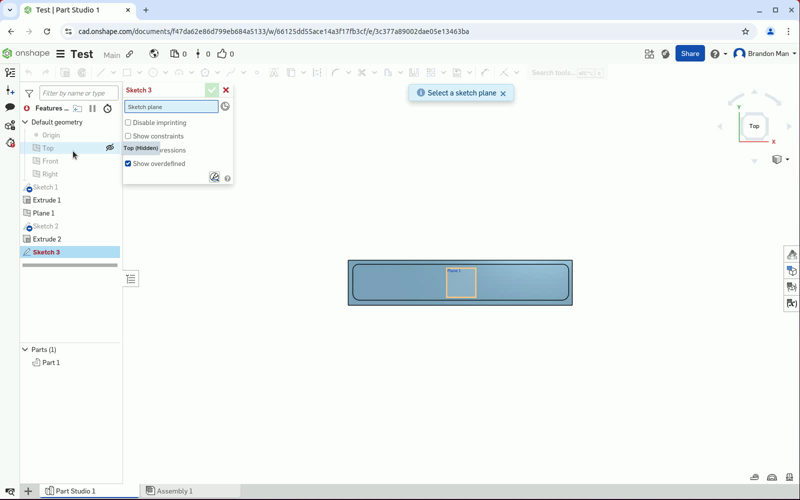
click(73, 150)
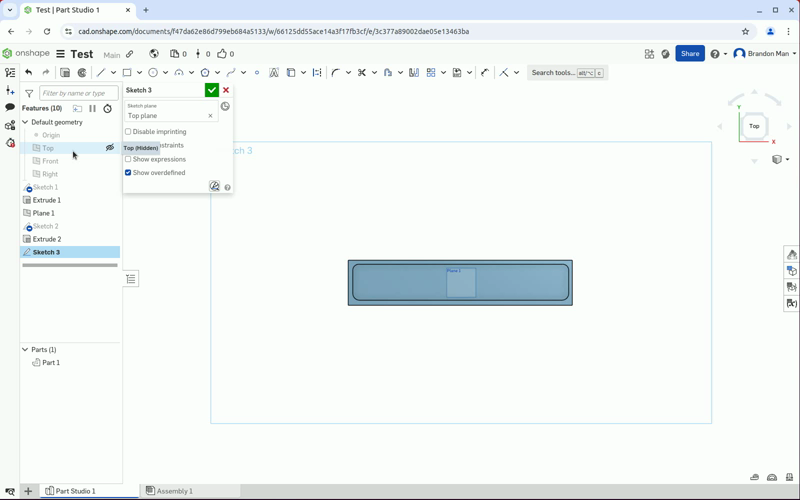
mouse_move(73, 352)
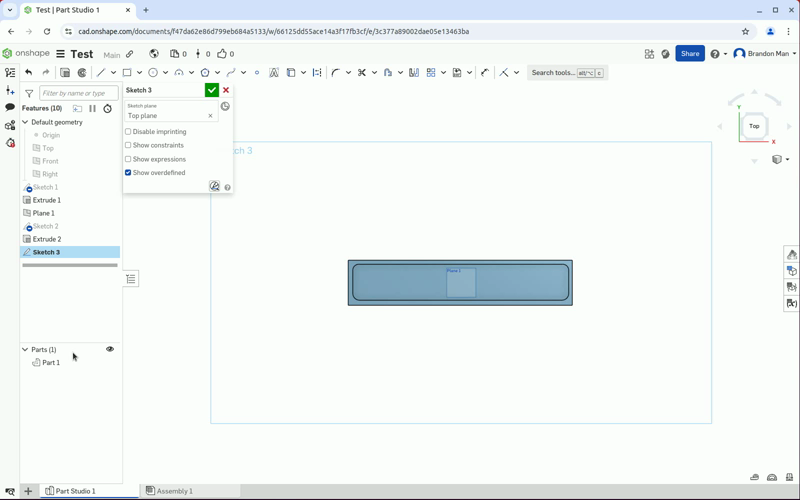
key(y)
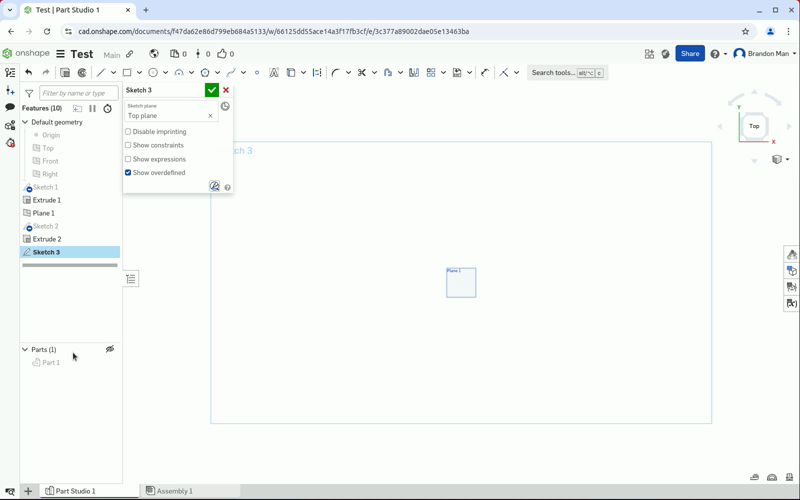
key(l)
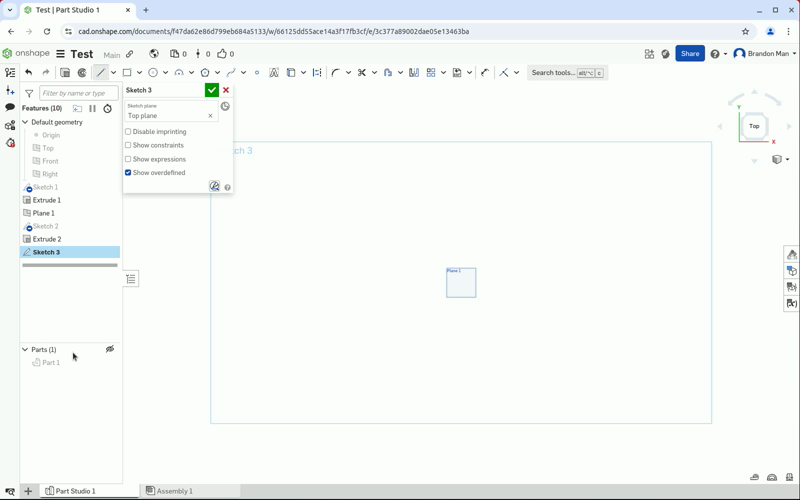
key_down(shift)
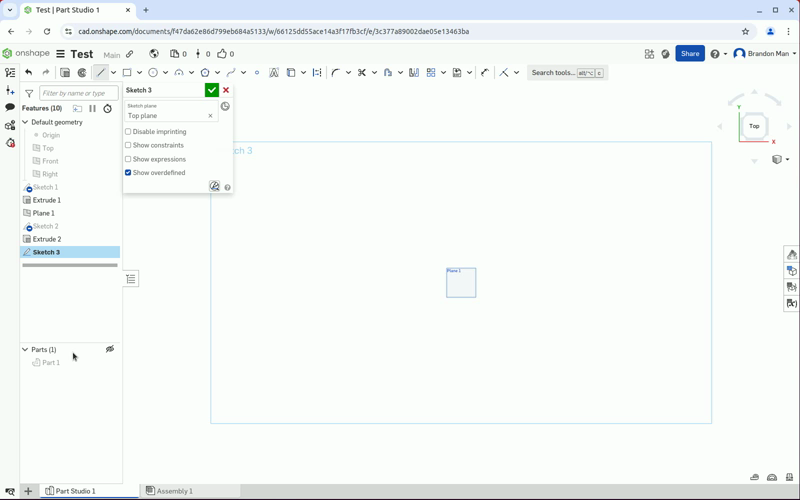
mouse_move(348, 253)
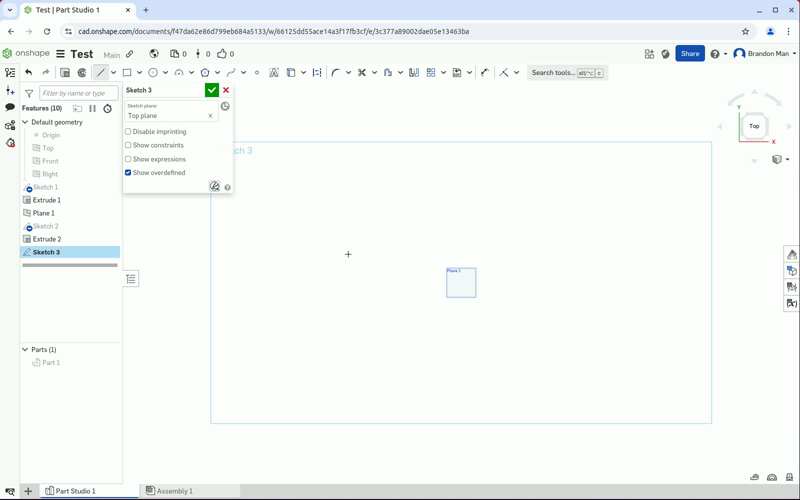
click(348, 253)
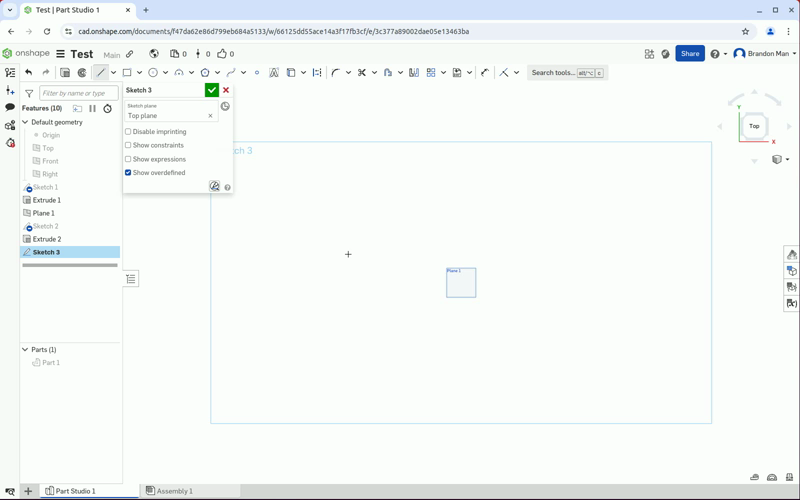
key_up(shift)
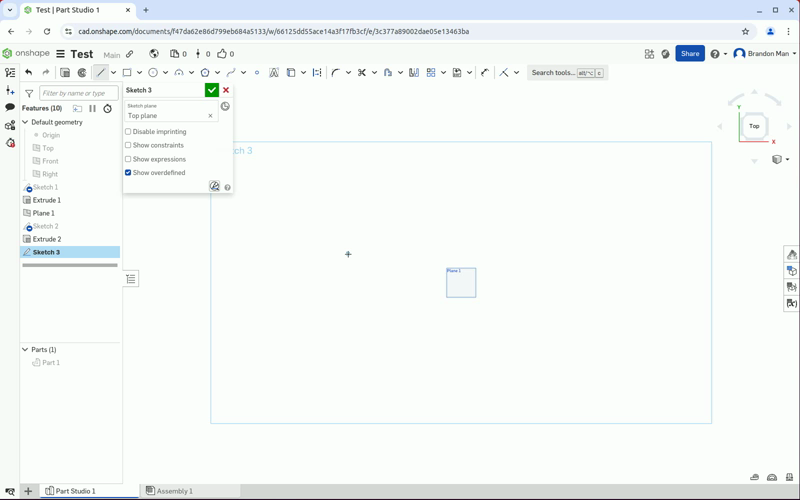
key_down(shift)
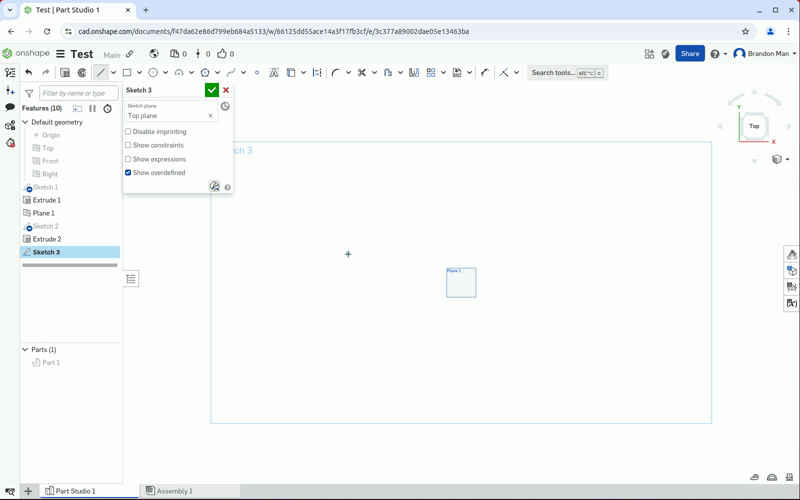
mouse_move(572, 253)
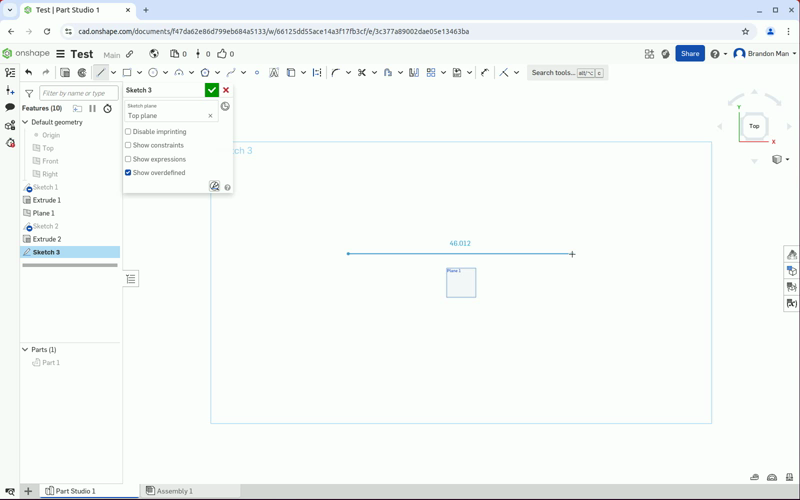
click(572, 253)
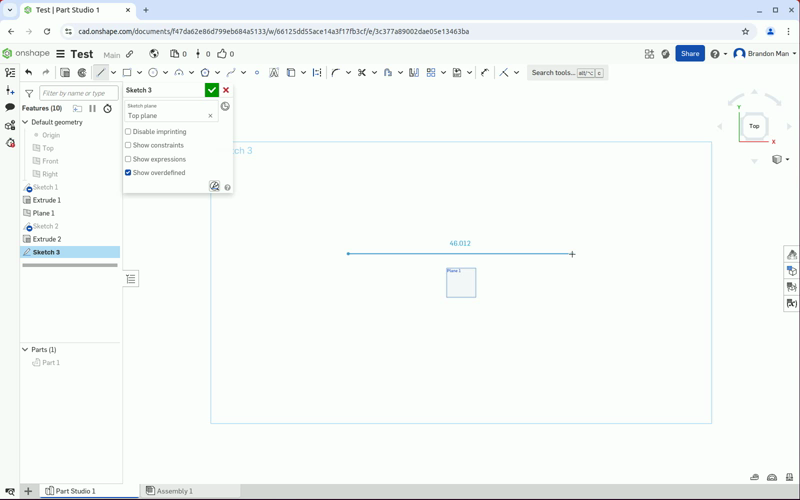
key_up(shift)
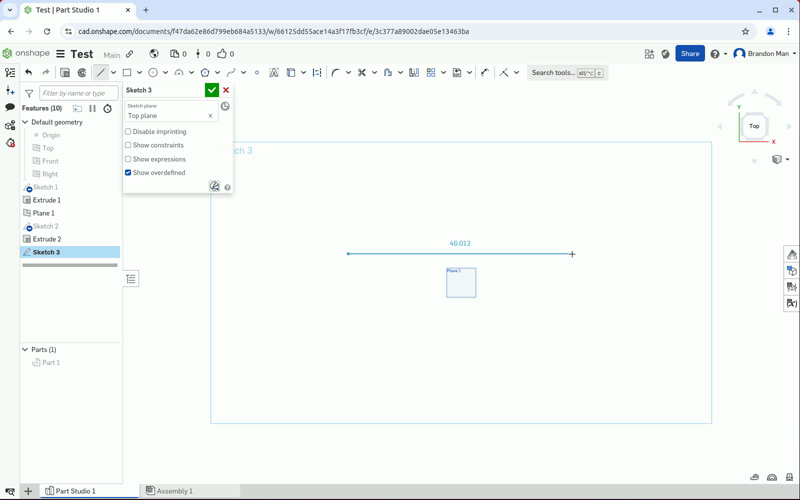
key_down(shift)
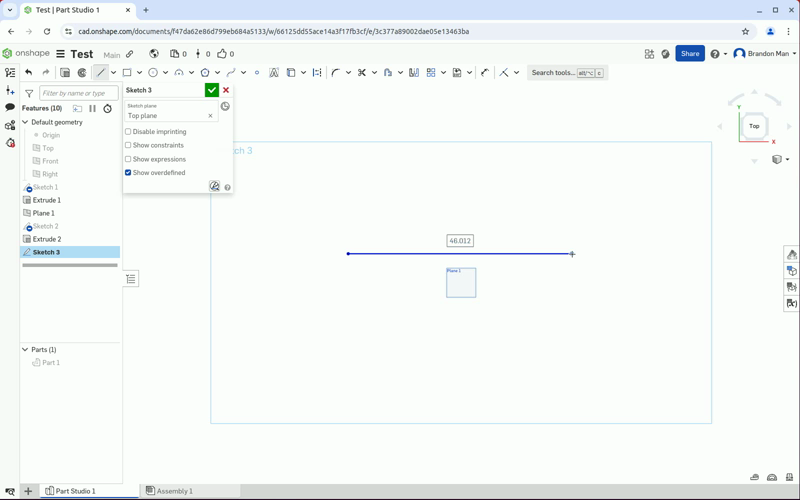
mouse_move(589, 253)
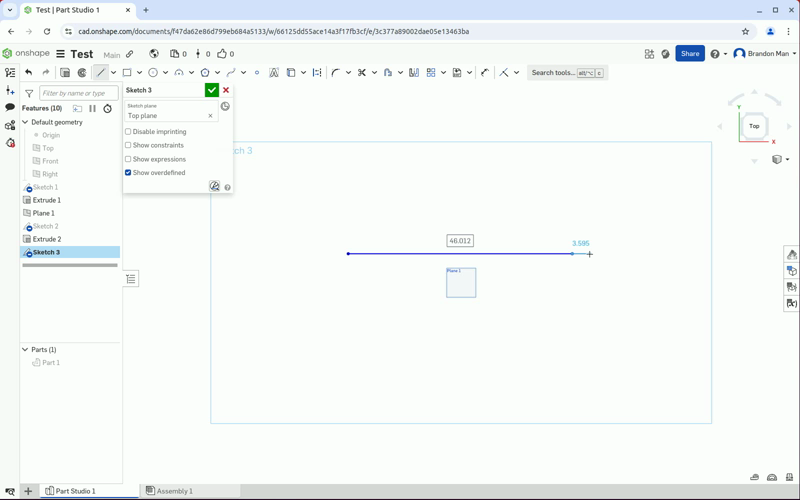
mouse_move(572, 208)
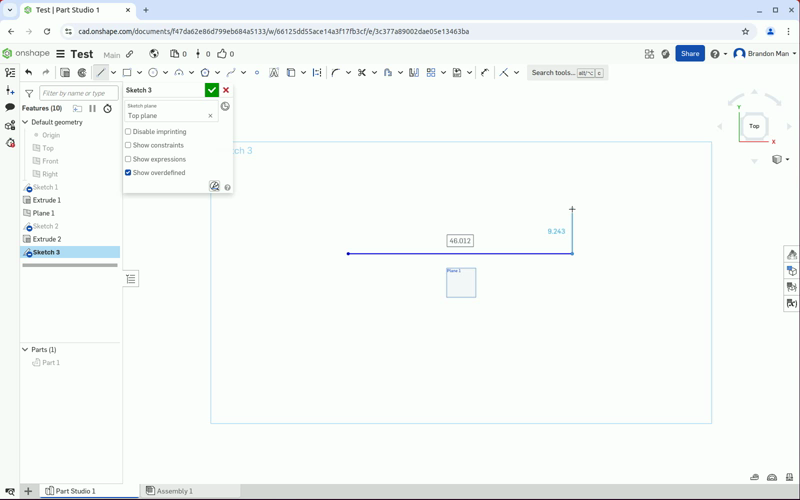
click(572, 208)
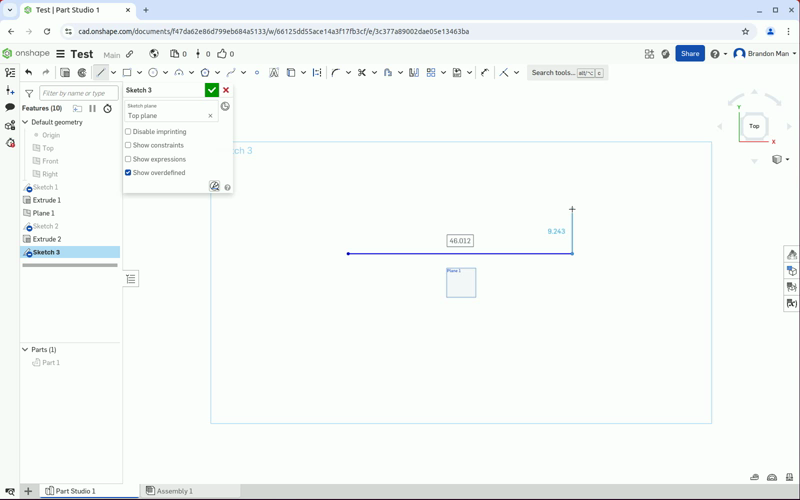
key_up(shift)
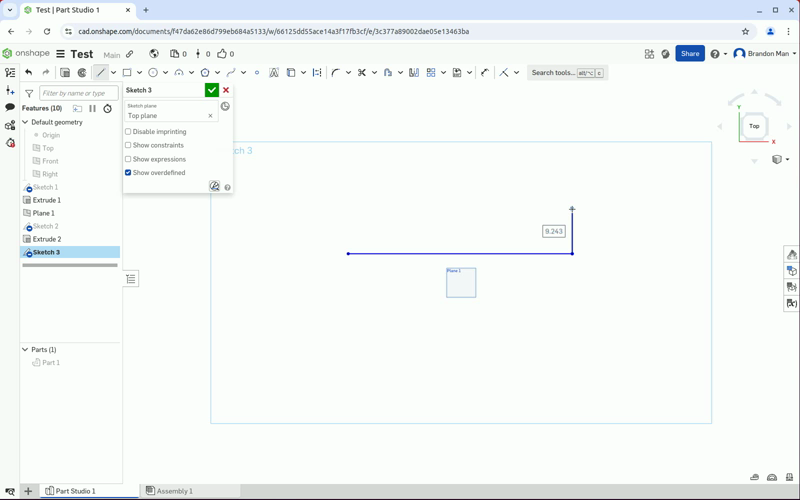
key_down(shift)
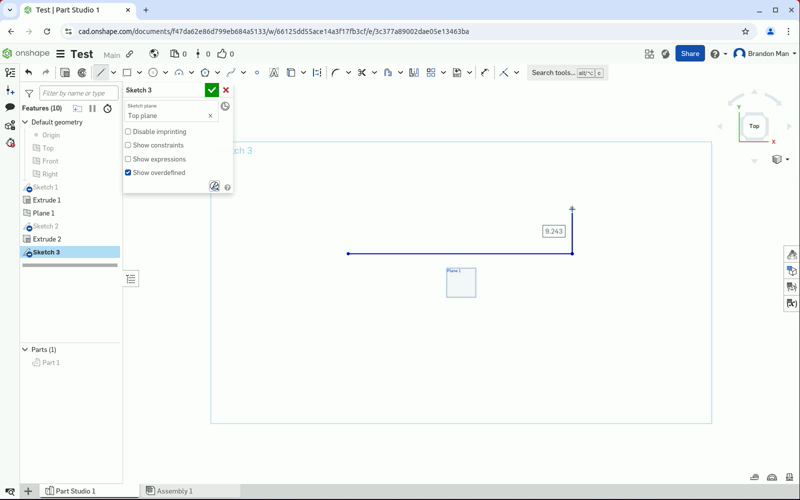
mouse_move(348, 208)
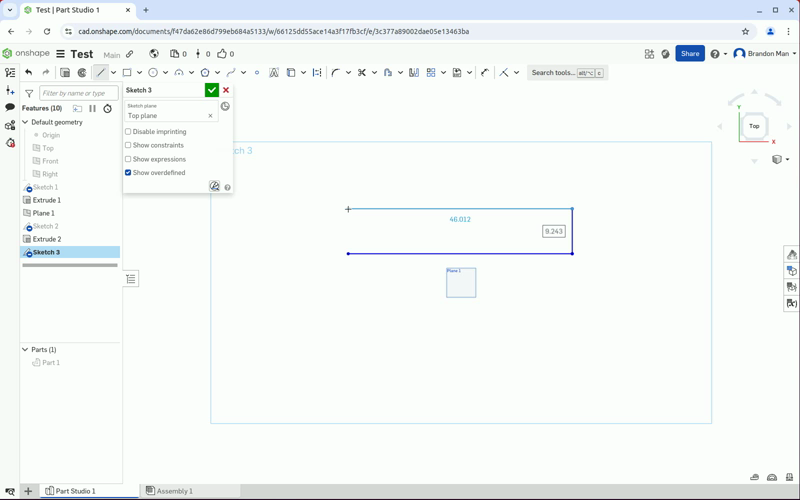
click(348, 208)
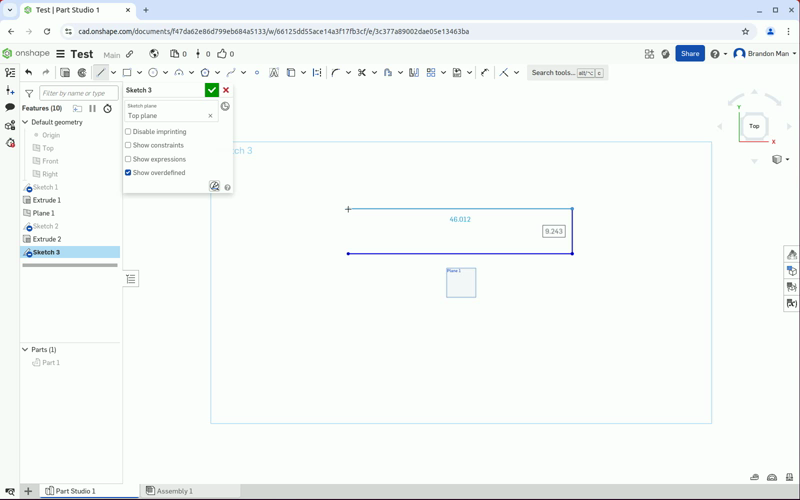
key_up(shift)
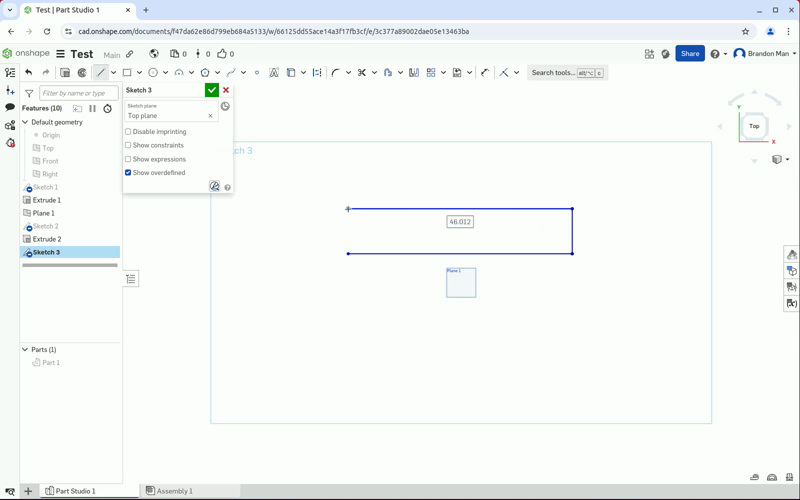
mouse_move(378, 208)
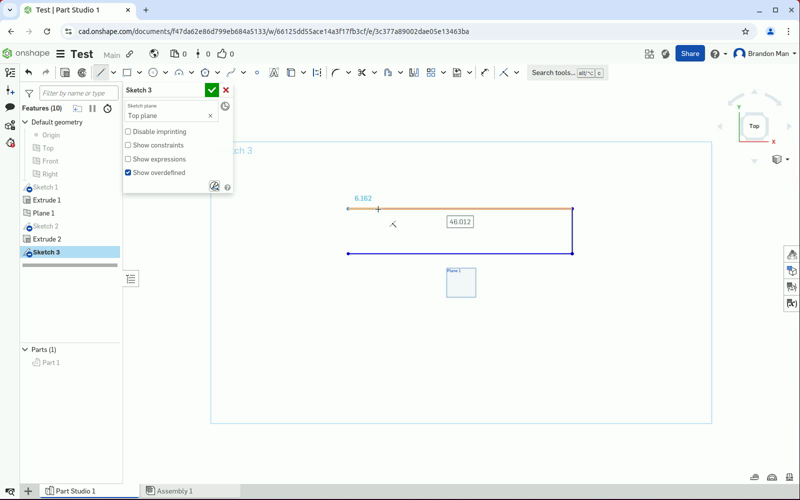
key_down(shift)
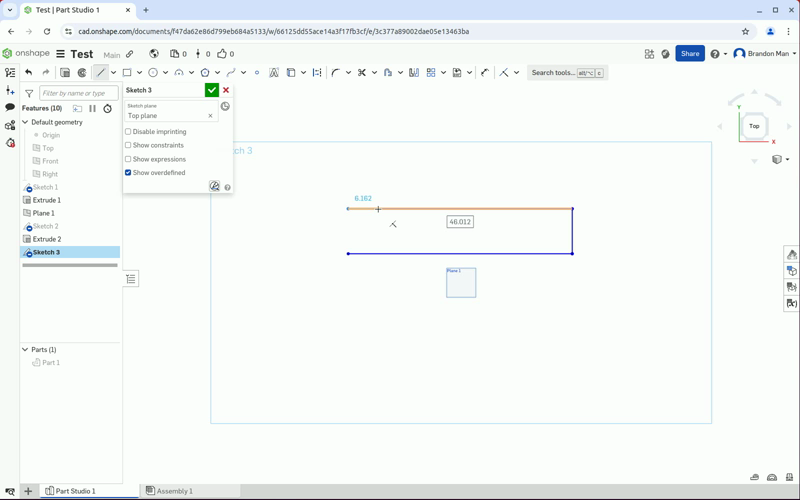
mouse_move(348, 253)
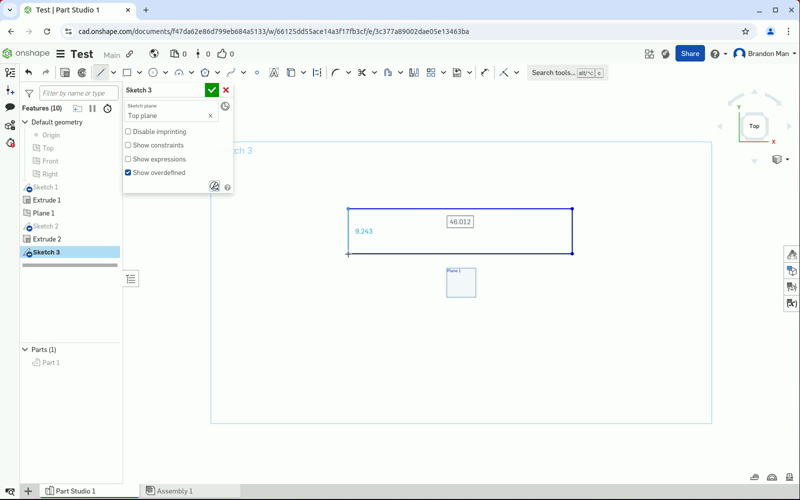
key_up(shift)
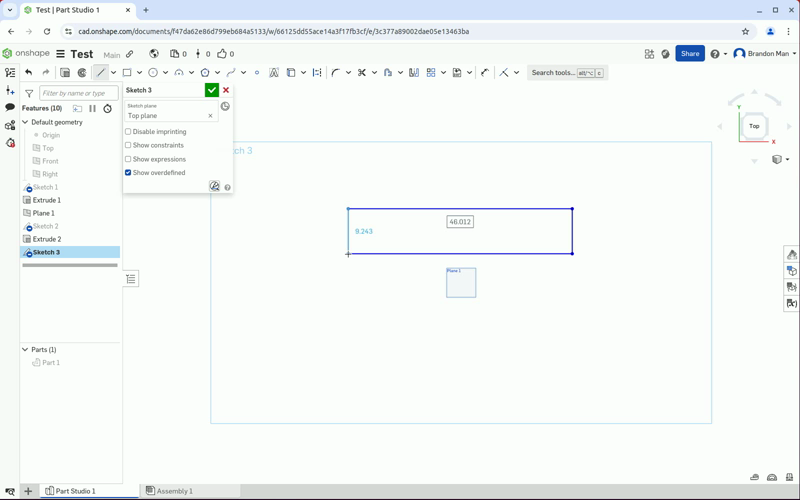
click(348, 253)
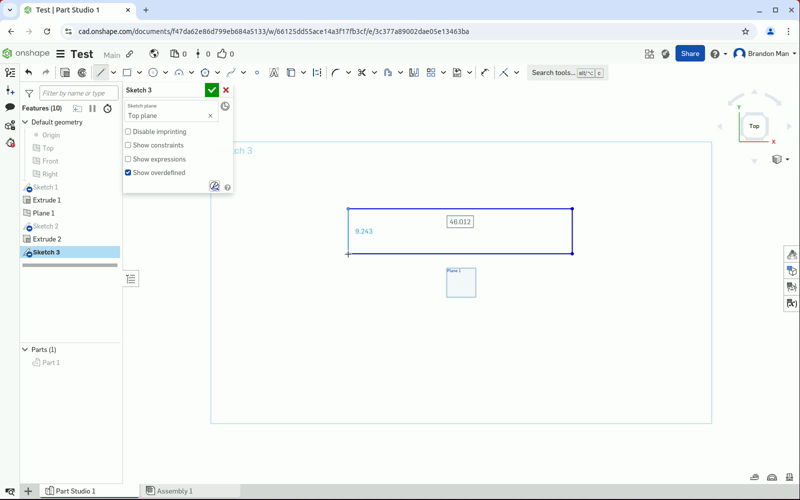
key(esc)
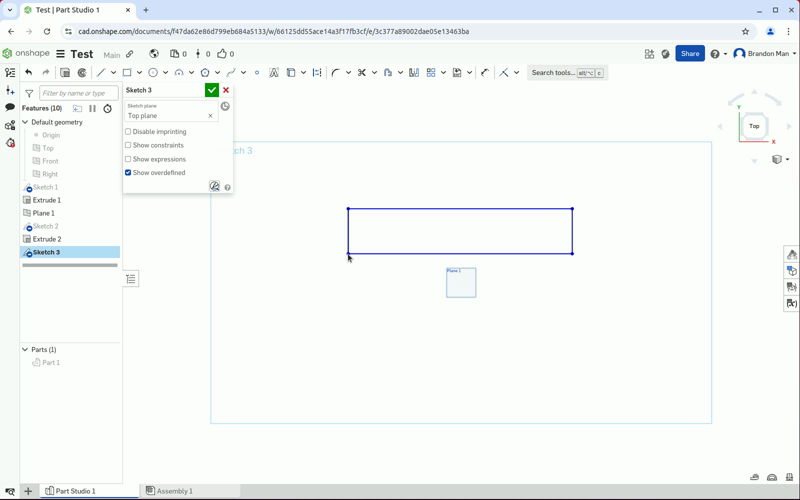
mouse_move(513, 217)
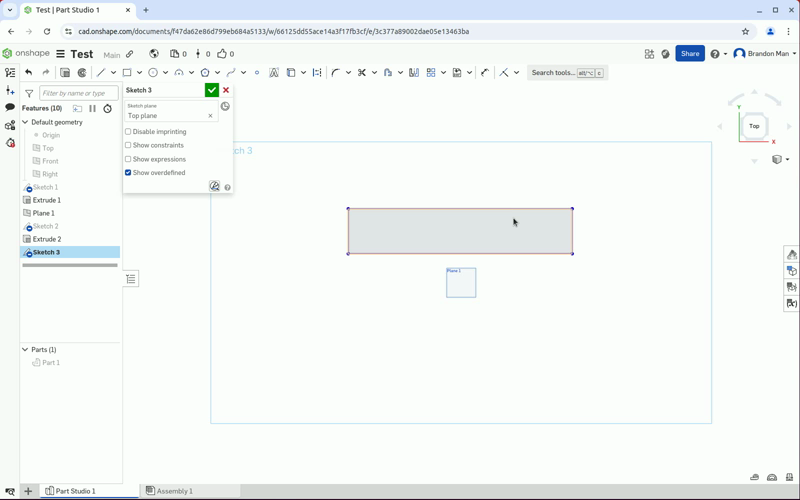
click(513, 217)
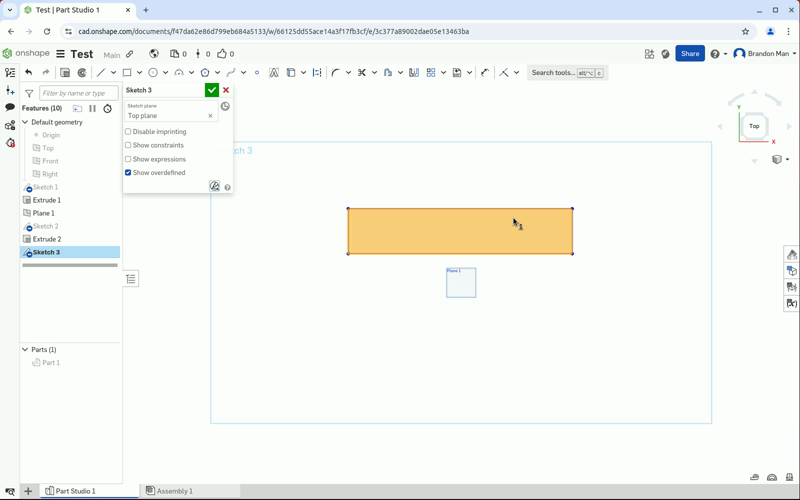
mouse_move(73, 352)
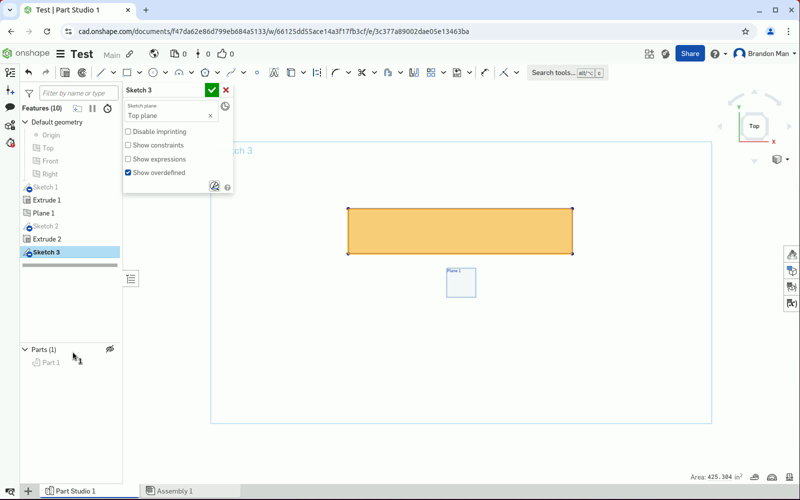
key(shift+y)
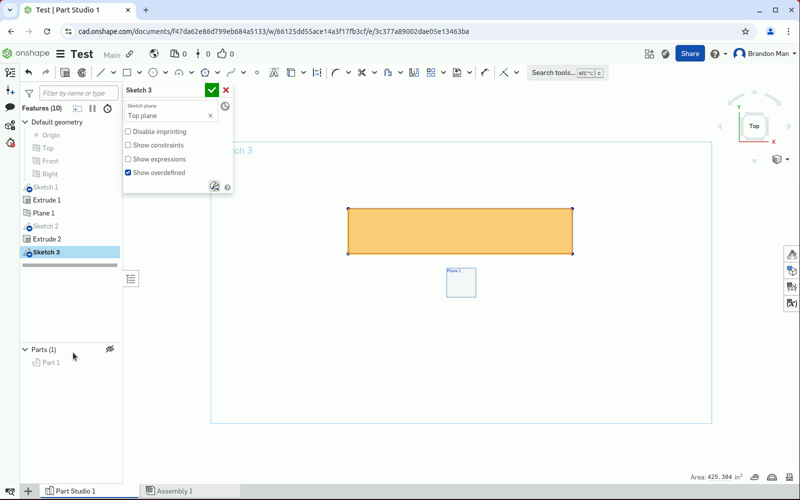
key(shift+e)
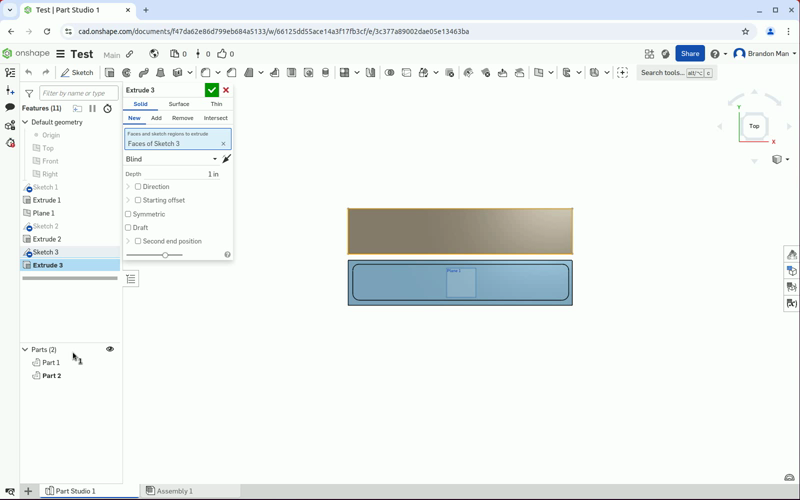
mouse_move(143, 106)
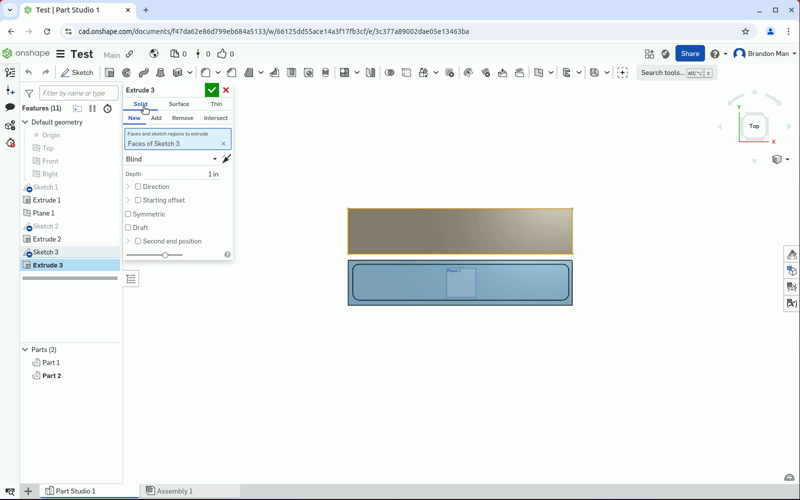
click(143, 106)
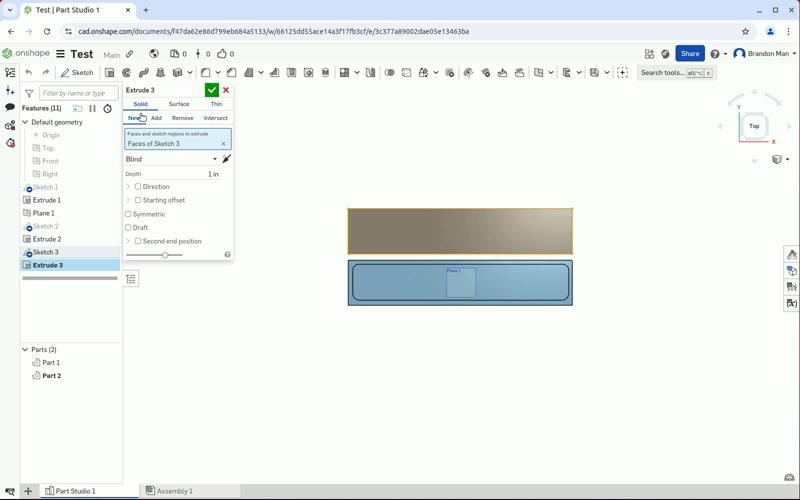
mouse_move(137, 120)
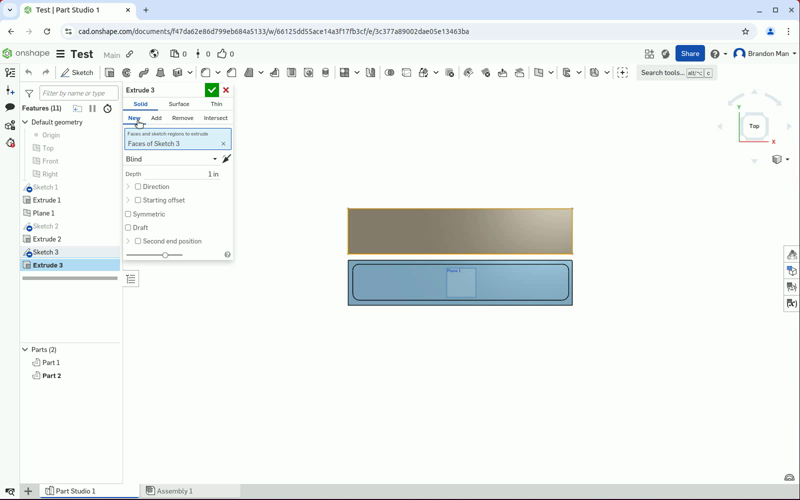
click(137, 120)
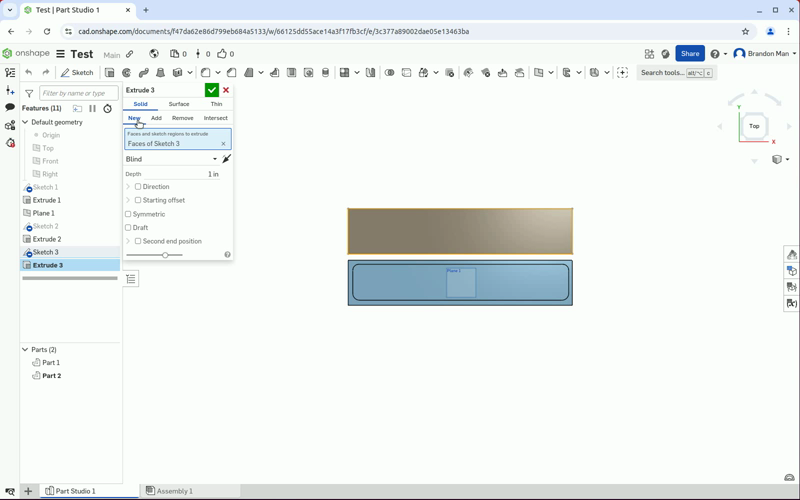
key(tab, 4)
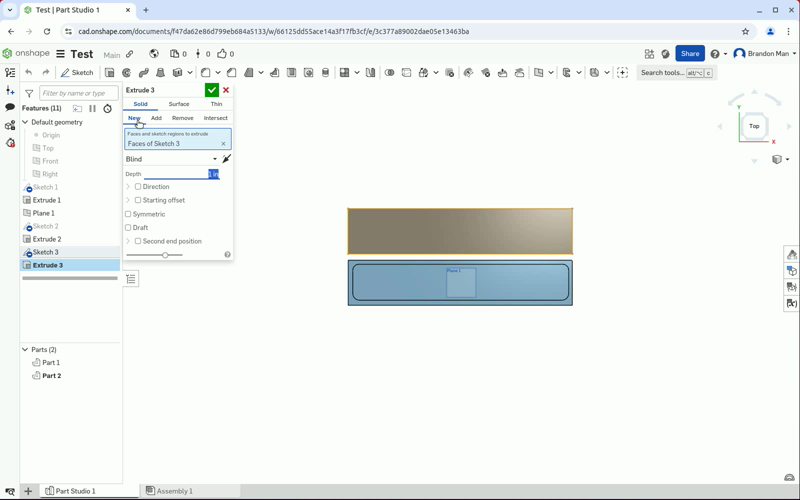
text(0.963)
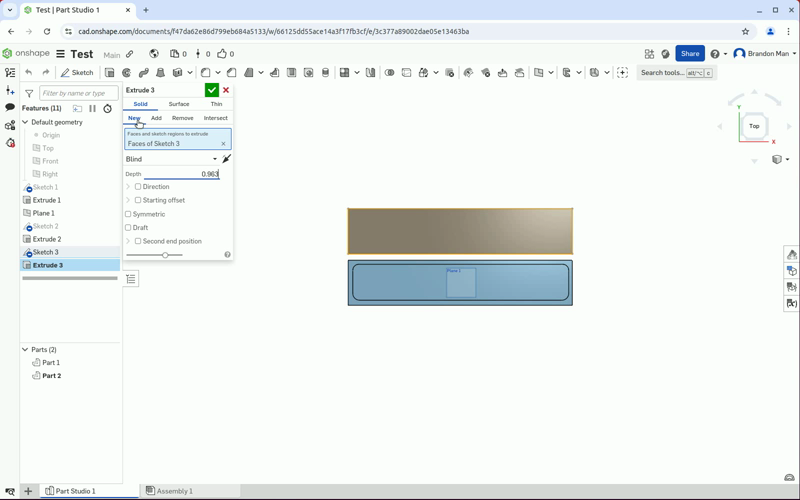
key(enter)
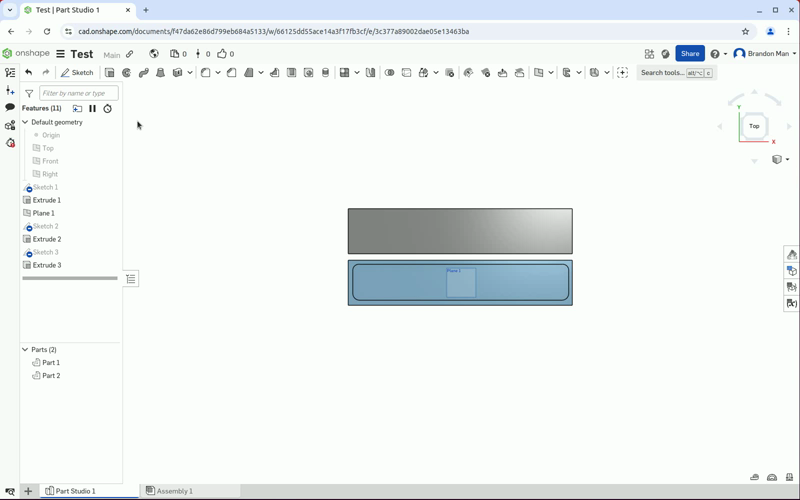
key(shift+h)
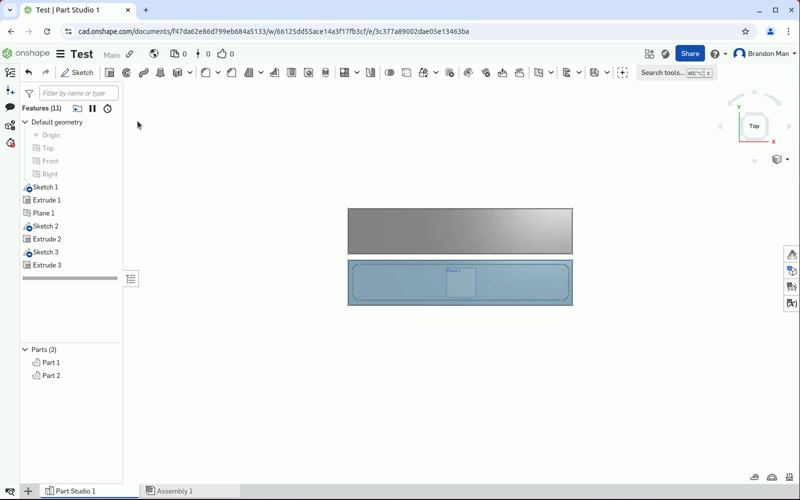
key(shift+h)
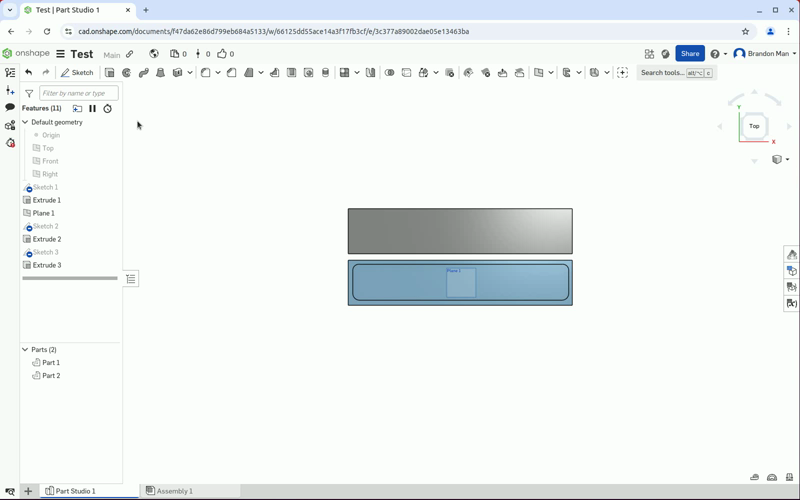
mouse_move(73, 189)
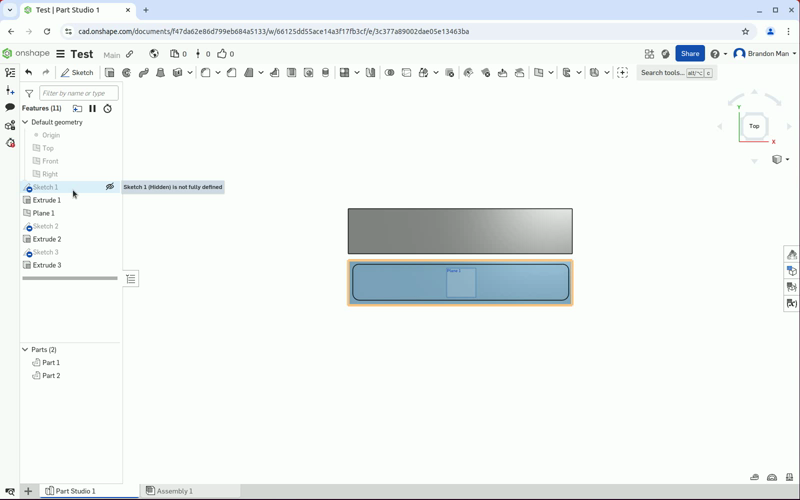
click(73, 189)
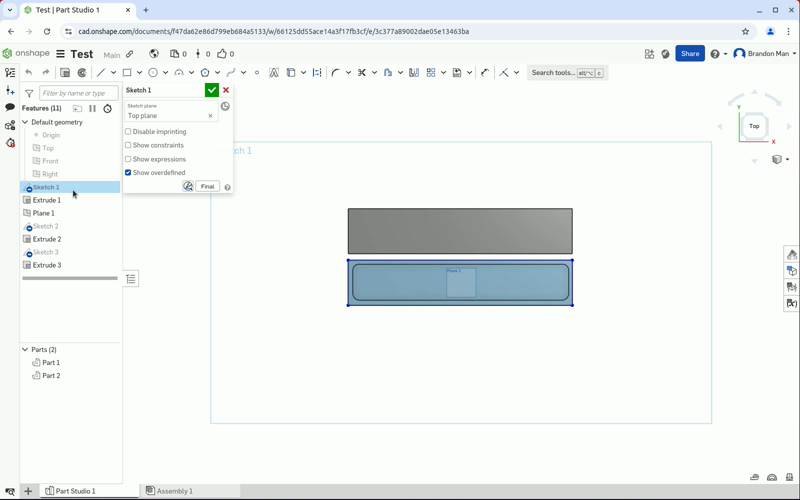
mouse_move(229, 92)
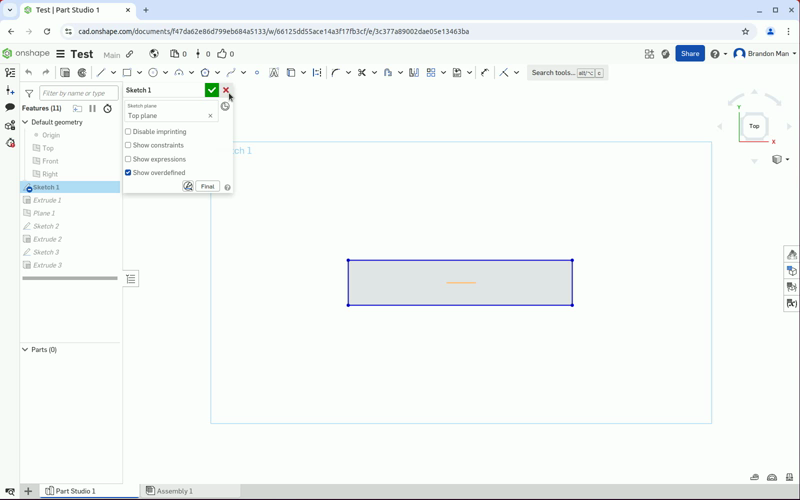
click(229, 92)
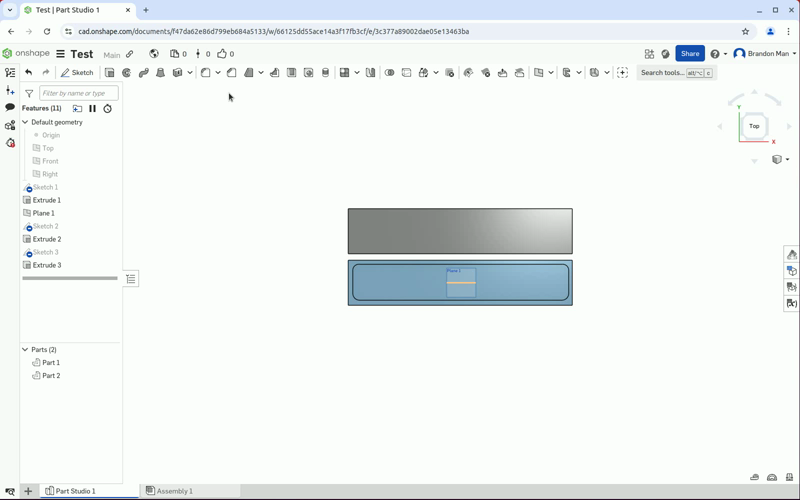
mouse_move(541, 75)
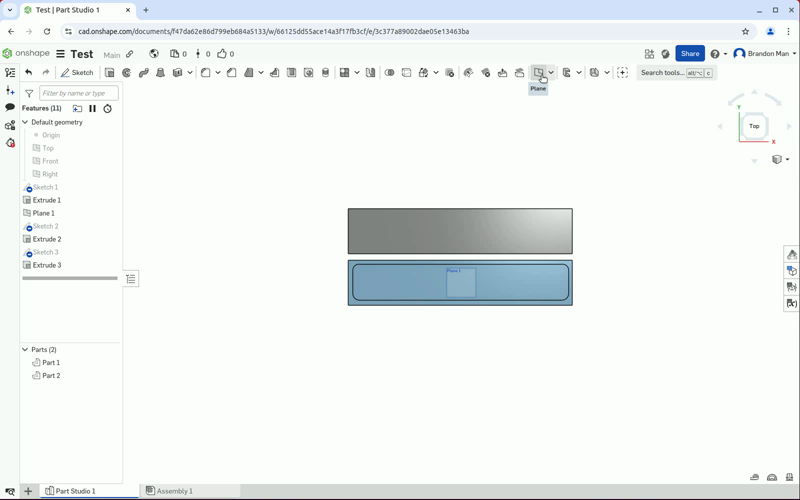
click(541, 75)
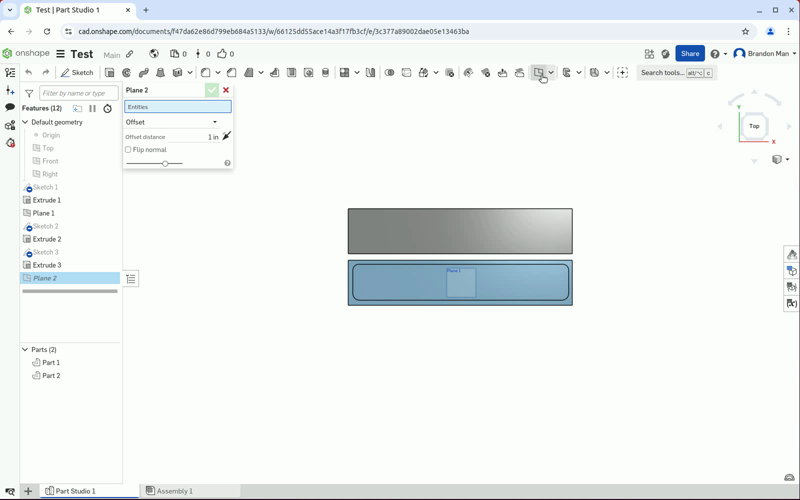
mouse_move(73, 150)
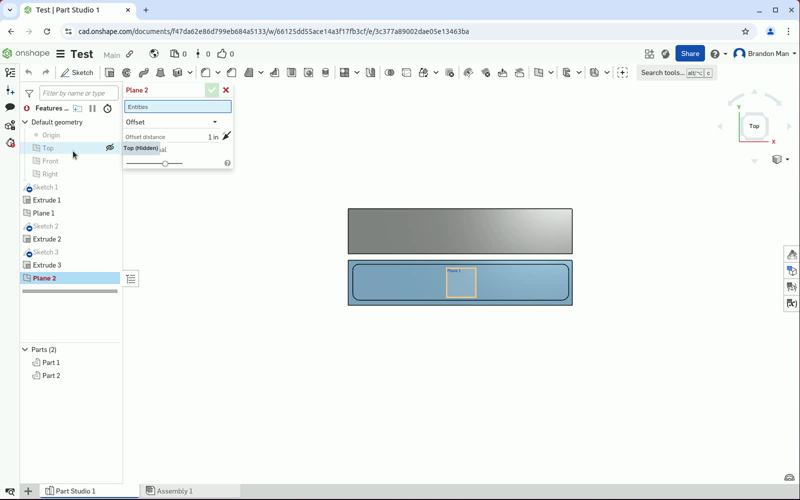
click(73, 150)
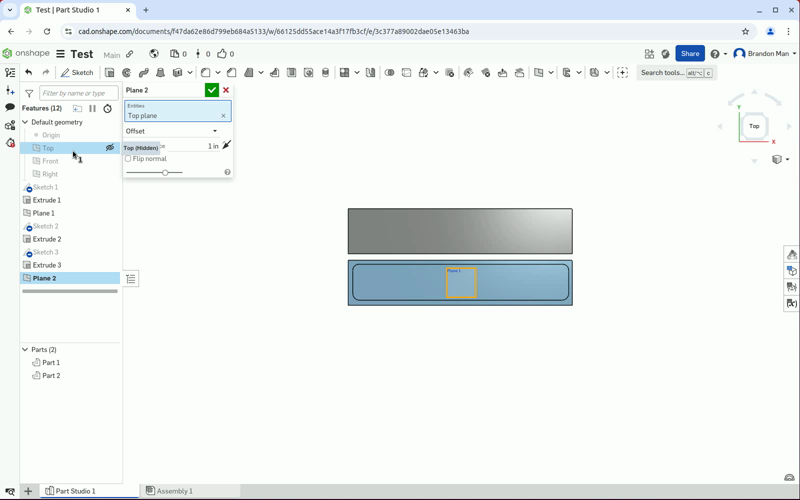
key(tab, 2)
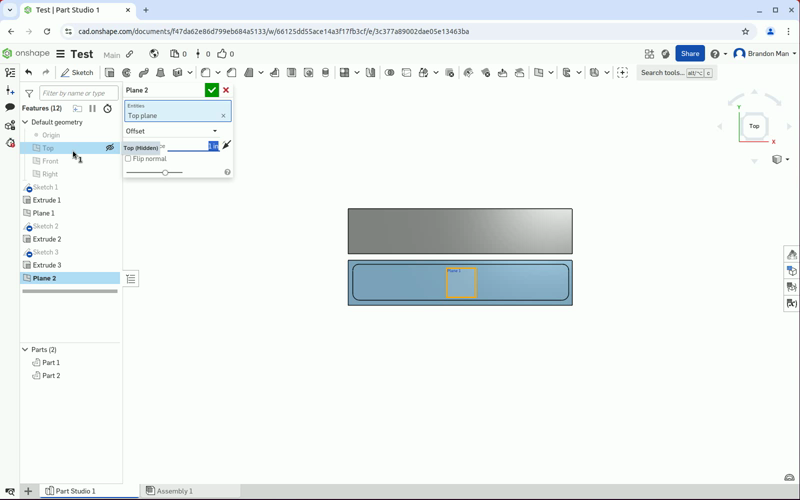
text(0.955)
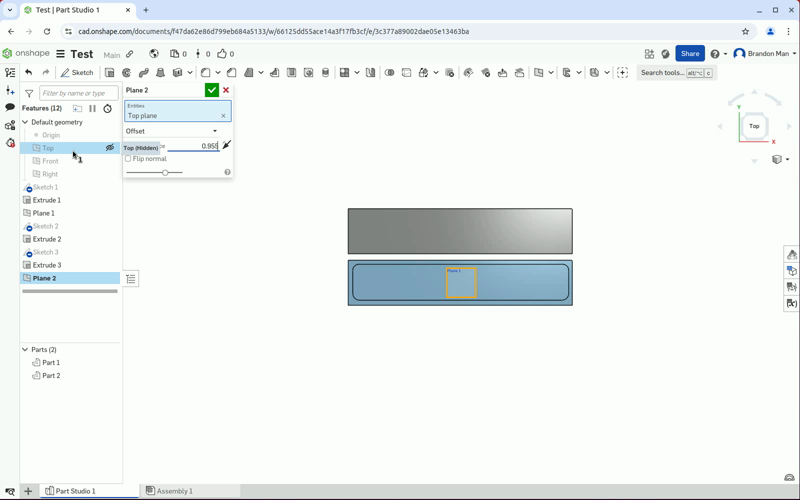
key(enter, 2)
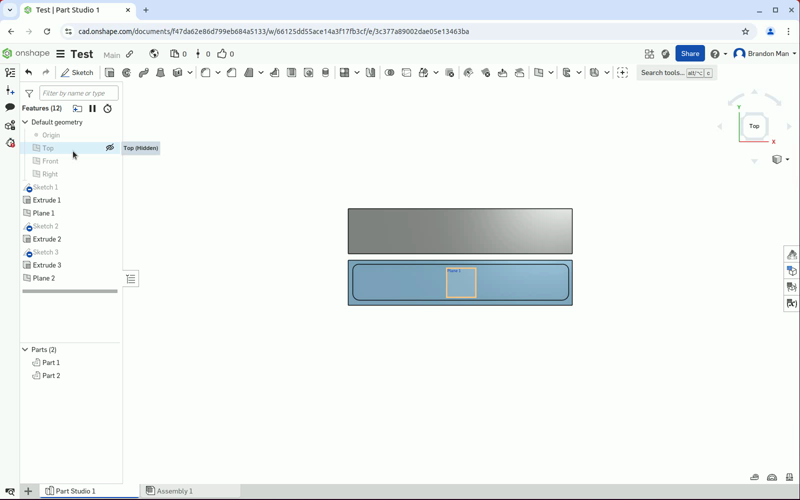
key(shift+s)
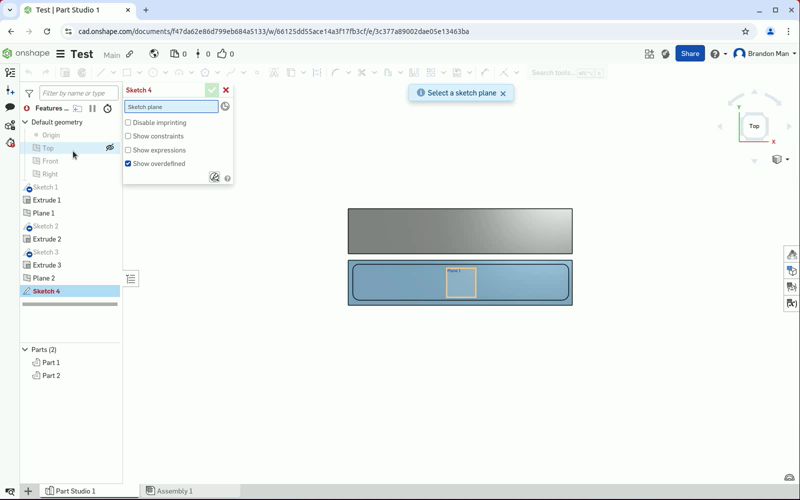
mouse_move(73, 280)
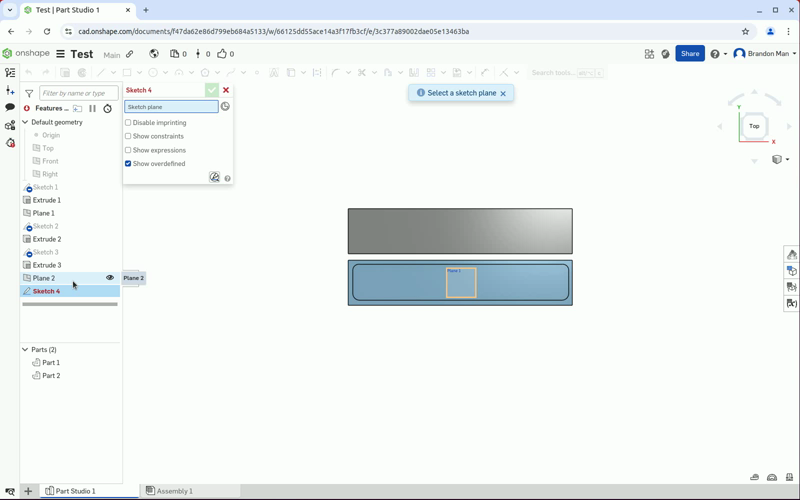
click(73, 280)
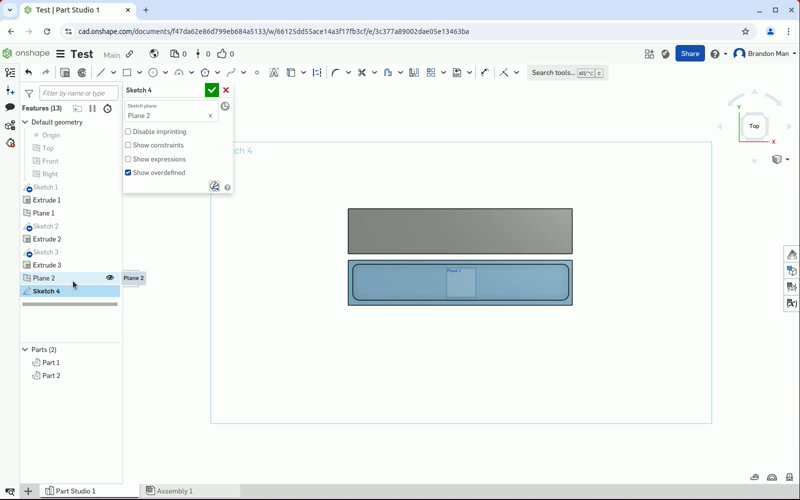
mouse_move(73, 352)
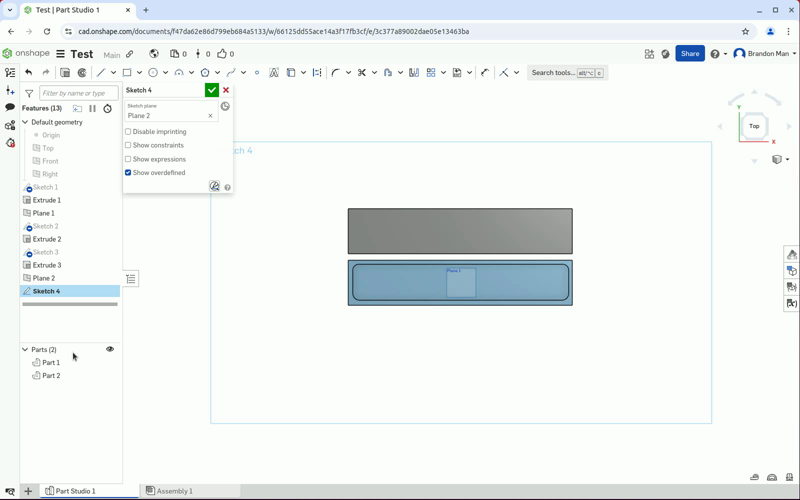
key(y)
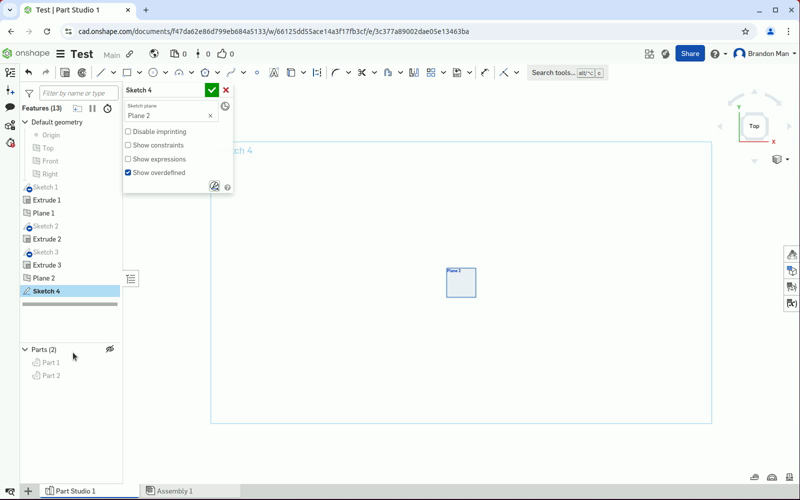
key(a)
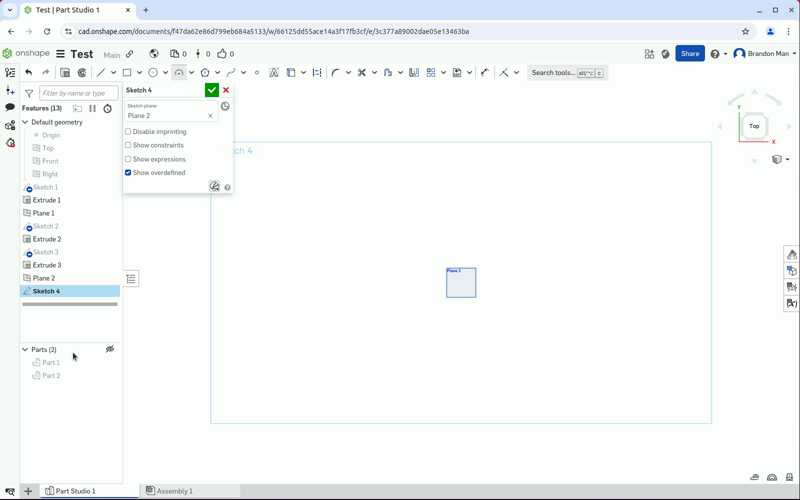
key_down(shift)
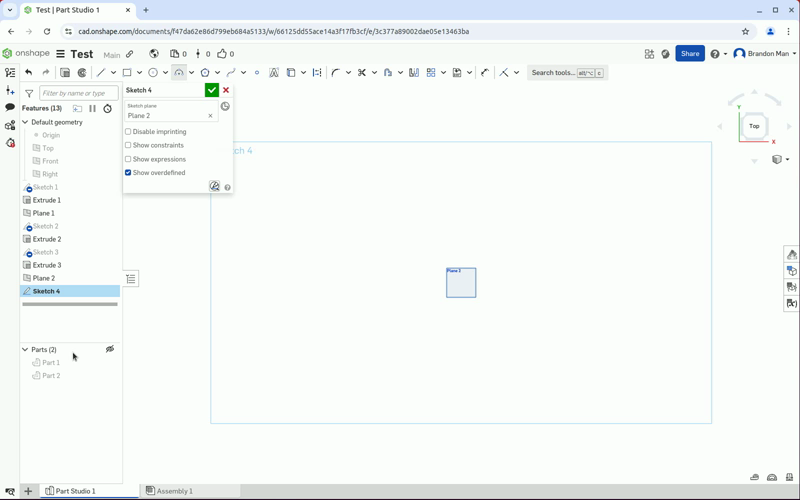
mouse_move(352, 241)
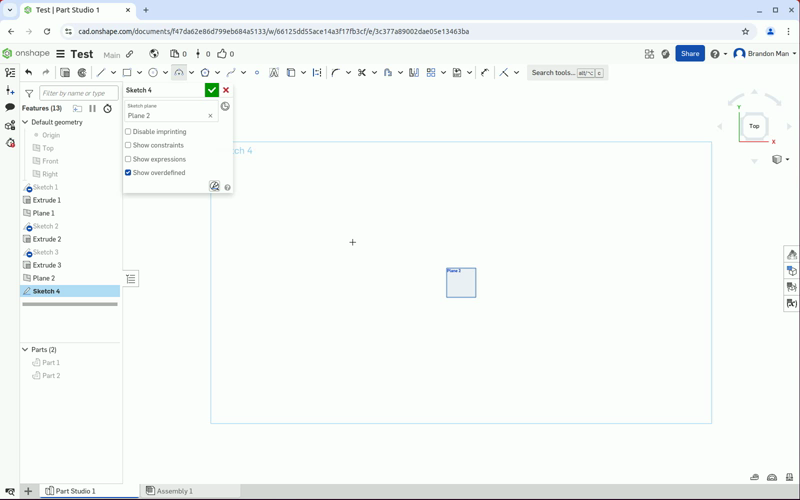
click(352, 241)
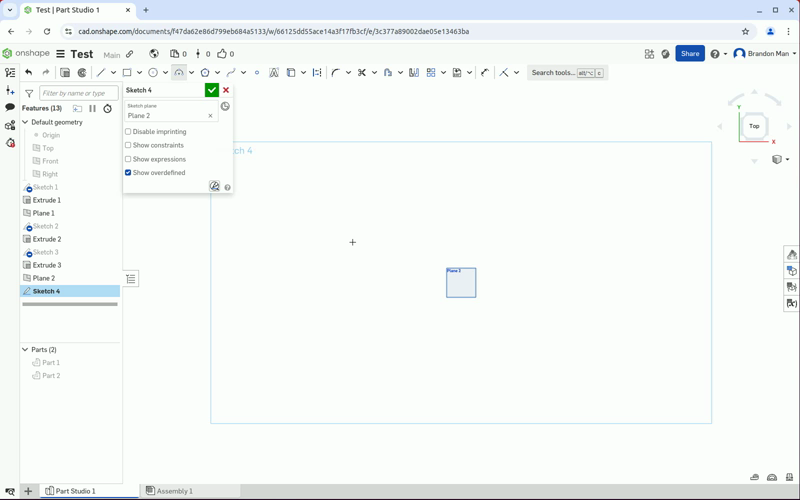
key_up(shift)
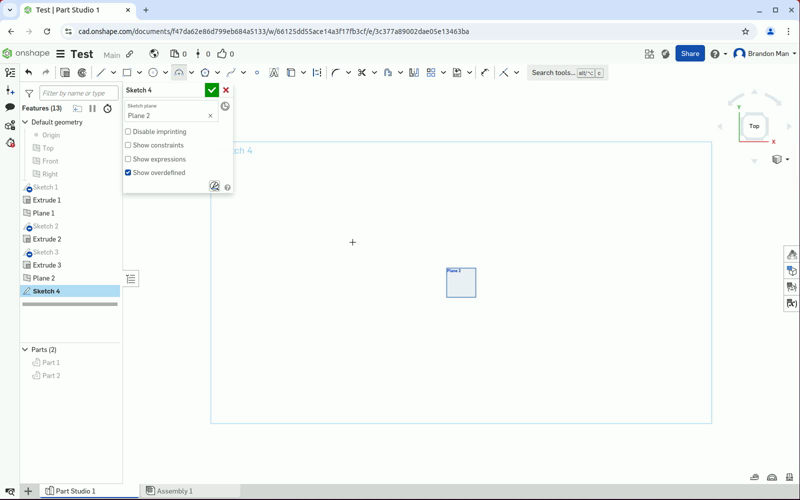
key_down(shift)
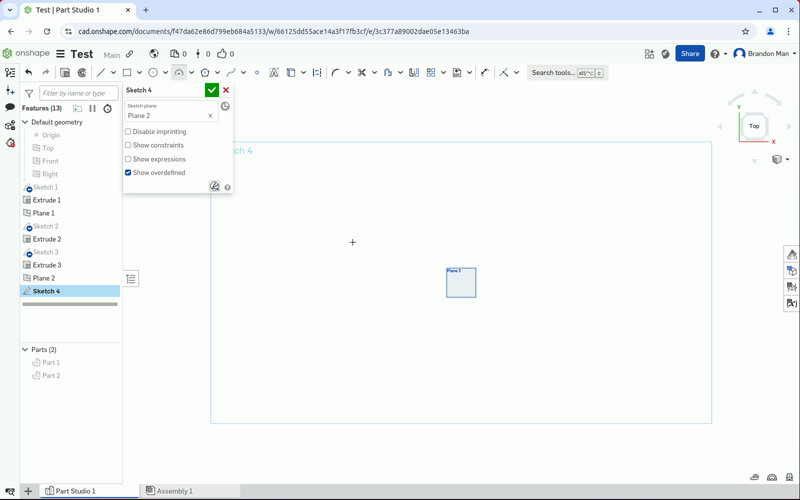
mouse_move(359, 248)
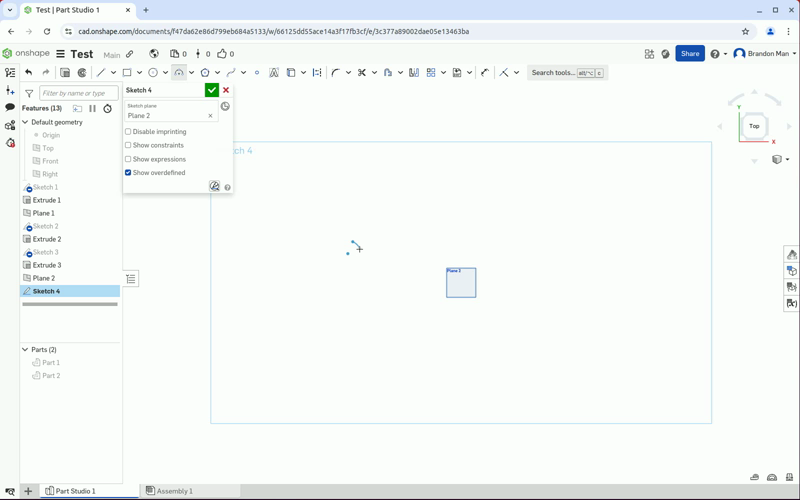
click(359, 248)
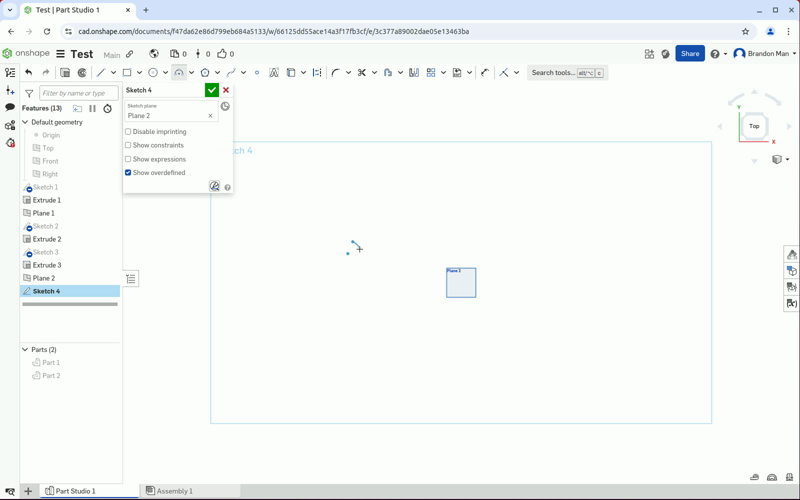
mouse_move(354, 246)
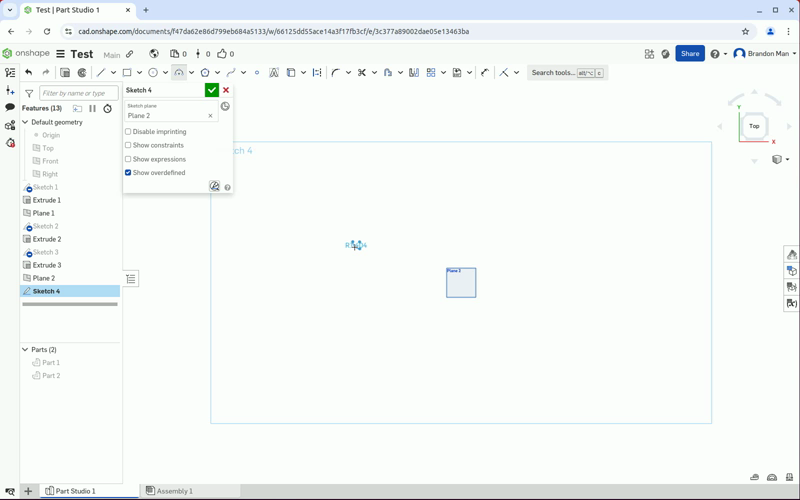
click(354, 246)
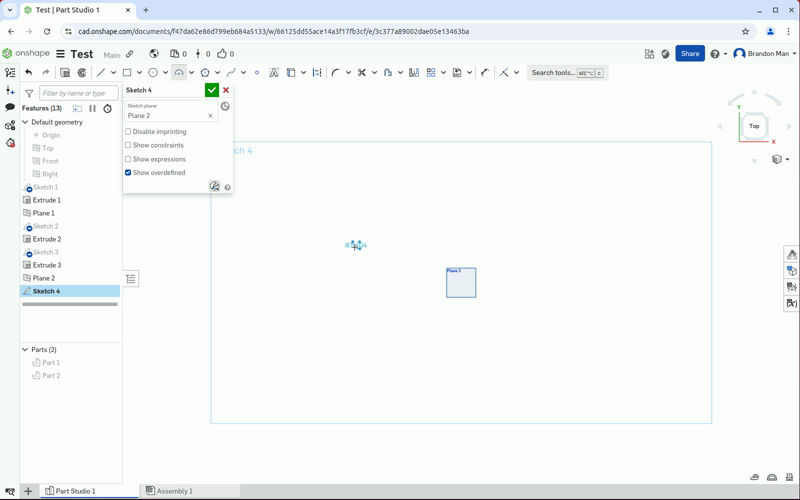
key_up(shift)
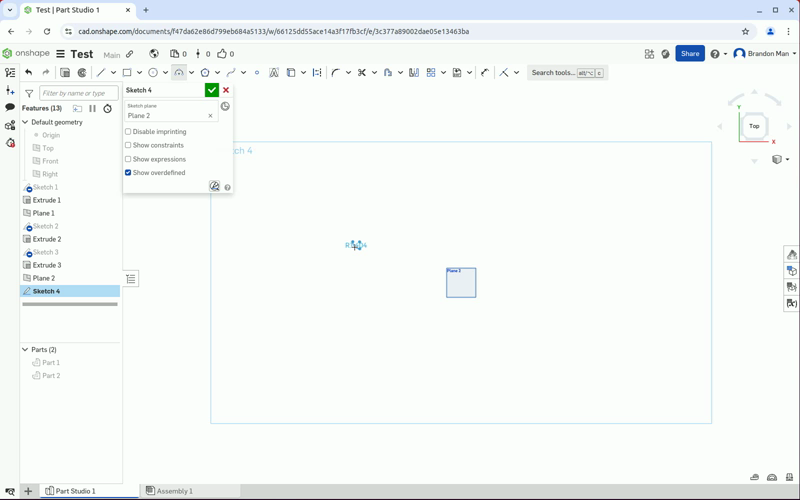
key(esc)
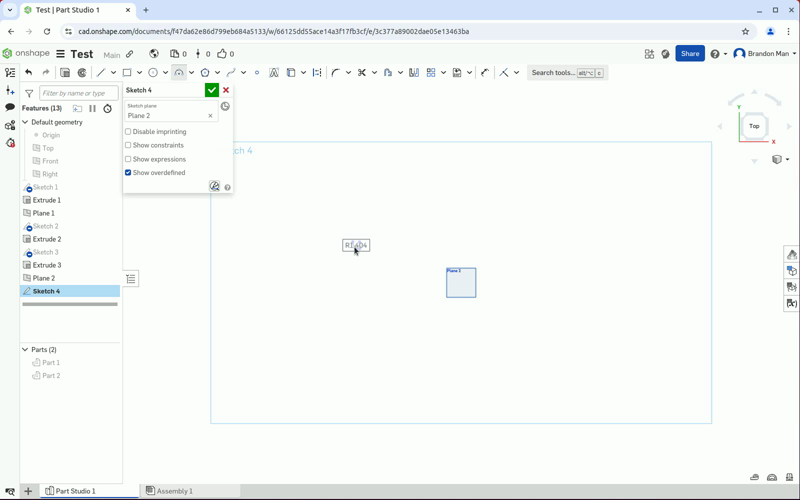
key(l)
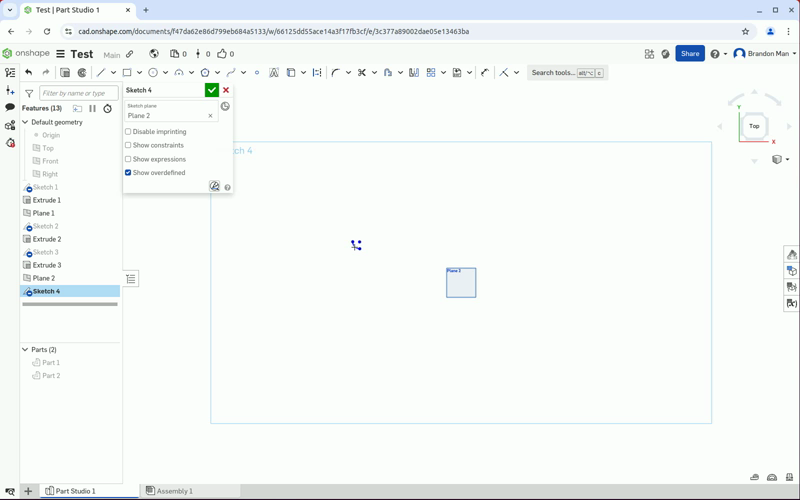
mouse_move(359, 248)
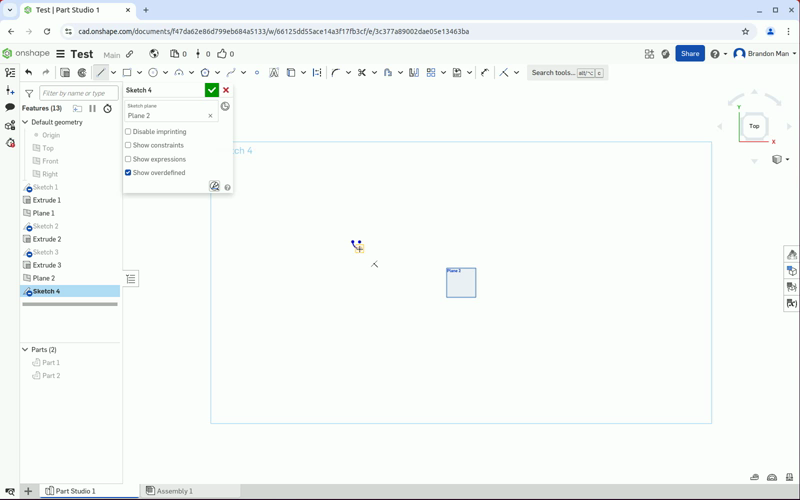
click(359, 248)
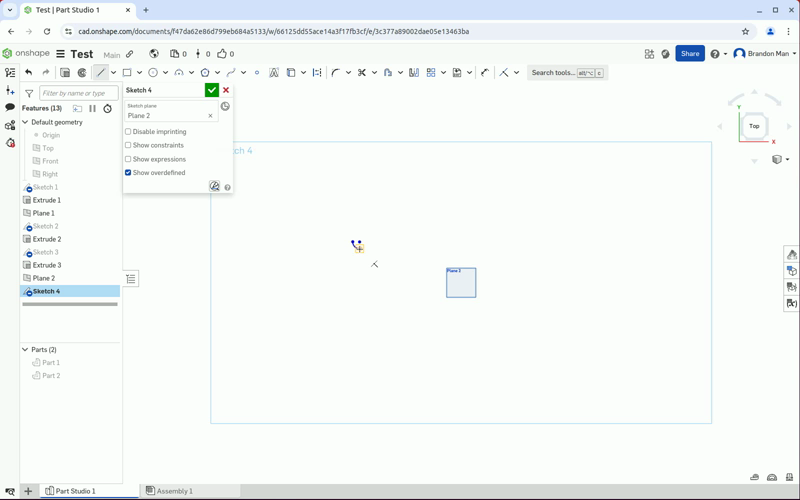
key_down(shift)
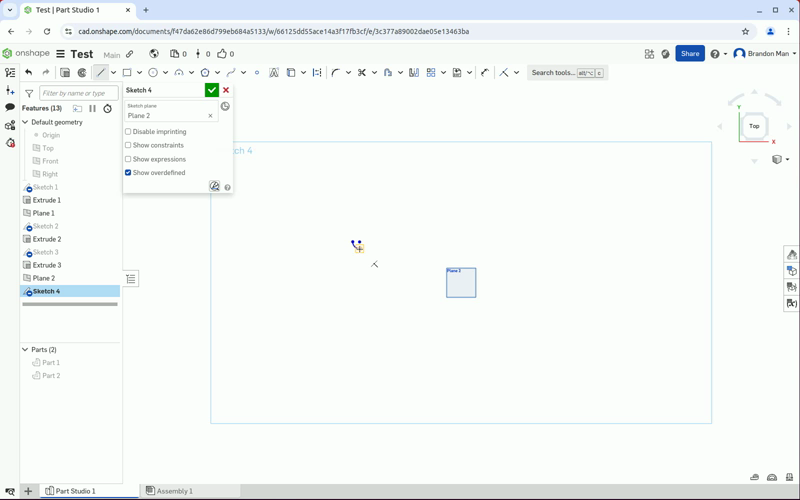
mouse_move(560, 248)
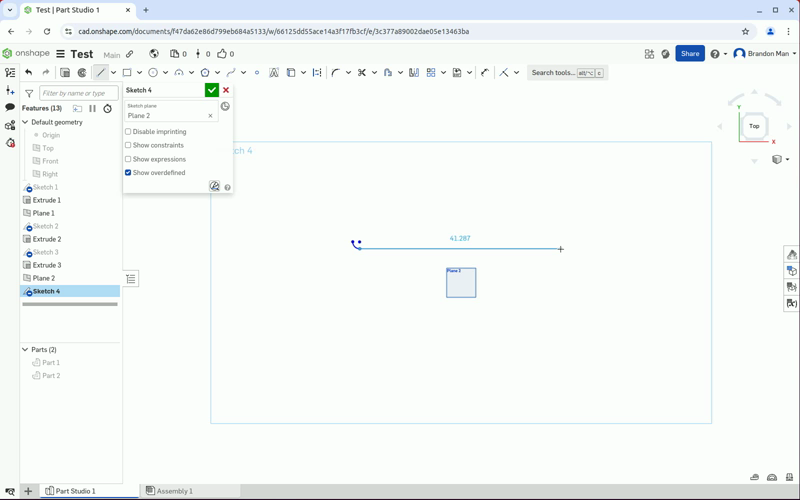
click(560, 248)
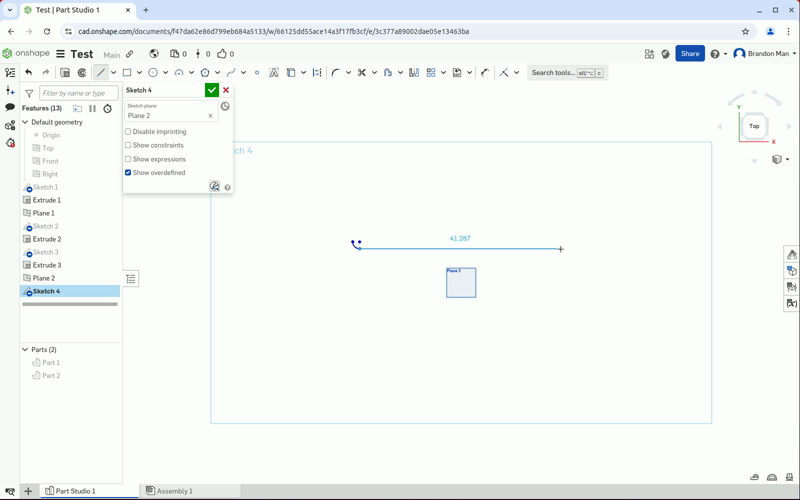
key_up(shift)
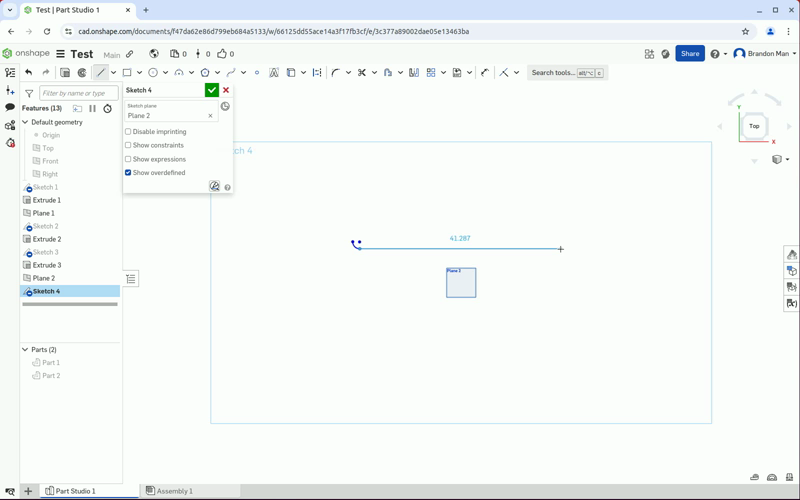
key(esc)
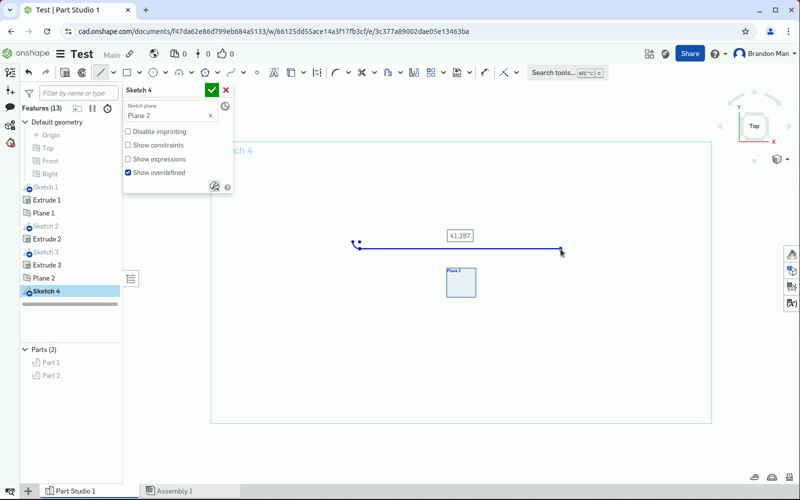
key(a)
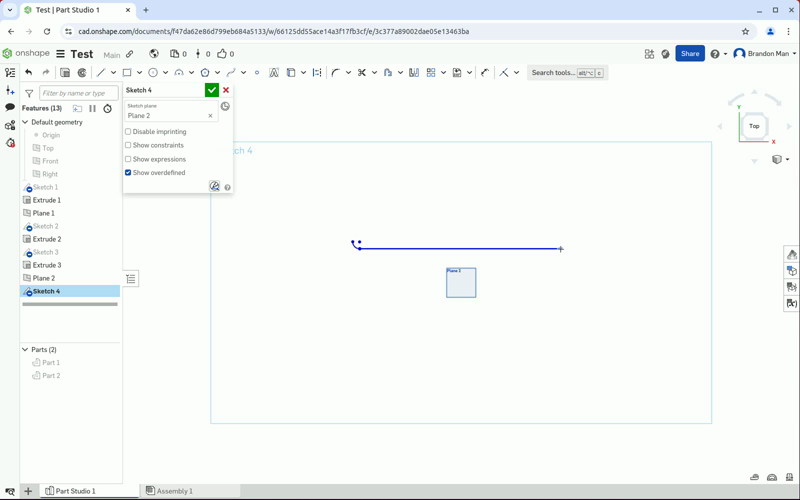
mouse_move(560, 248)
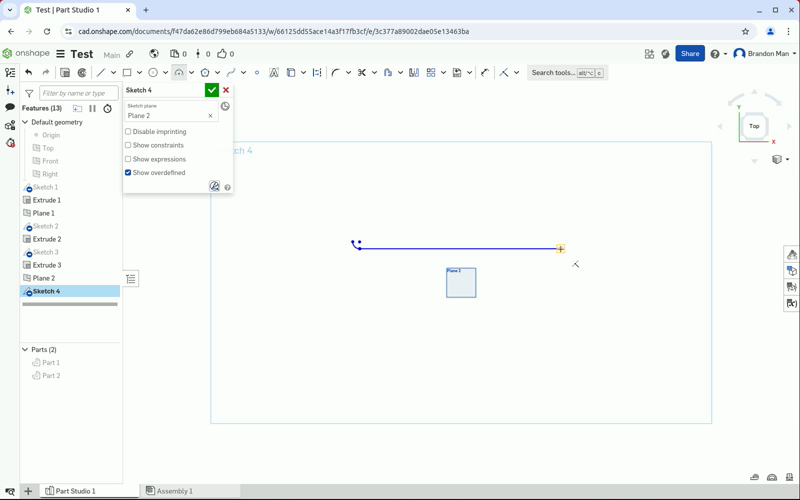
click(560, 248)
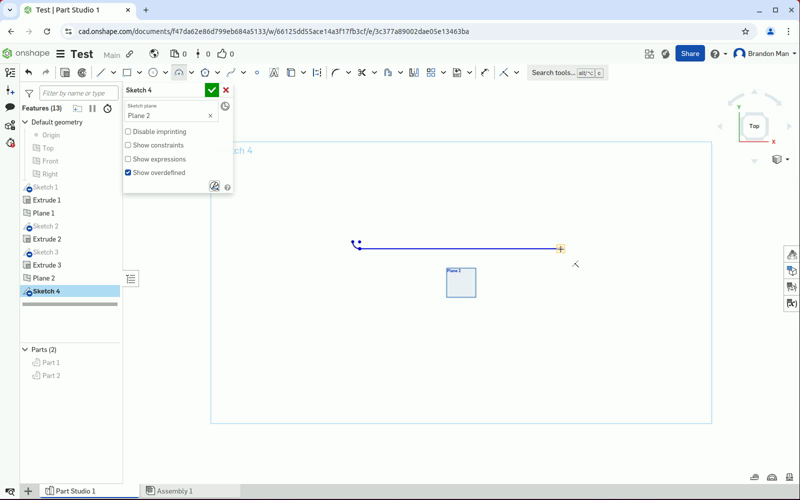
key_down(shift)
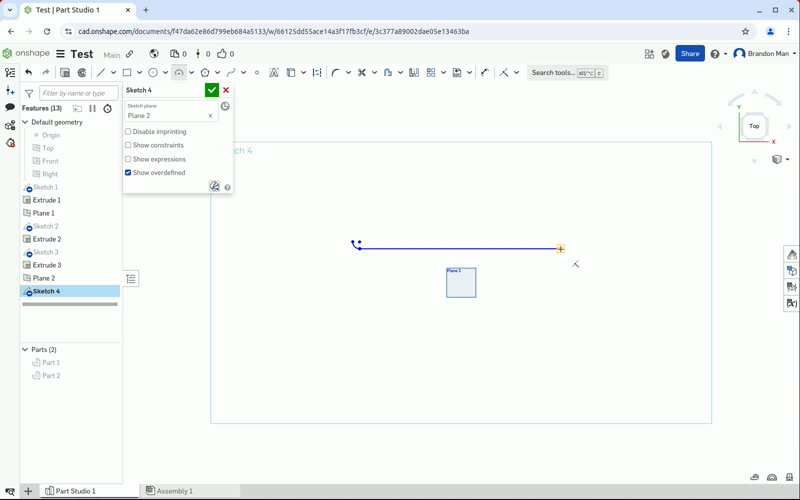
mouse_move(567, 241)
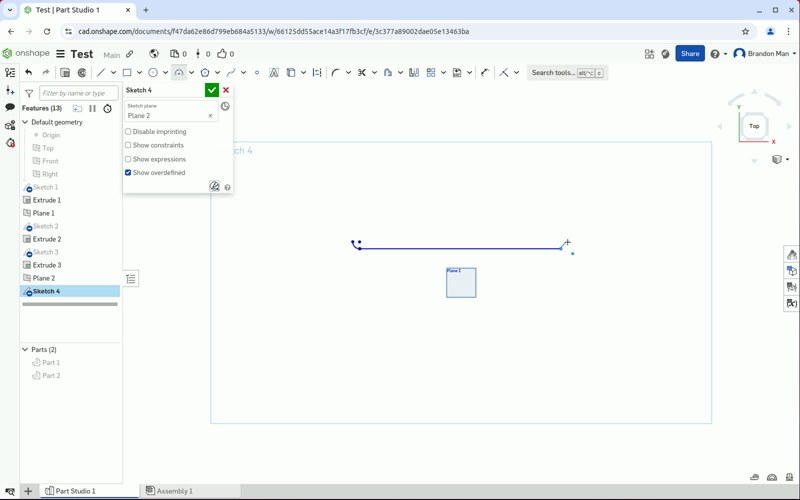
click(567, 241)
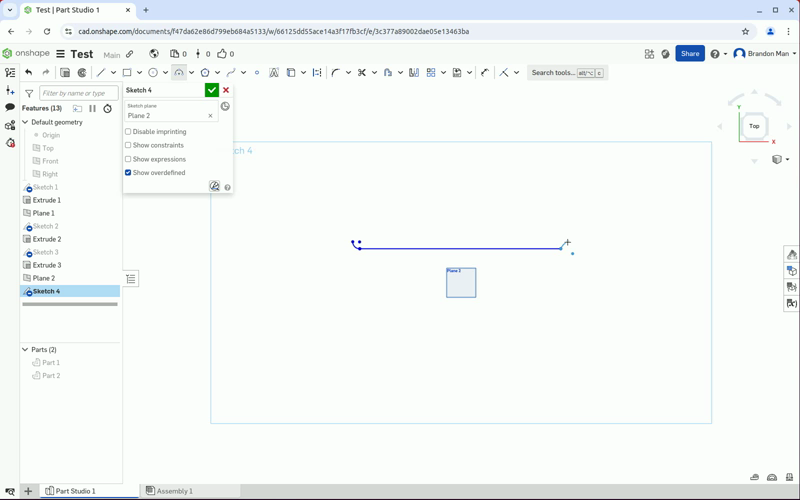
mouse_move(565, 246)
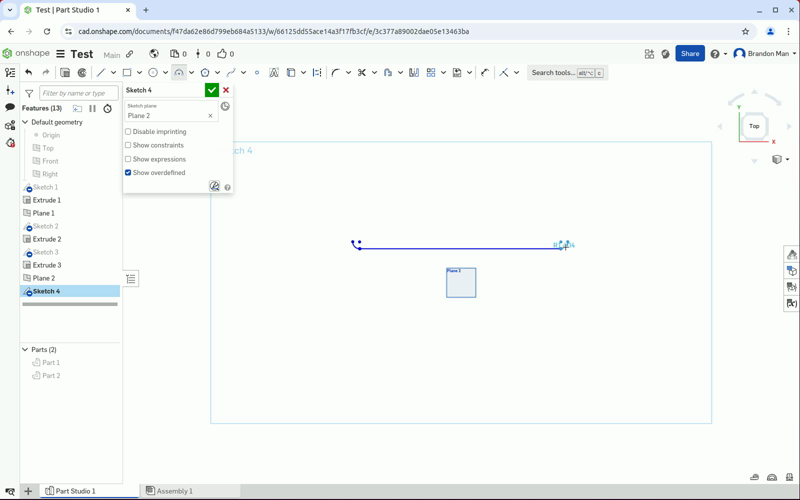
click(565, 246)
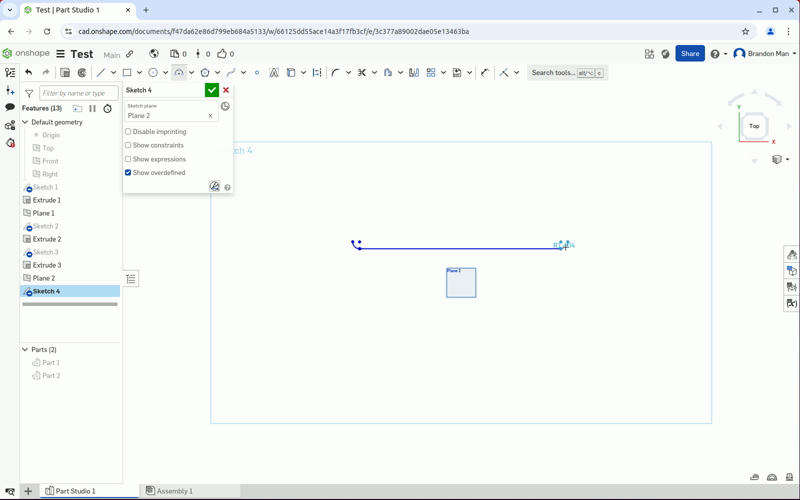
key_up(shift)
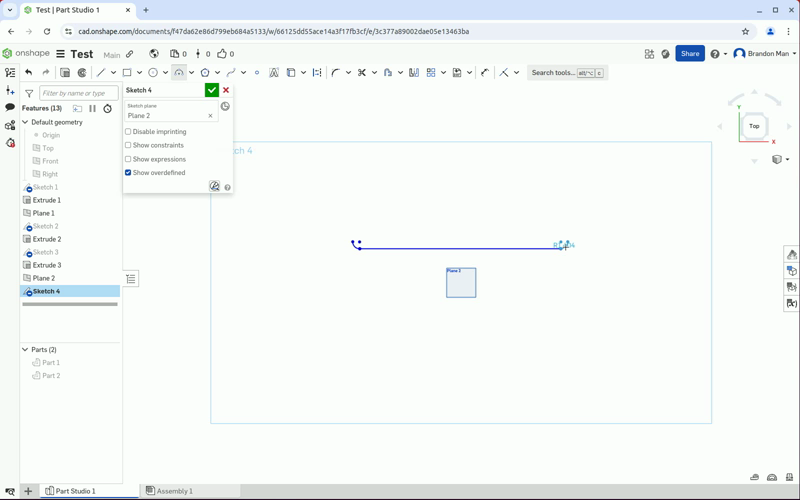
key(esc)
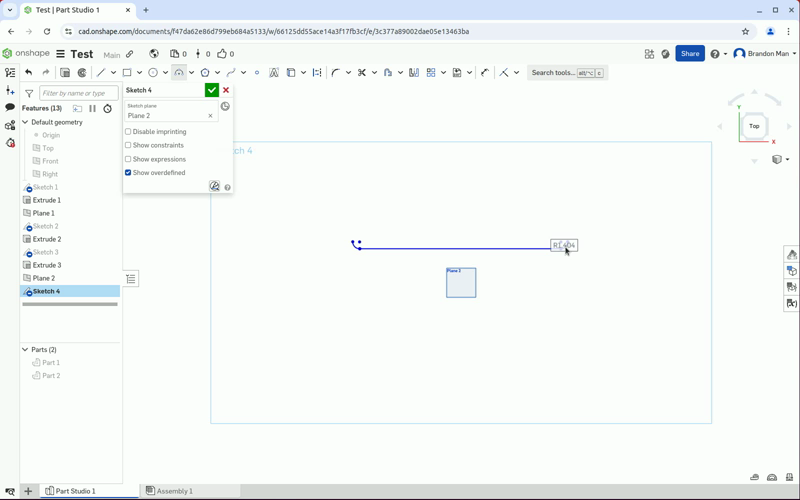
key(l)
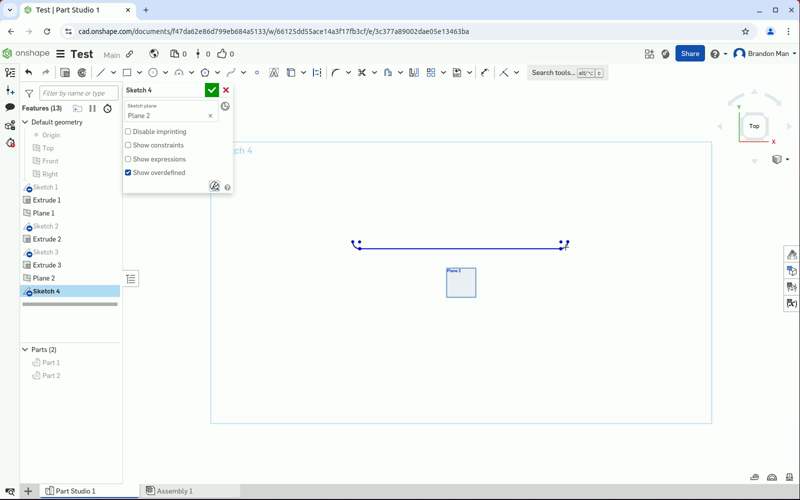
mouse_move(567, 241)
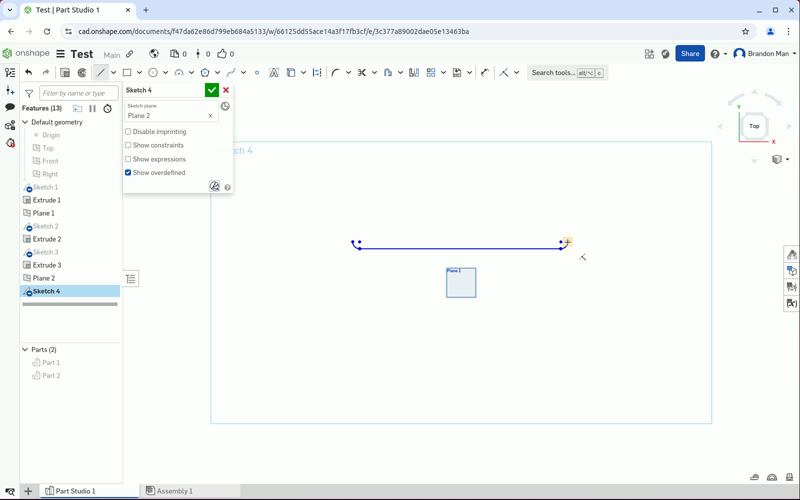
click(567, 241)
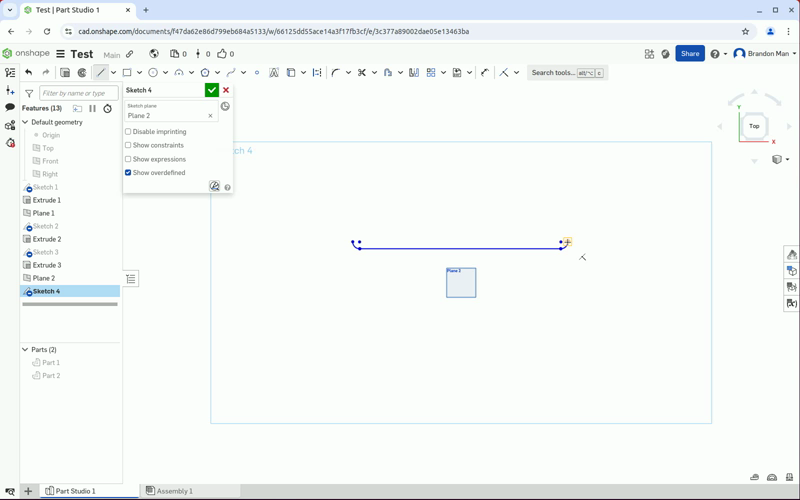
key_down(shift)
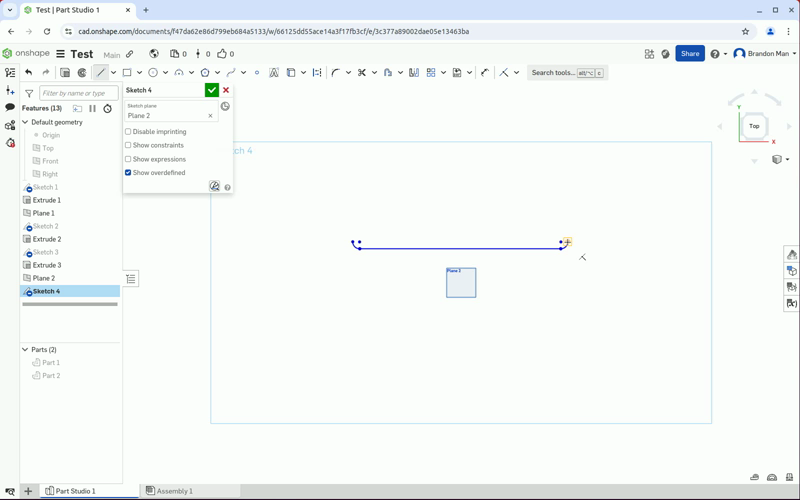
mouse_move(589, 241)
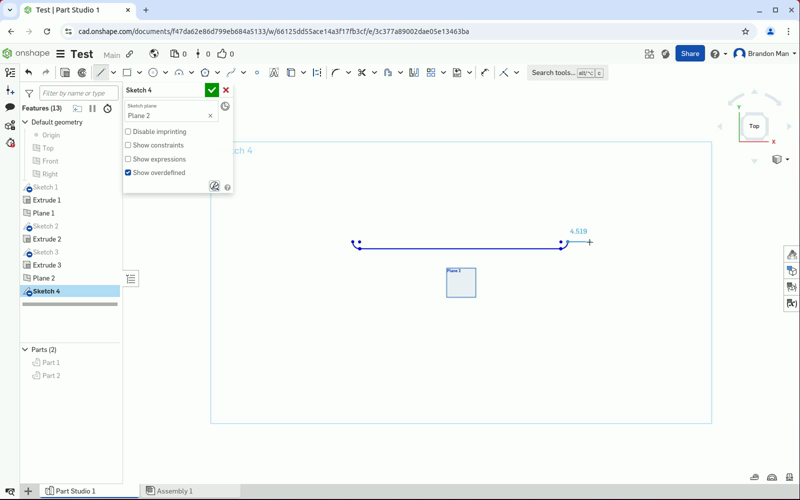
mouse_move(567, 221)
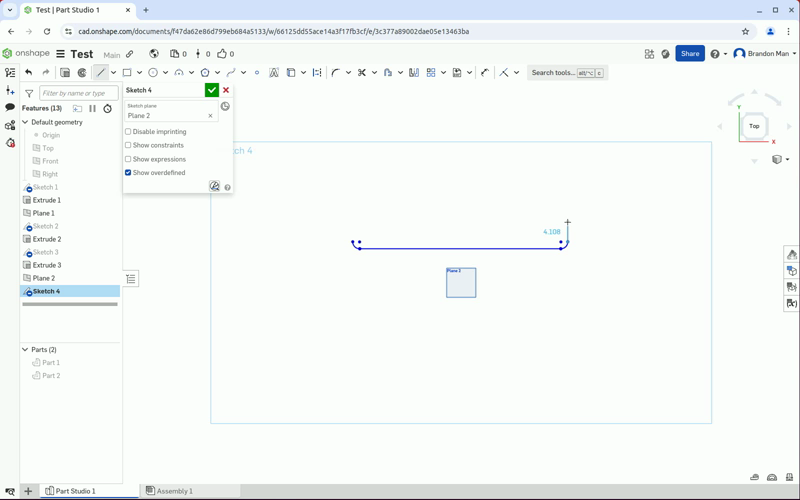
click(567, 221)
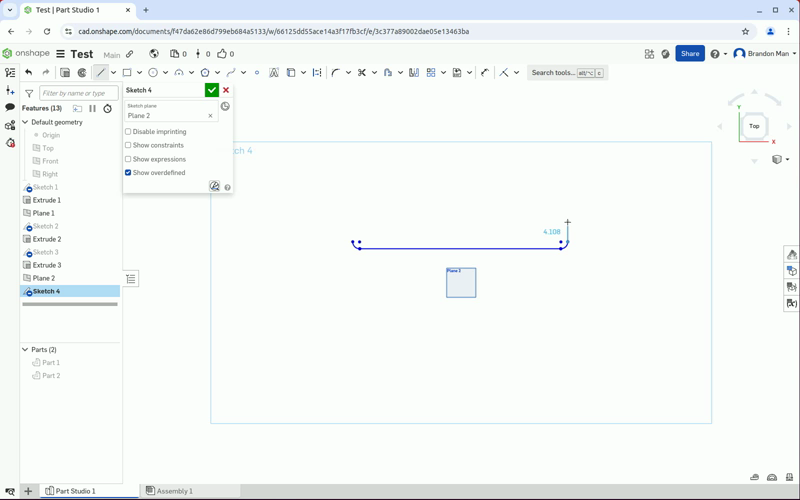
key_up(shift)
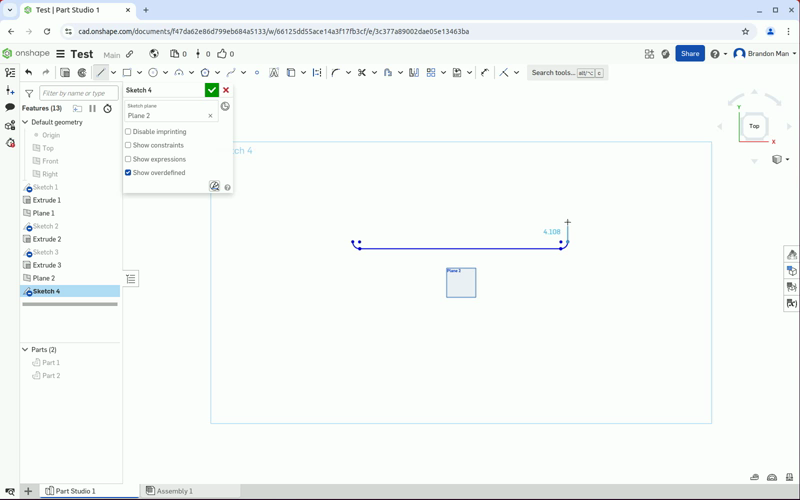
key(esc)
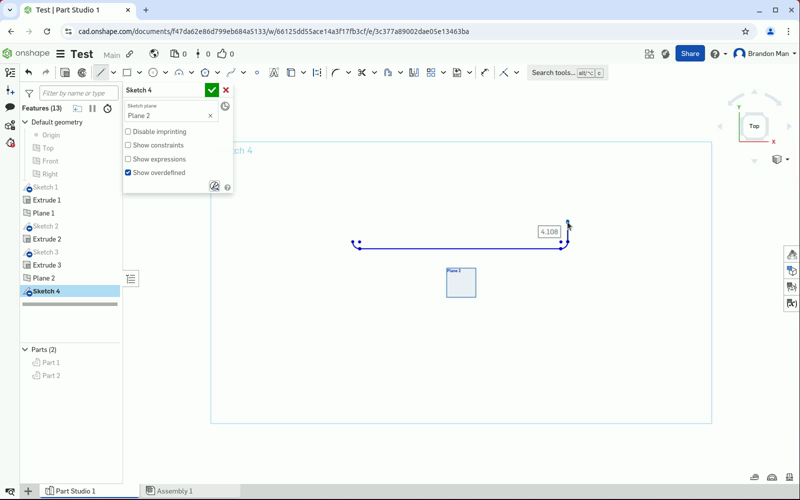
key(a)
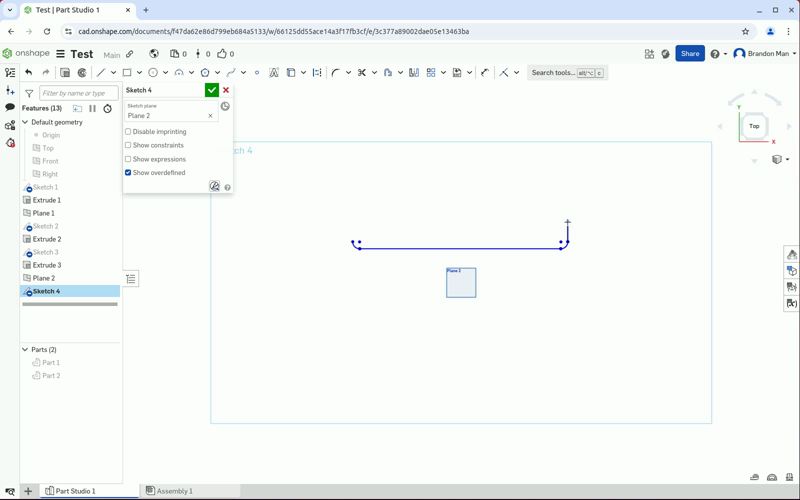
mouse_move(567, 221)
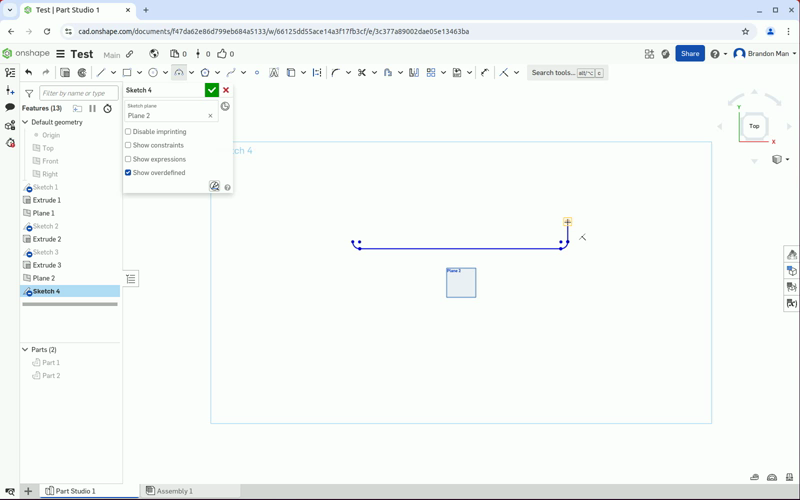
click(567, 221)
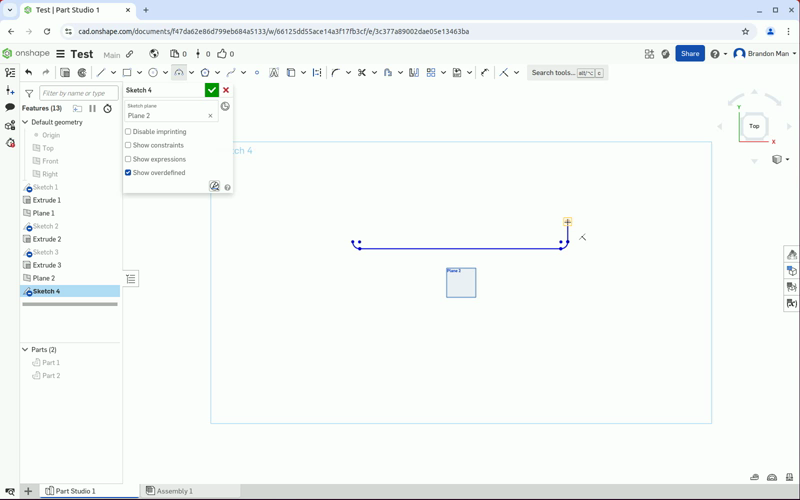
key_down(shift)
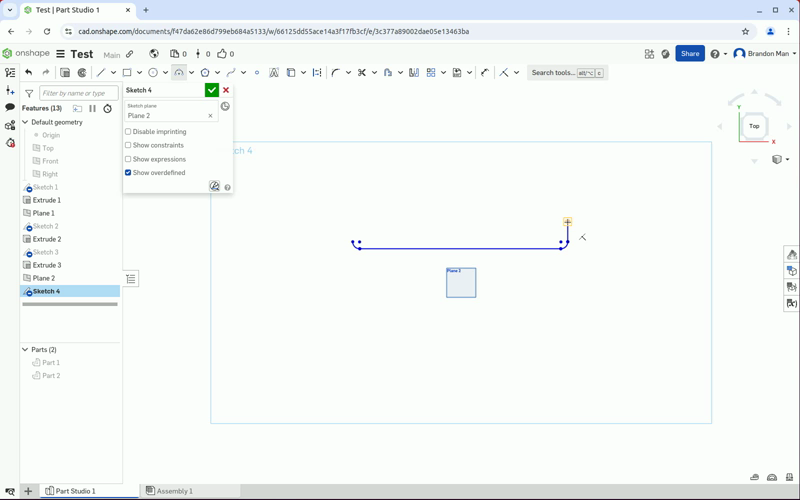
mouse_move(560, 214)
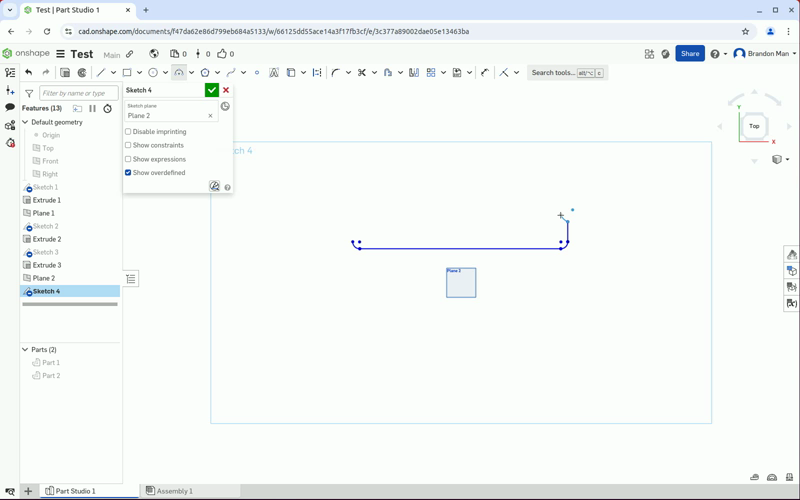
click(560, 214)
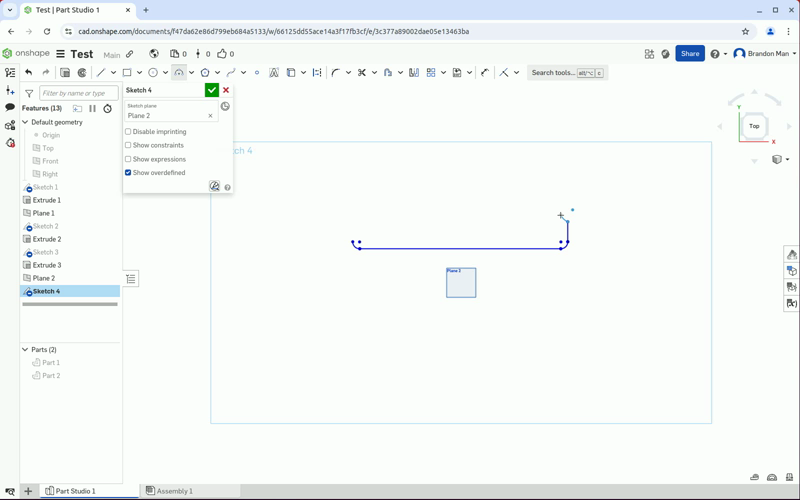
mouse_move(565, 216)
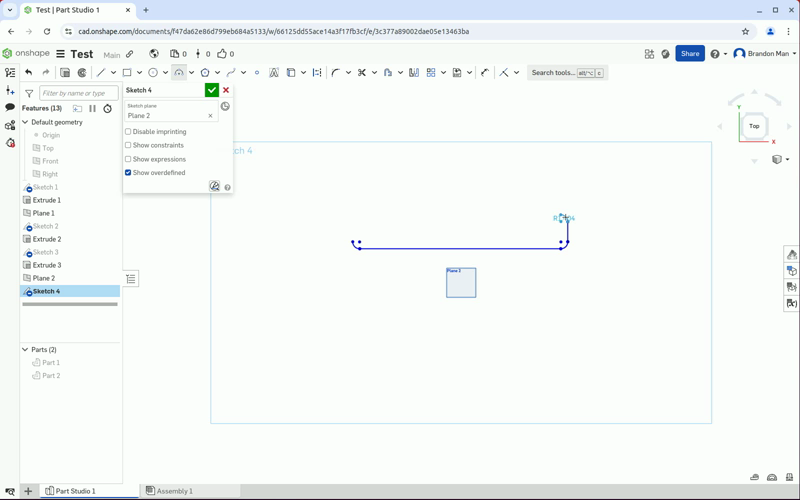
click(565, 216)
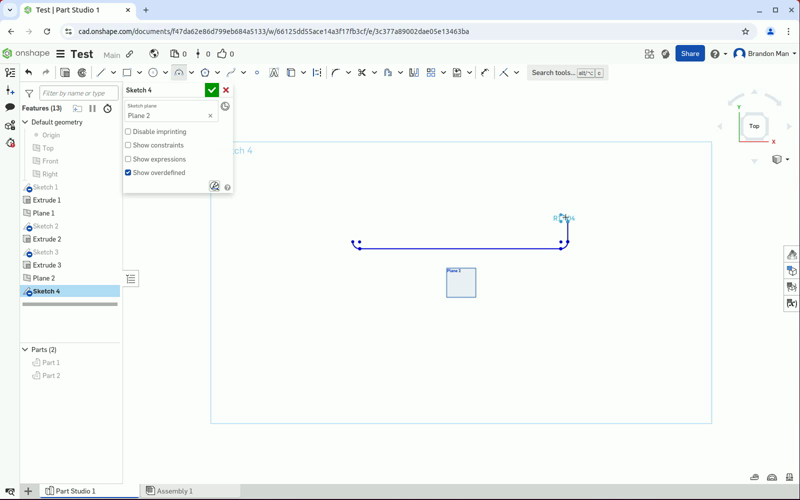
key_up(shift)
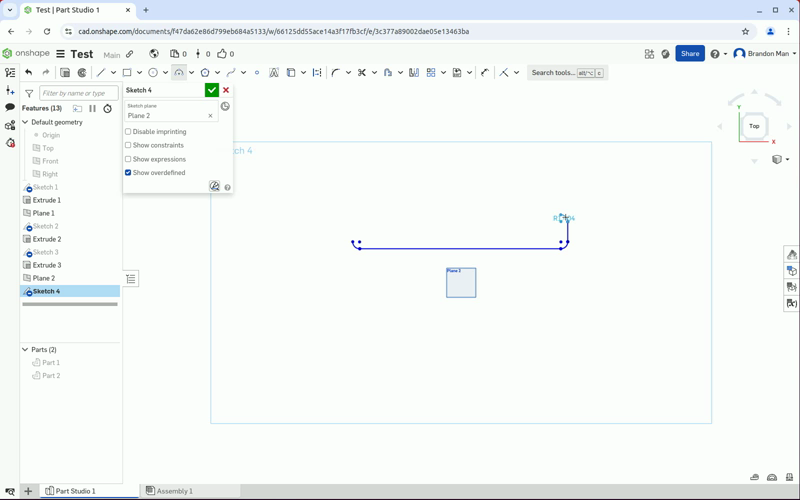
key(esc)
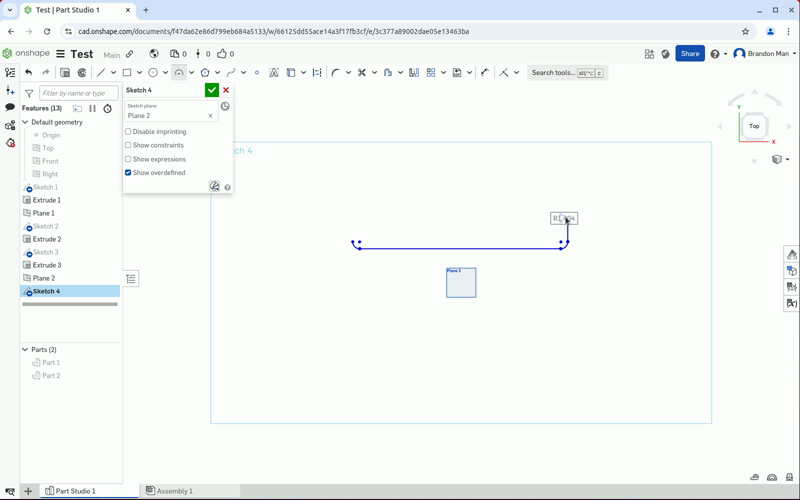
key(l)
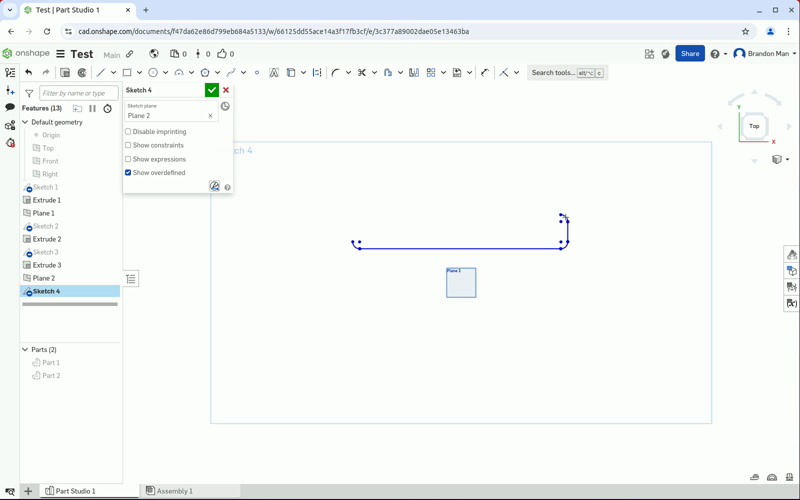
mouse_move(560, 214)
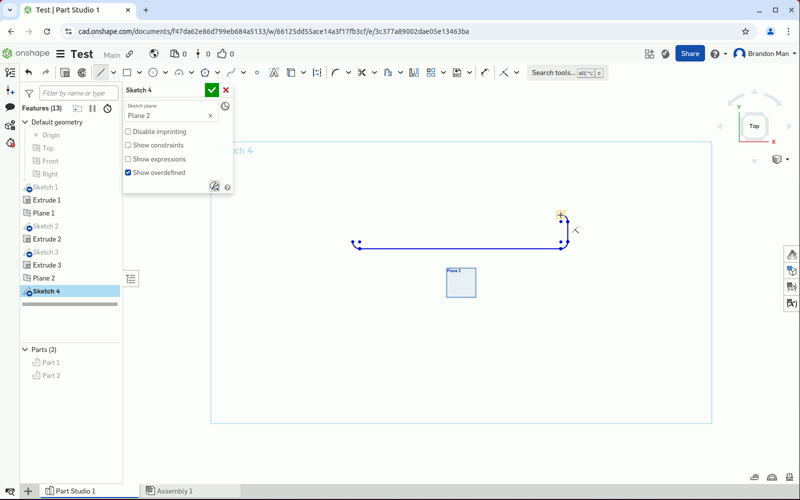
click(560, 214)
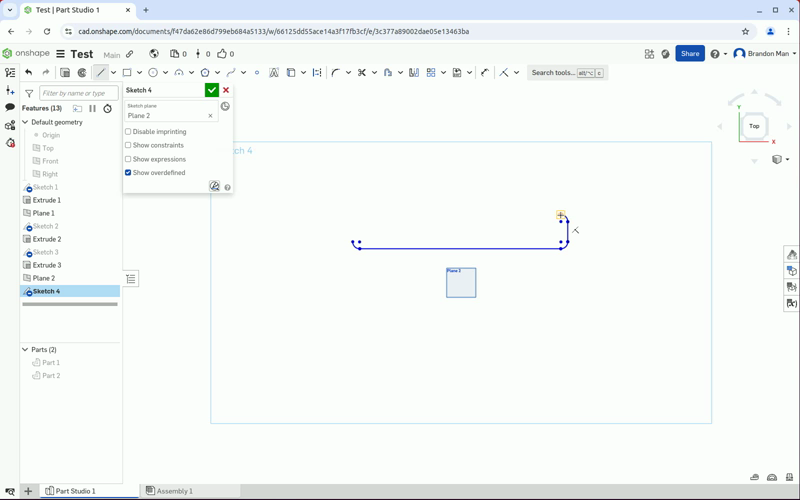
key_down(shift)
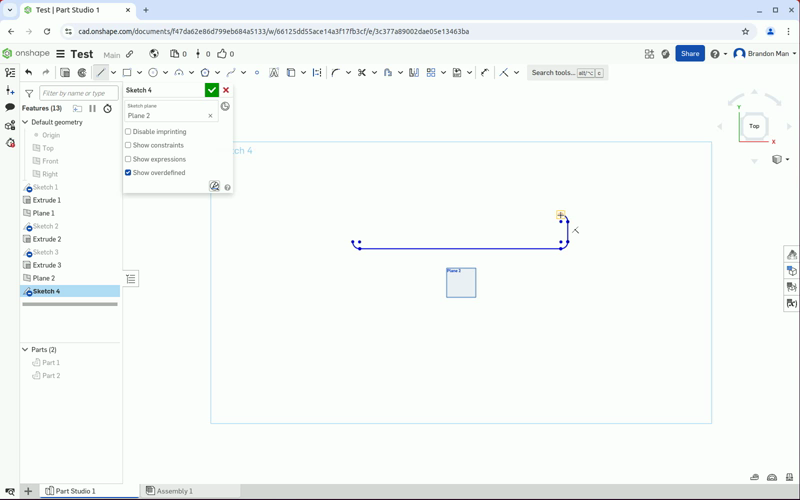
mouse_move(359, 214)
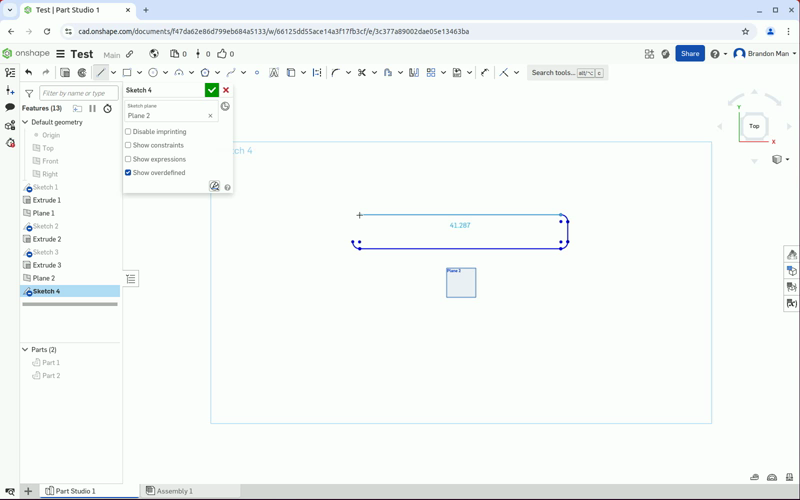
click(359, 214)
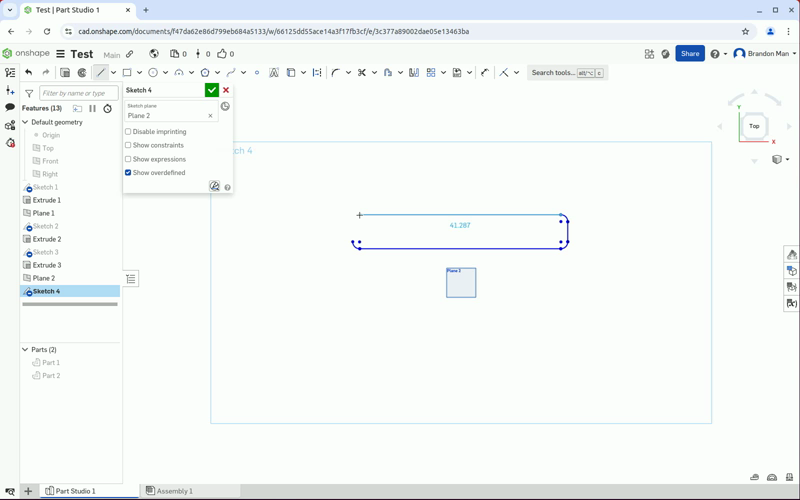
key_up(shift)
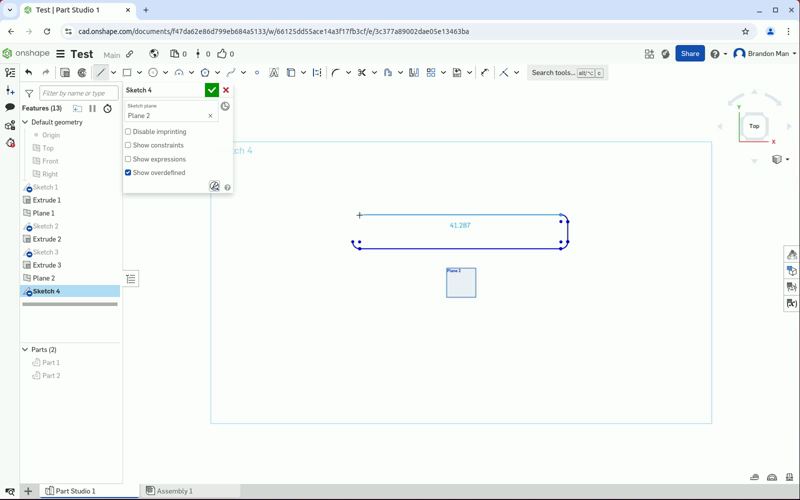
key(esc)
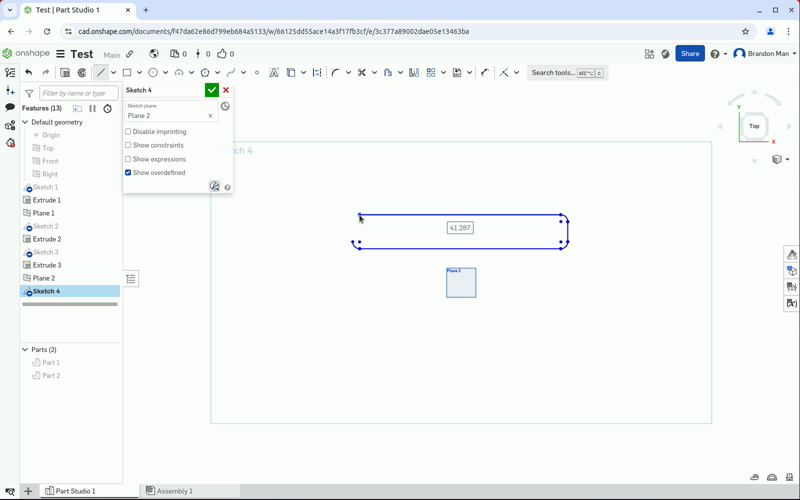
key(a)
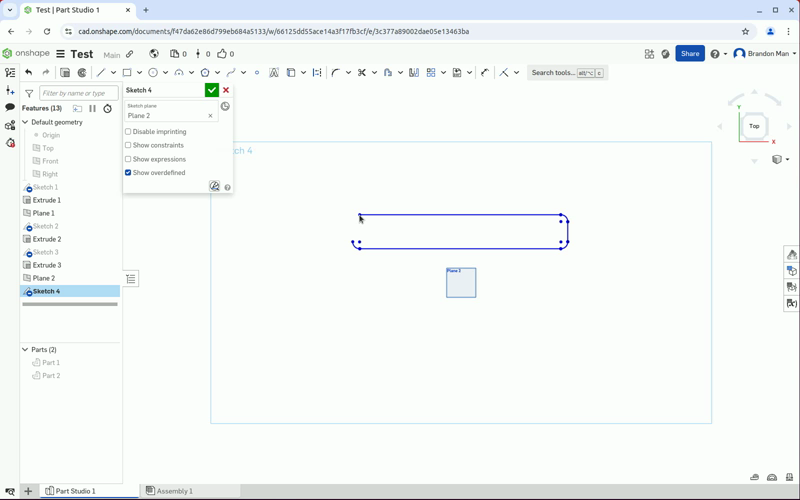
mouse_move(359, 214)
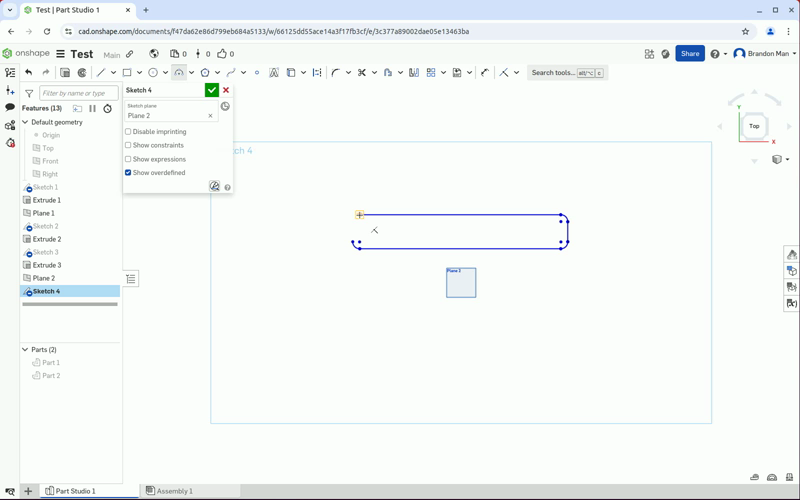
click(359, 214)
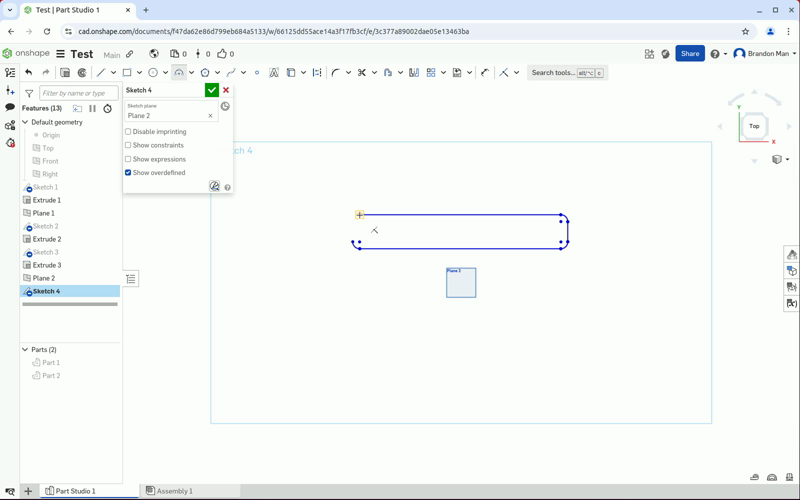
key_down(shift)
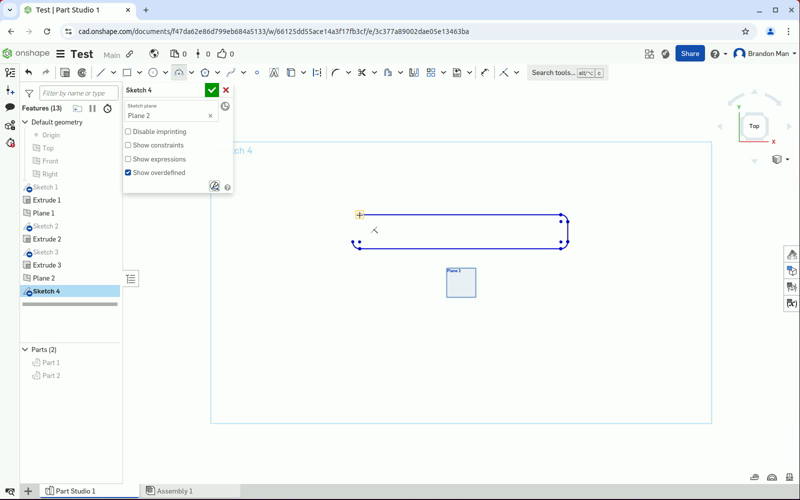
mouse_move(352, 221)
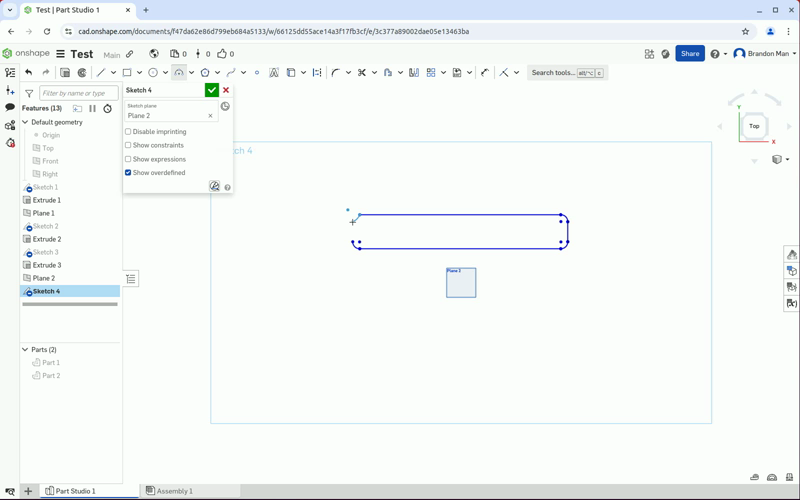
click(352, 221)
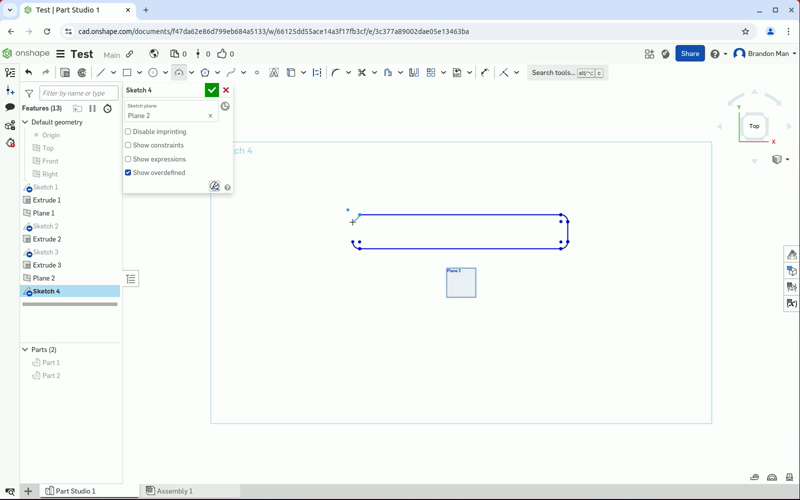
mouse_move(354, 216)
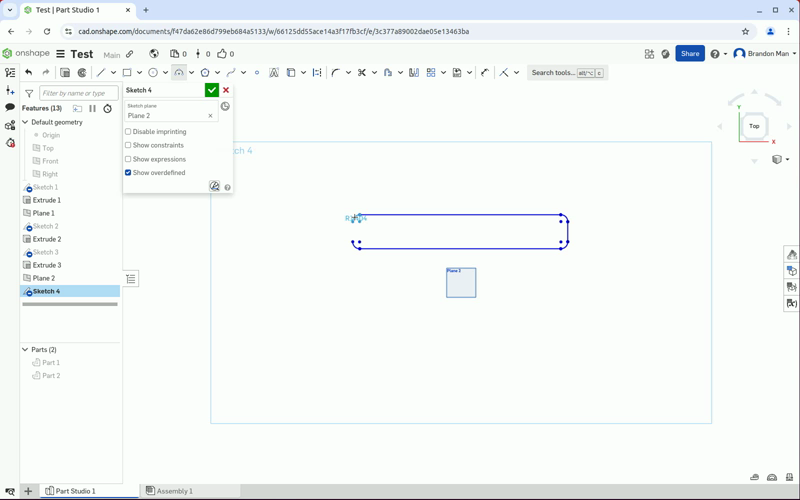
click(354, 216)
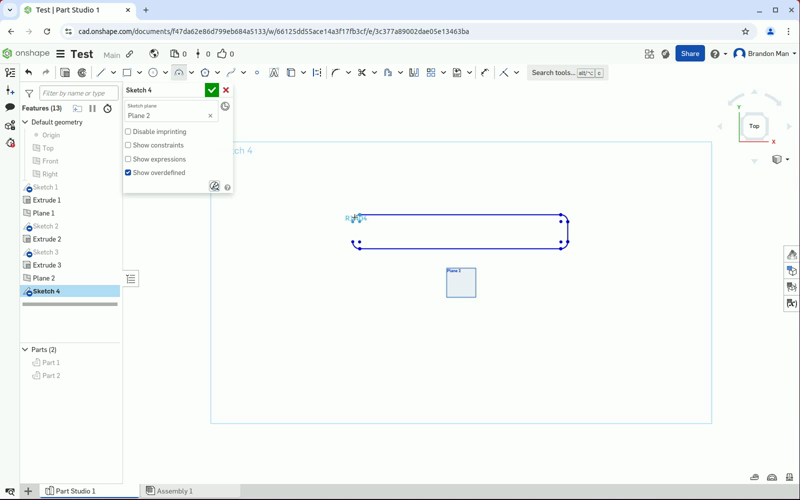
key_up(shift)
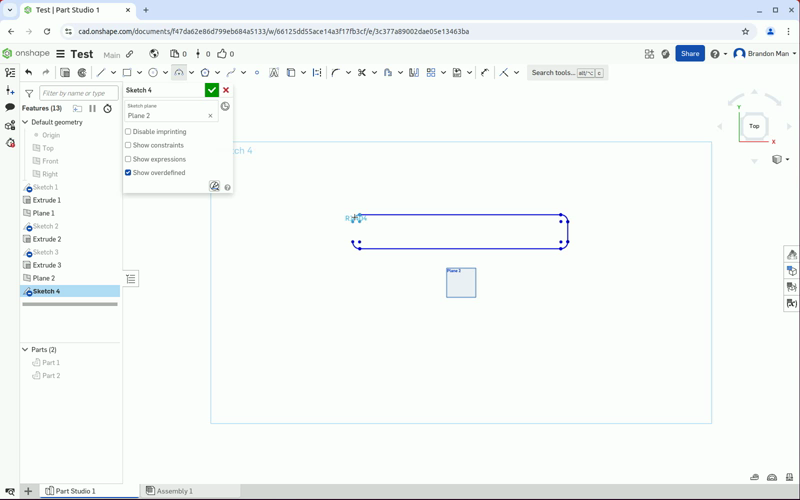
key(esc)
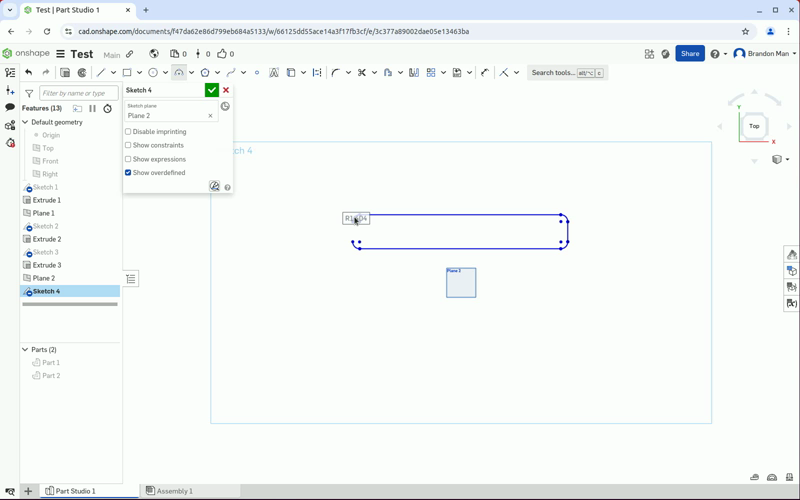
key(l)
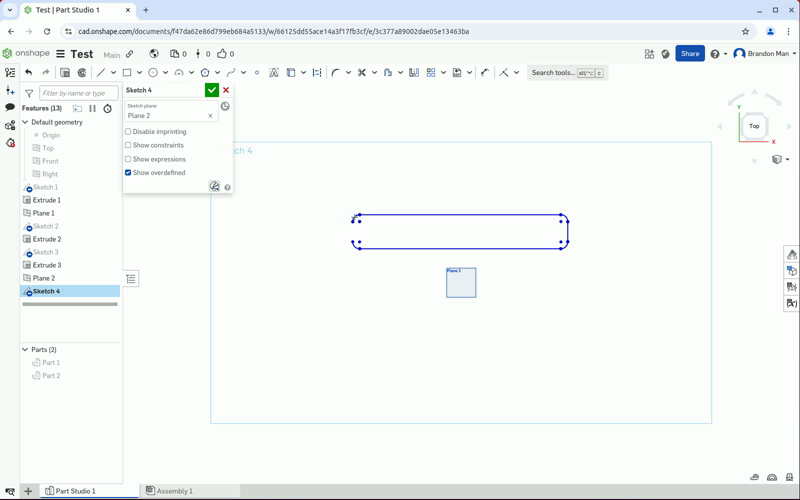
mouse_move(352, 221)
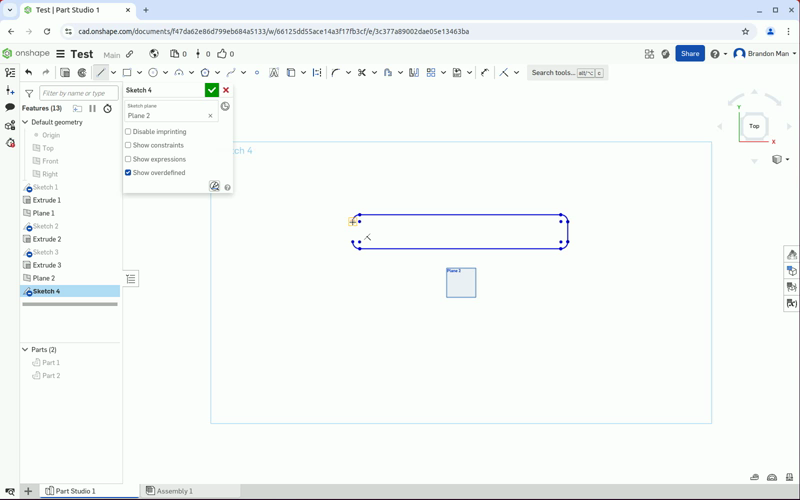
click(352, 221)
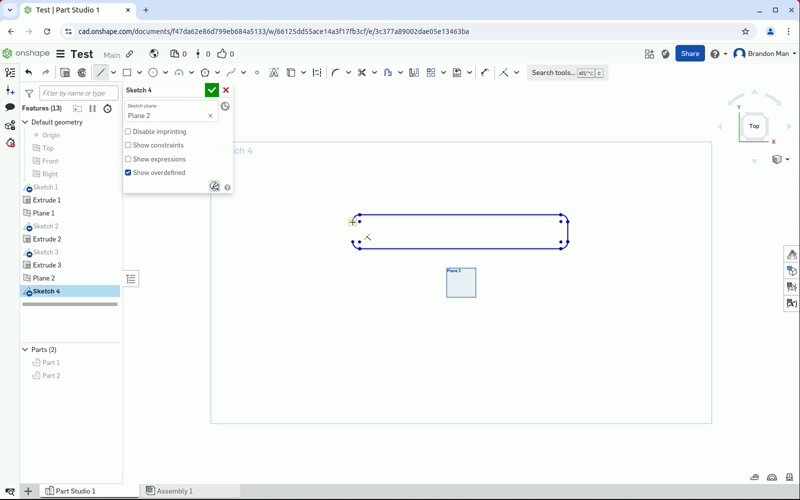
mouse_move(382, 221)
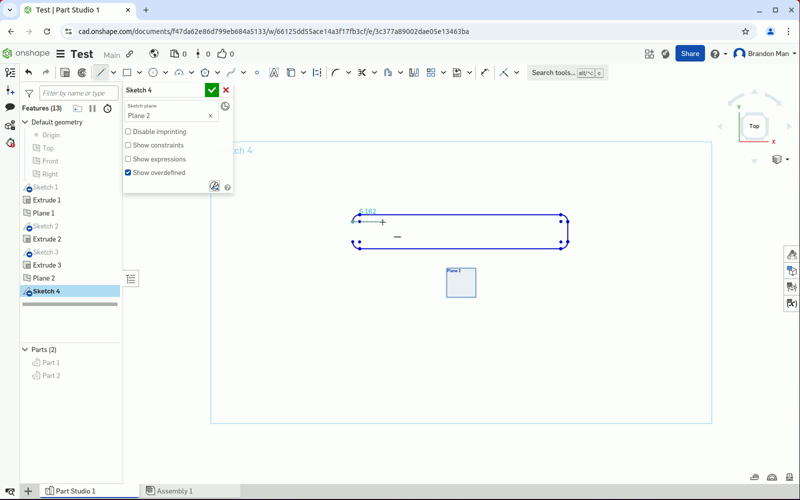
key_down(shift)
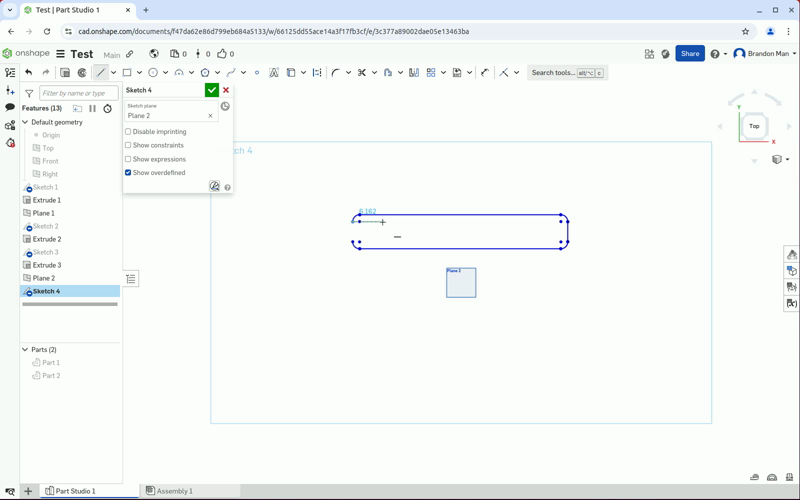
mouse_move(352, 241)
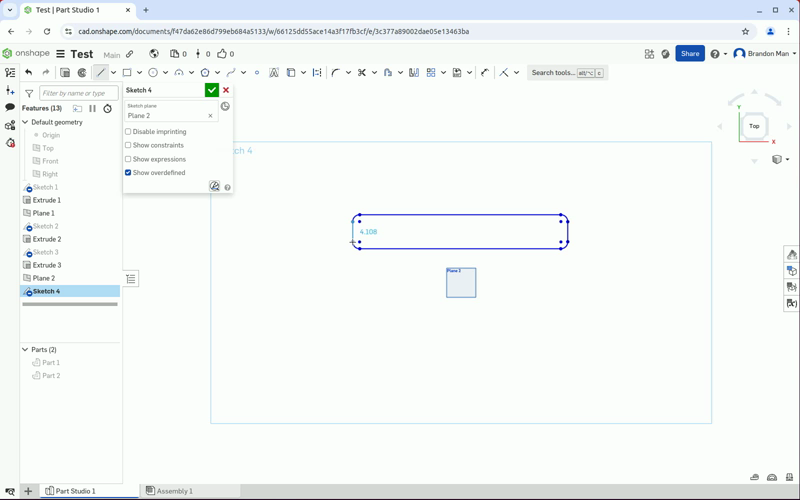
key_up(shift)
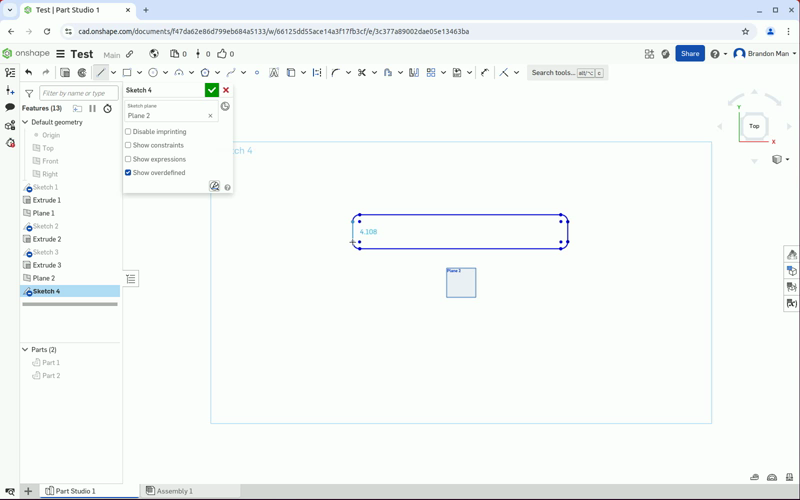
click(352, 241)
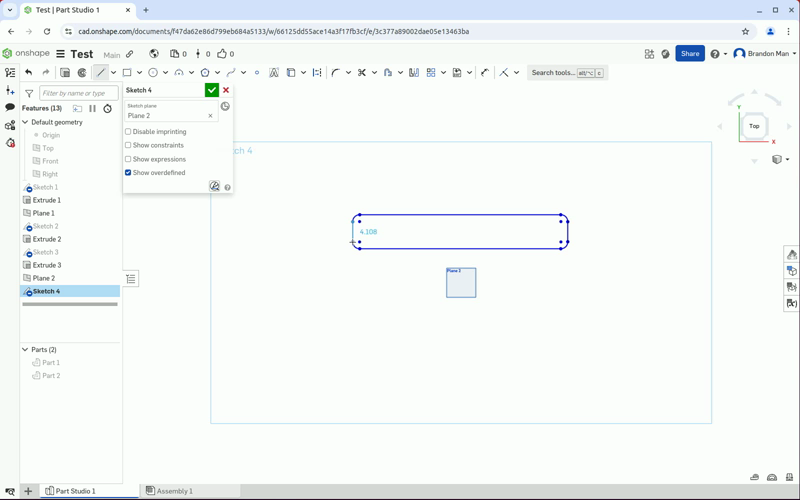
key(esc)
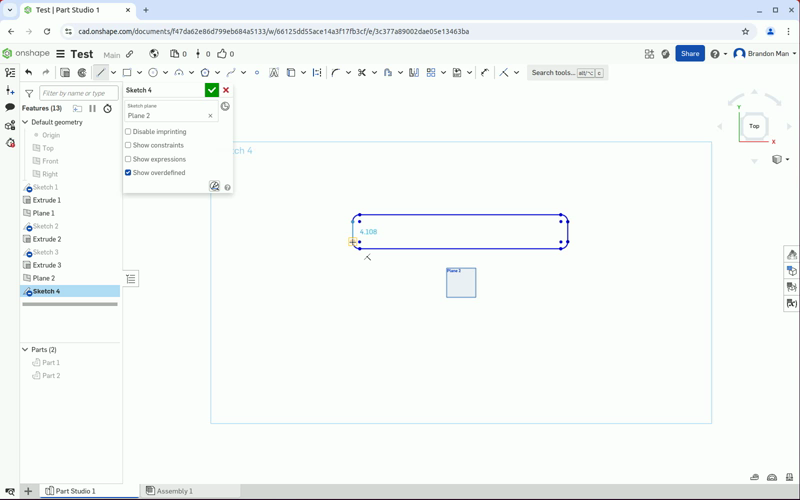
mouse_move(401, 230)
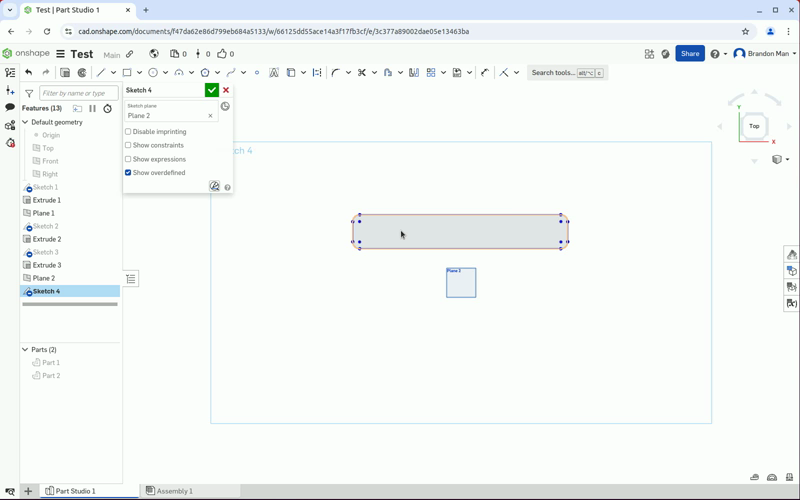
click(401, 230)
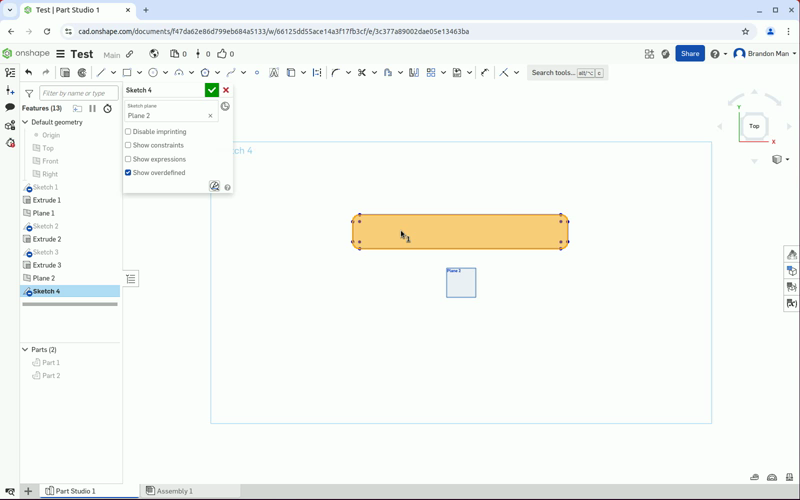
mouse_move(73, 352)
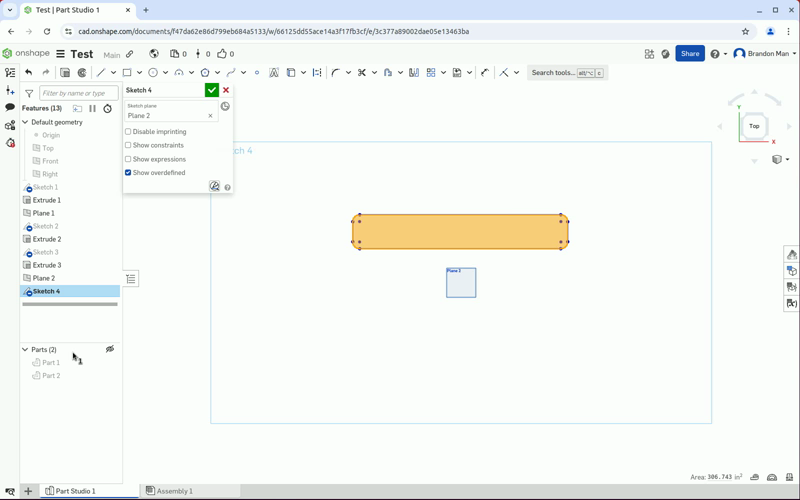
key(shift+y)
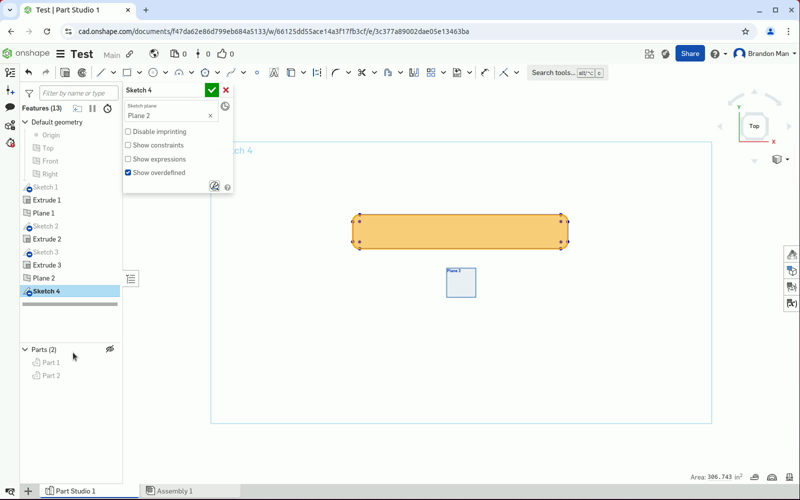
key(shift+e)
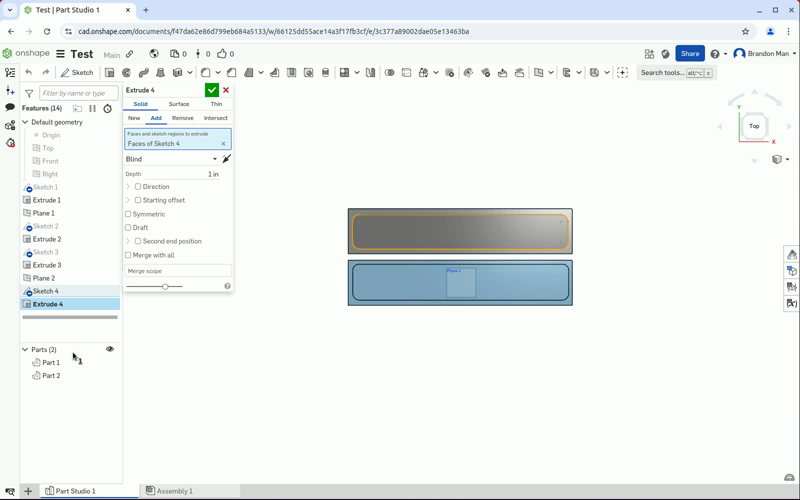
mouse_move(143, 106)
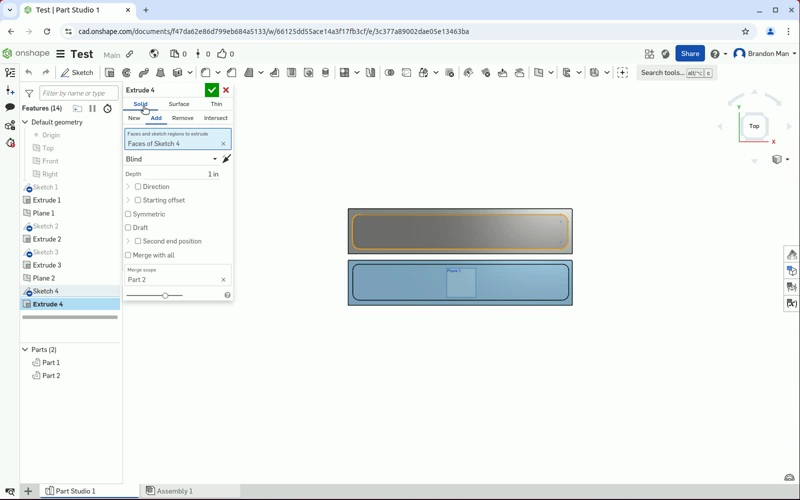
click(143, 106)
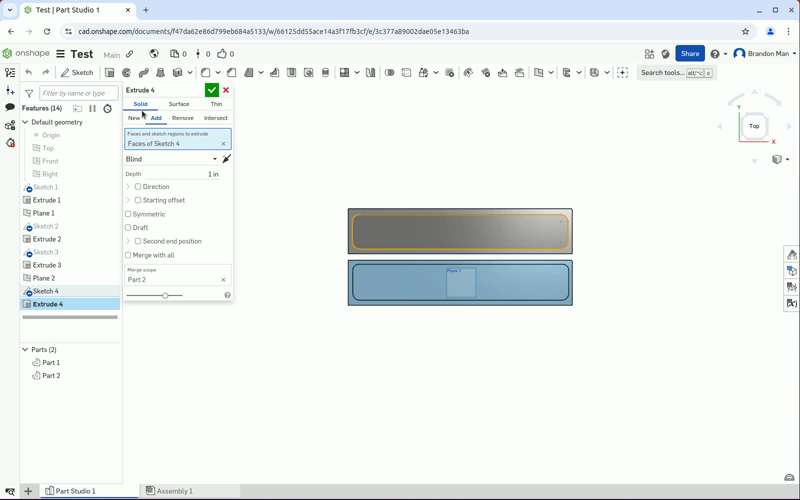
mouse_move(137, 120)
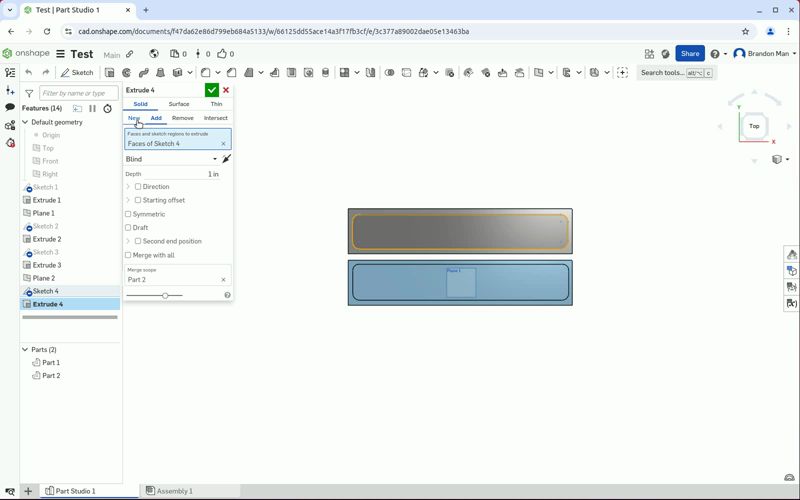
click(137, 120)
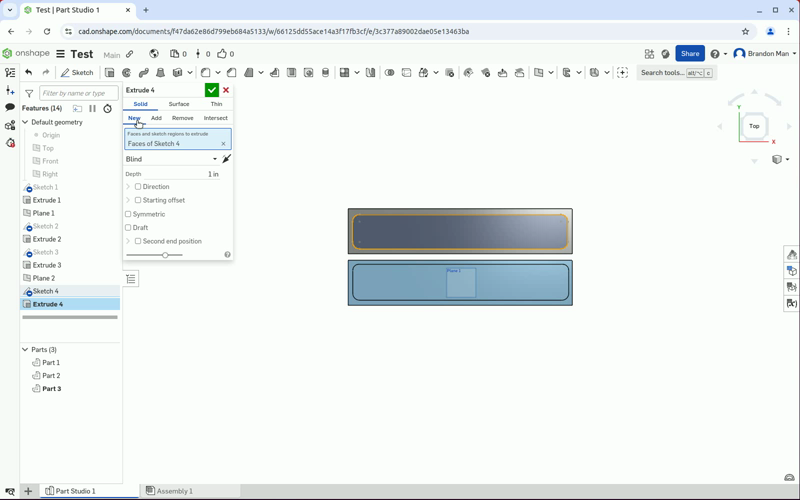
key(tab, 4)
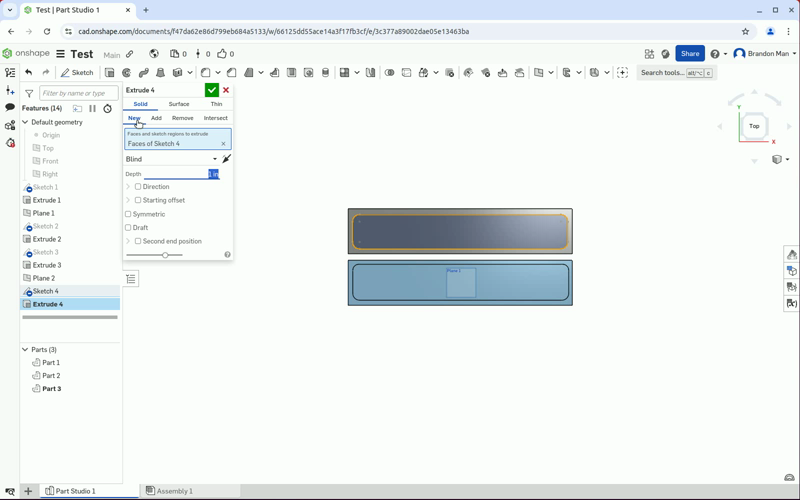
text(0.481)
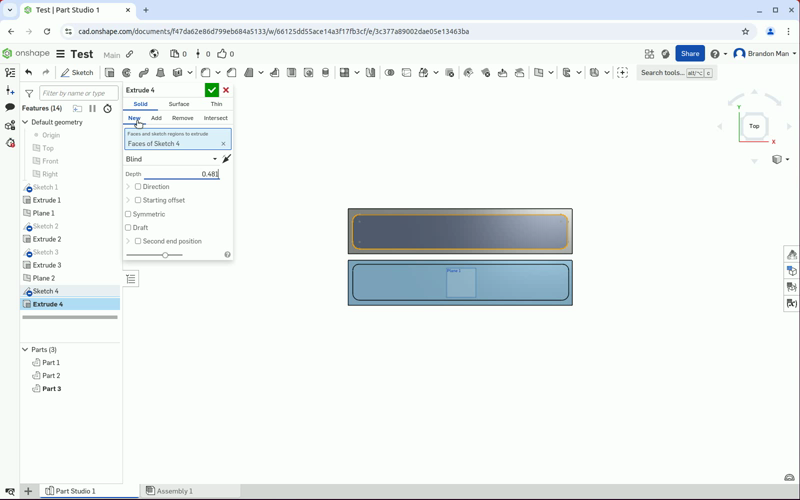
key(enter)
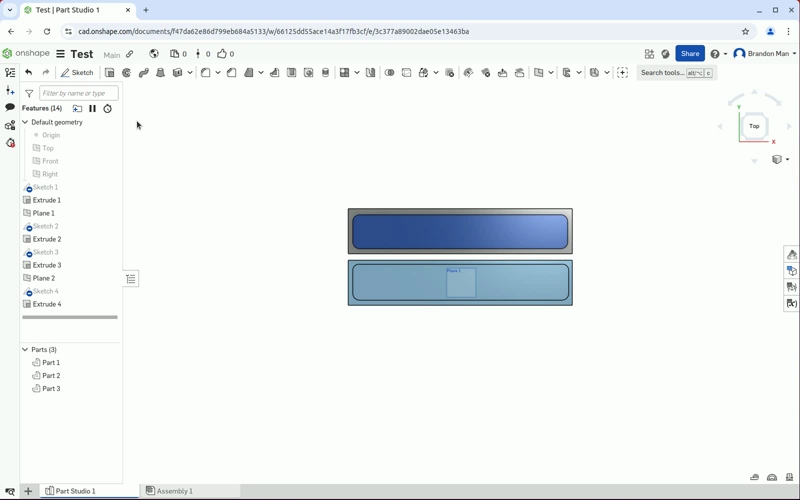
key(shift+h)
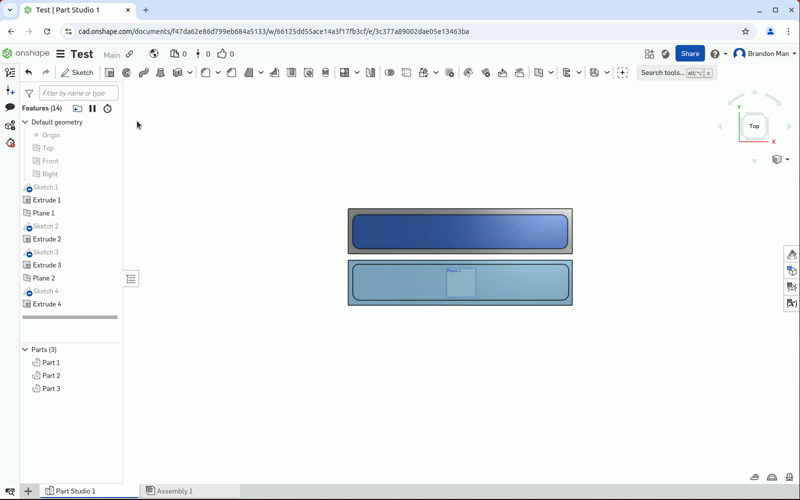
key(shift+h)
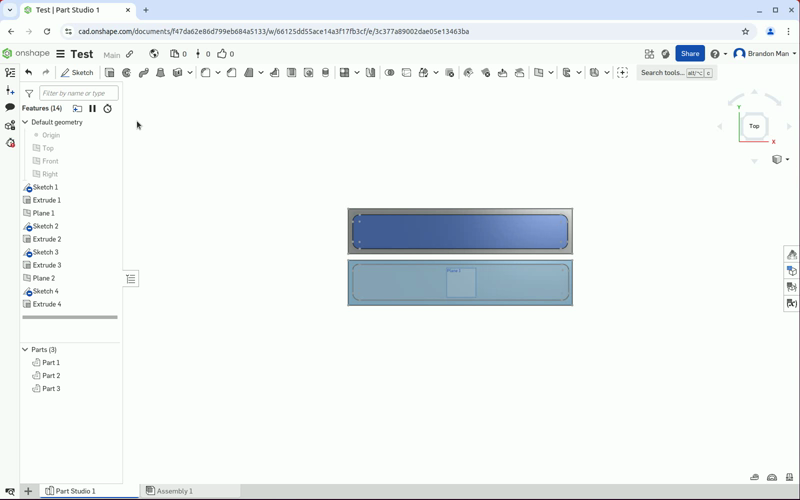
key(shift+7)
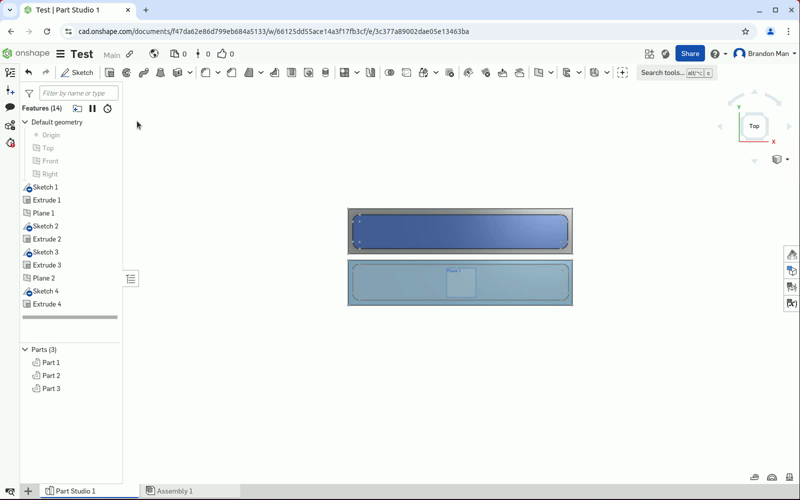
key(up, 3)
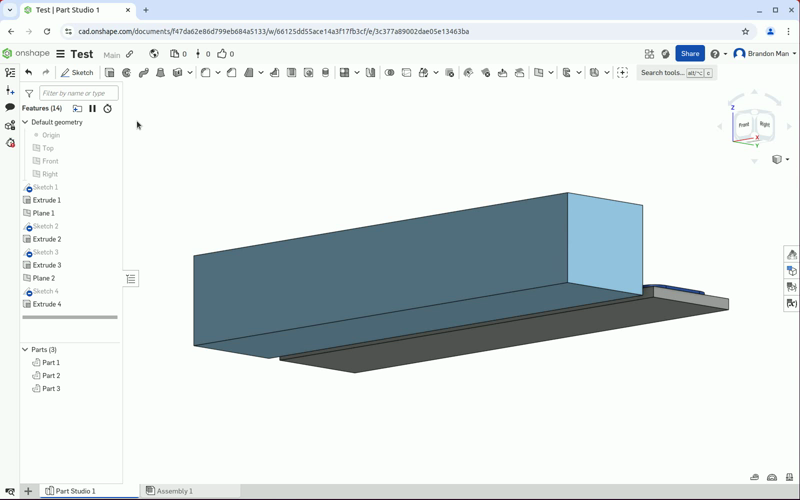
key(left, 3)
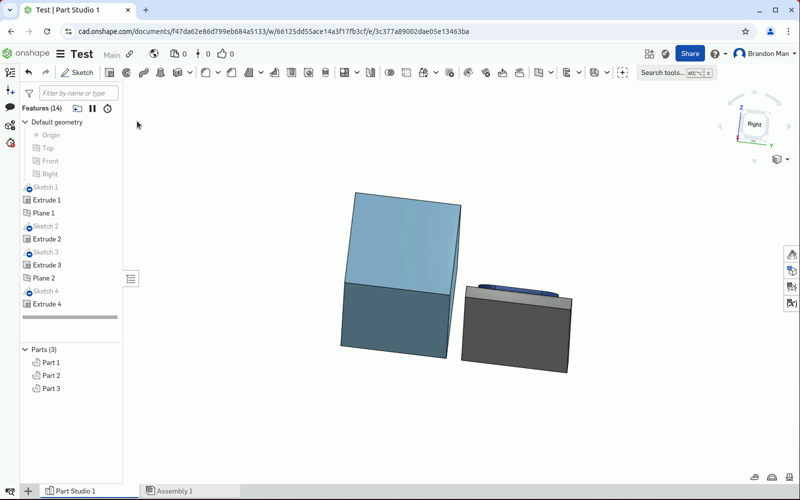
key(right, 3)
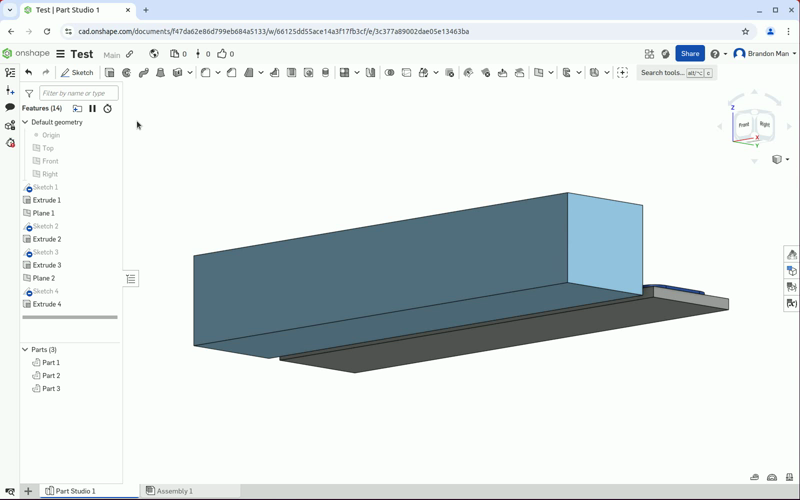
key(down, 3)
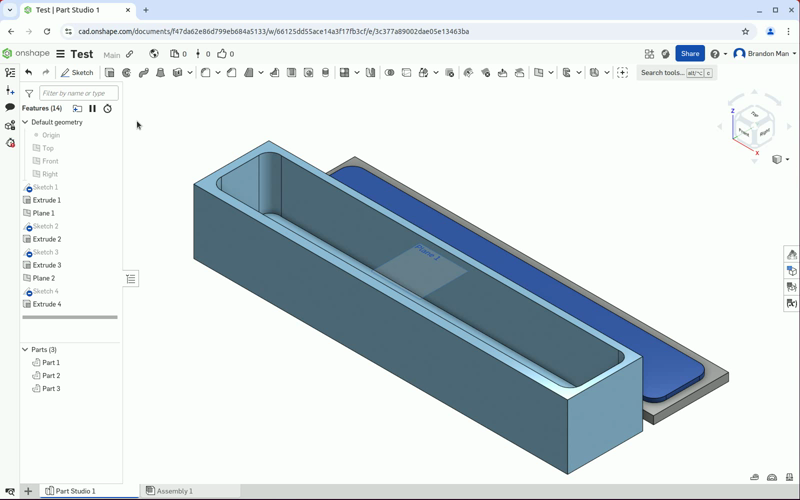
mouse_move(73, 189)
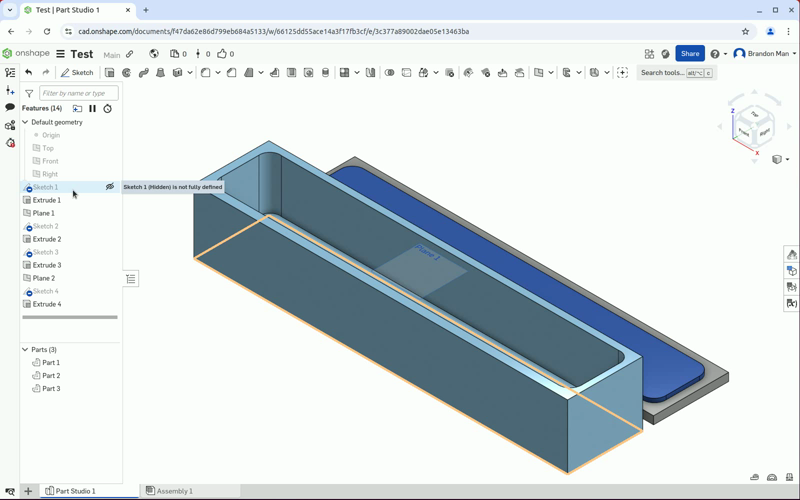
click(73, 189)